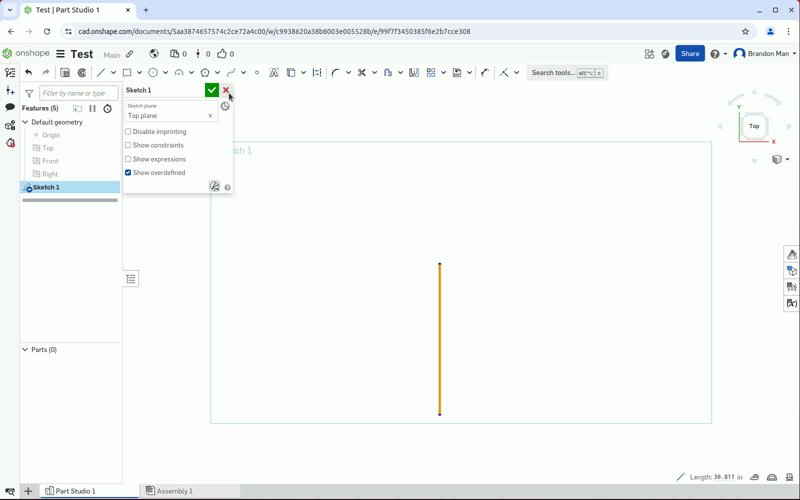
key(shift+h)
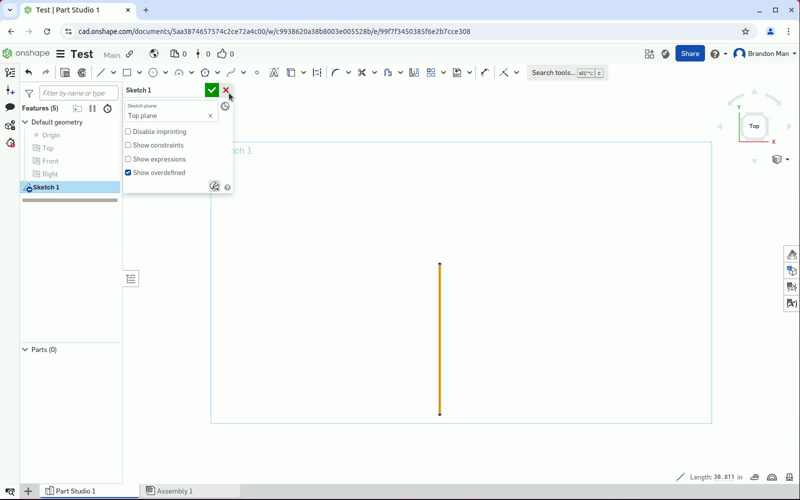
key(shift+s)
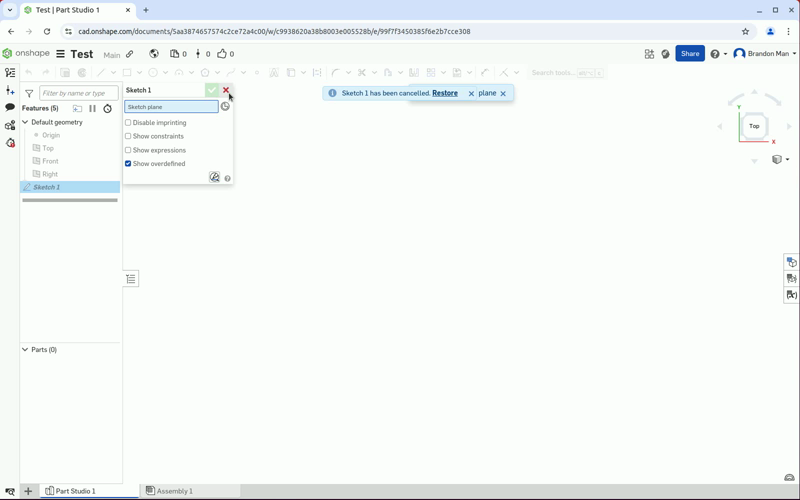
mouse_move(73, 150)
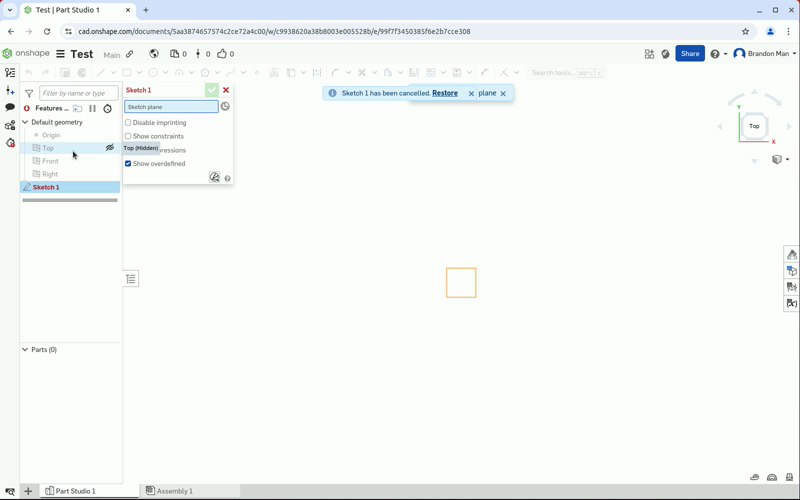
click(73, 150)
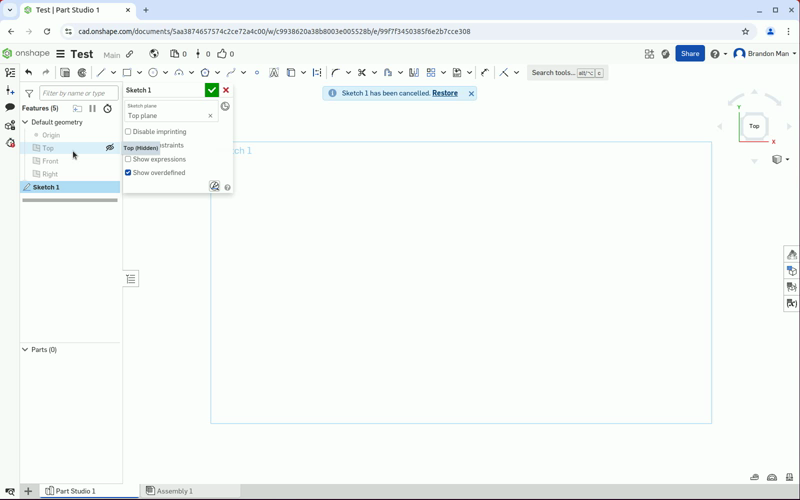
mouse_move(73, 352)
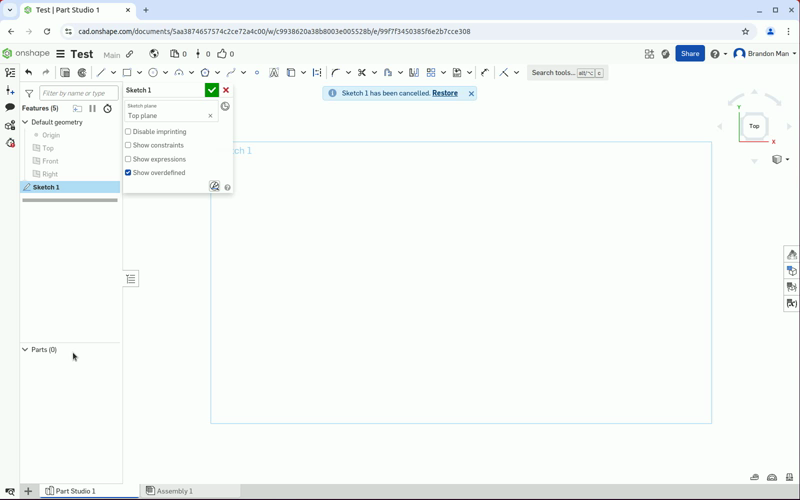
key(y)
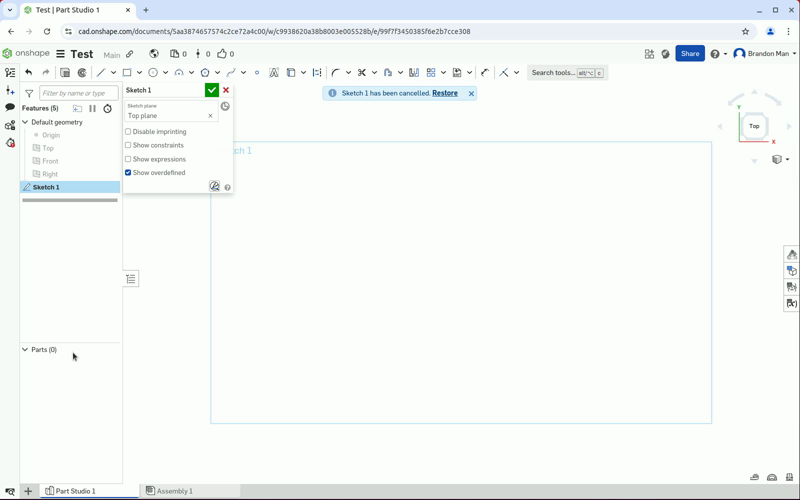
key(l)
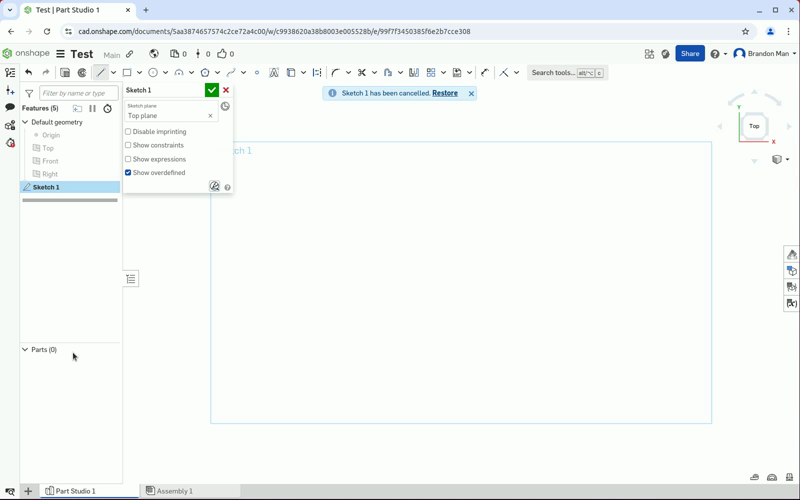
key_down(shift)
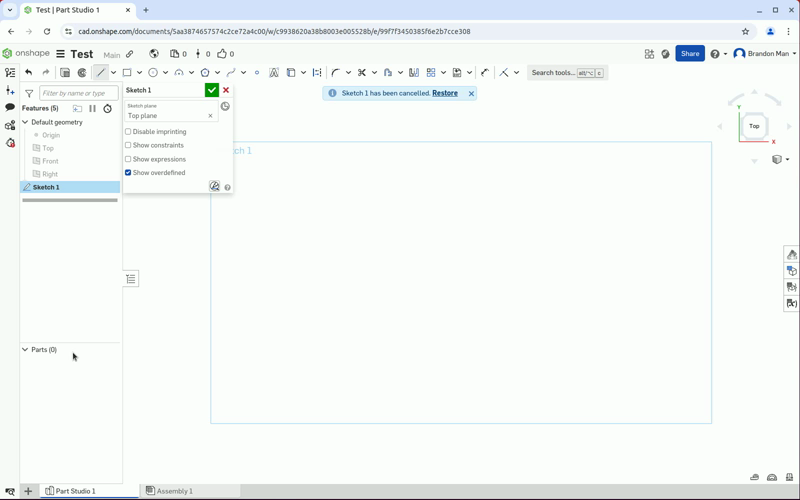
mouse_move(369, 395)
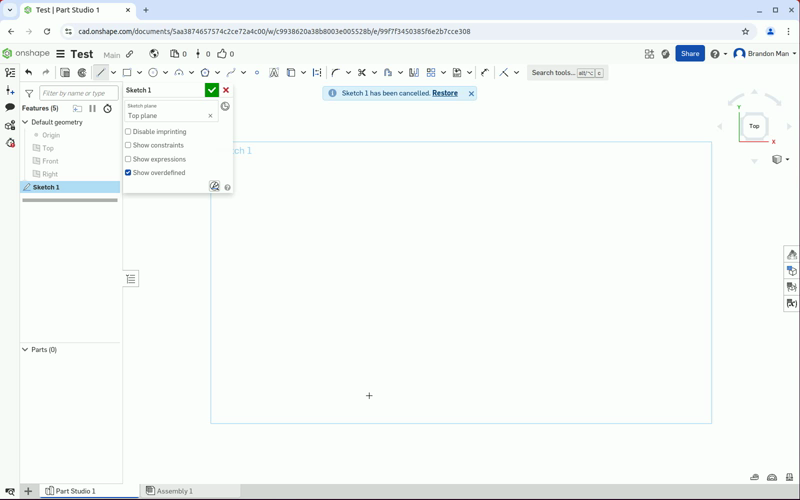
click(369, 395)
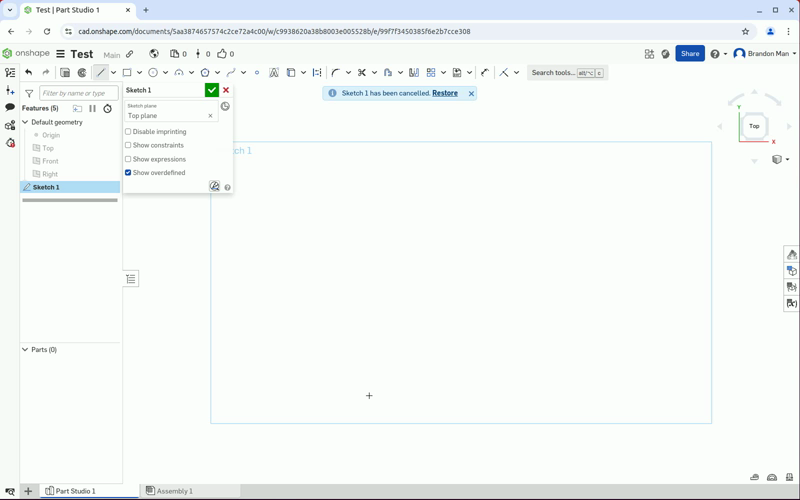
key_up(shift)
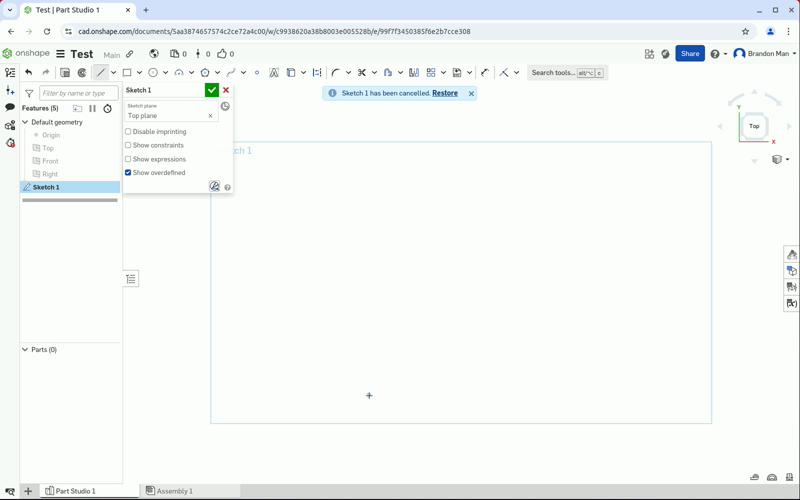
key_down(shift)
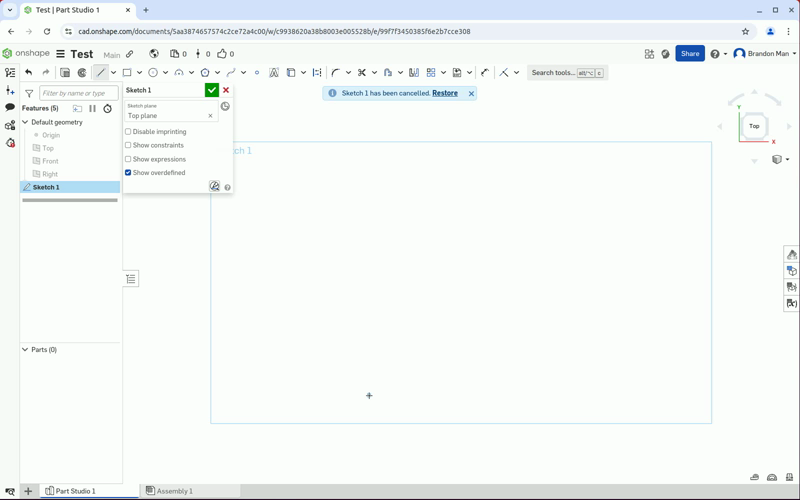
mouse_move(550, 395)
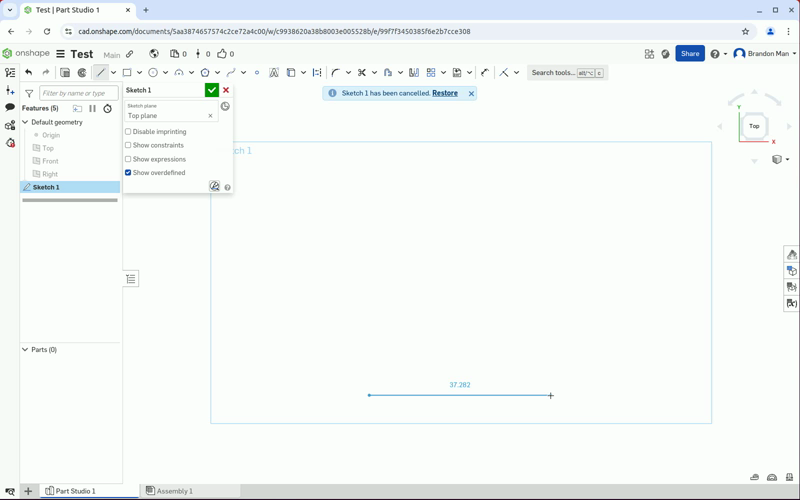
click(550, 395)
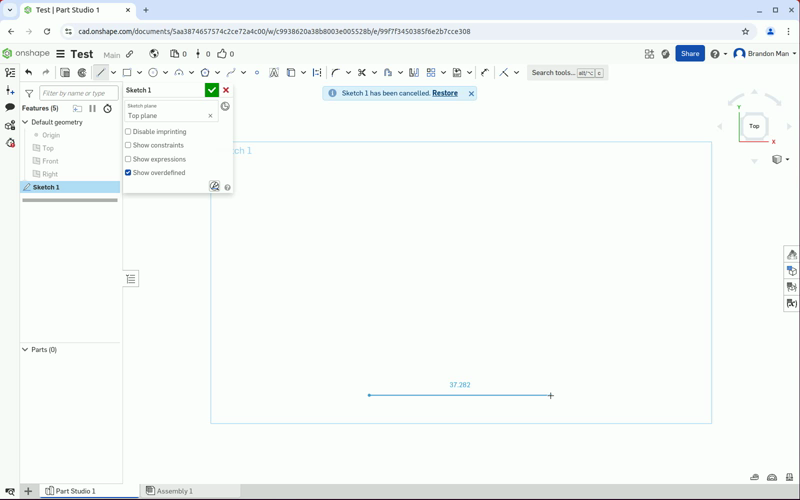
key_up(shift)
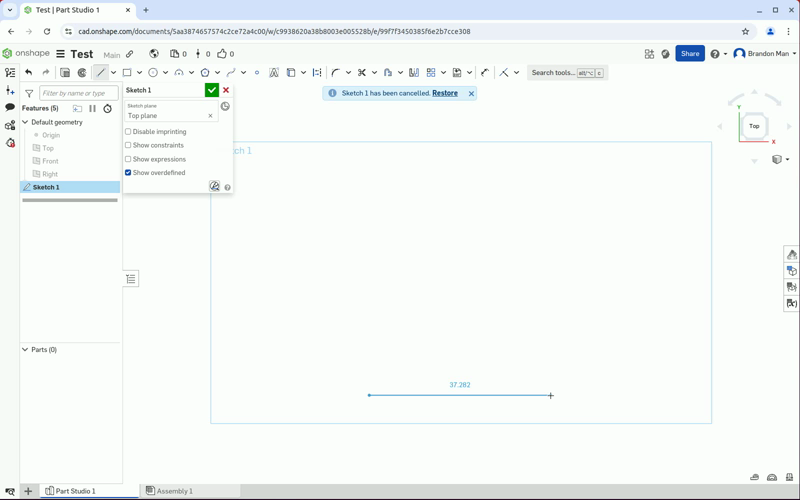
key_down(shift)
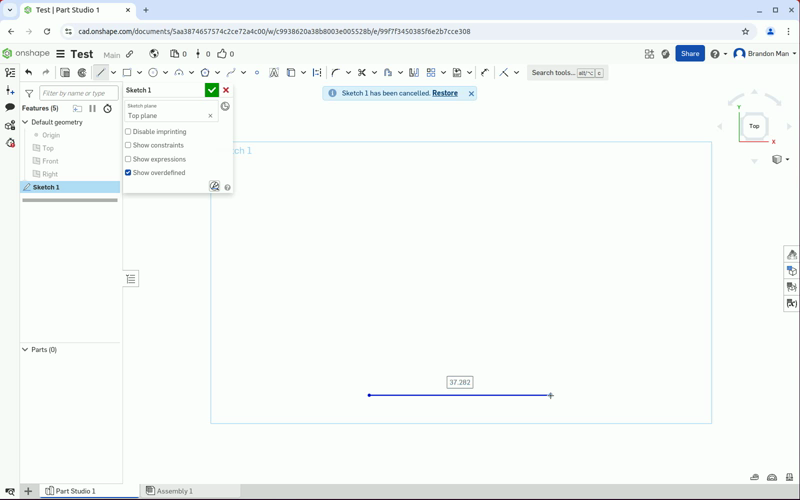
mouse_move(550, 171)
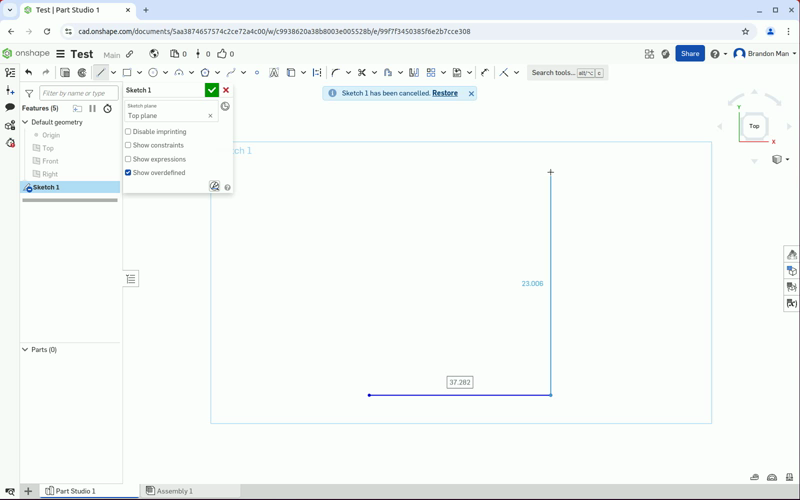
click(550, 171)
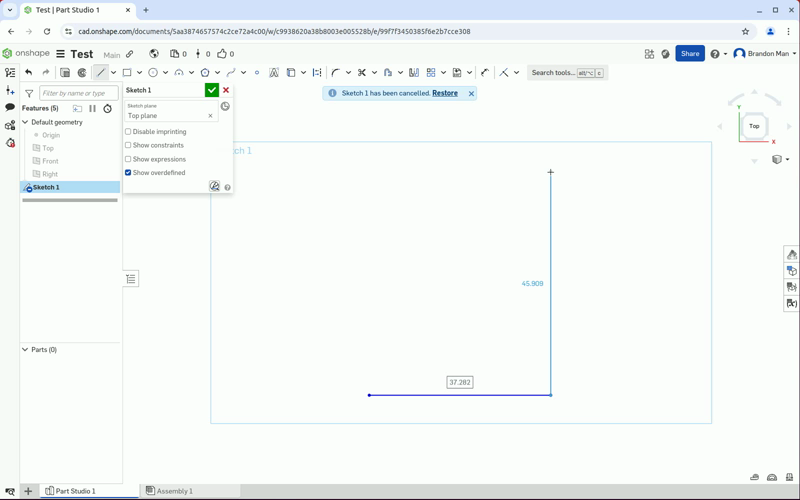
key_up(shift)
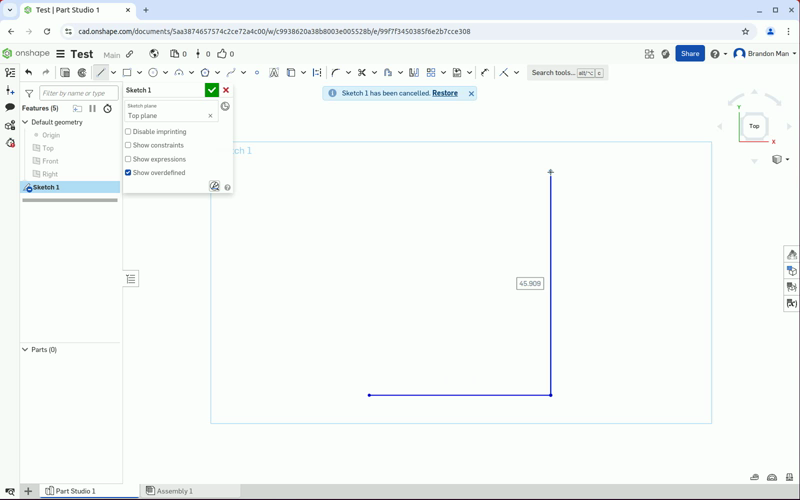
key_down(shift)
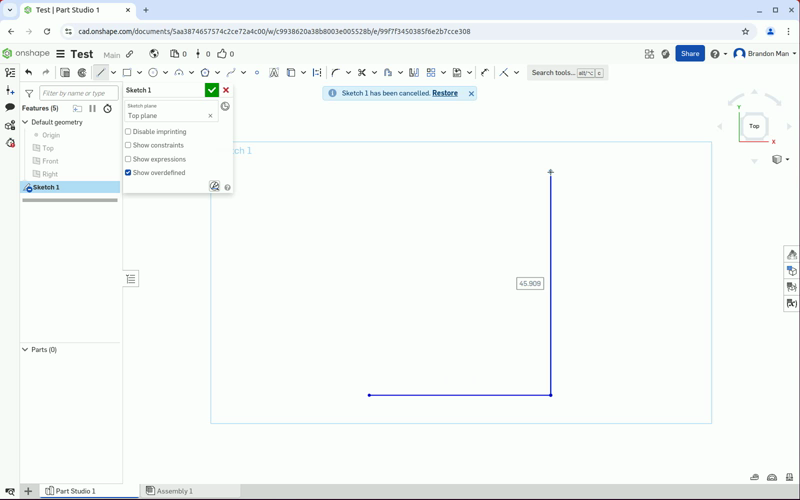
mouse_move(369, 171)
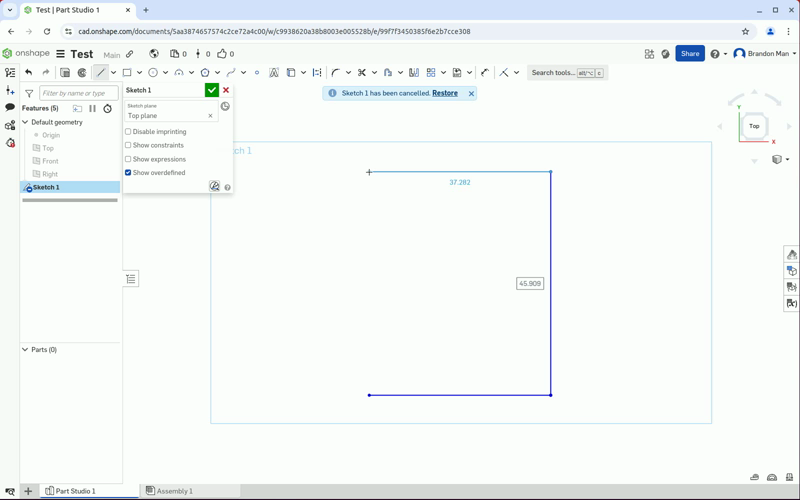
click(369, 171)
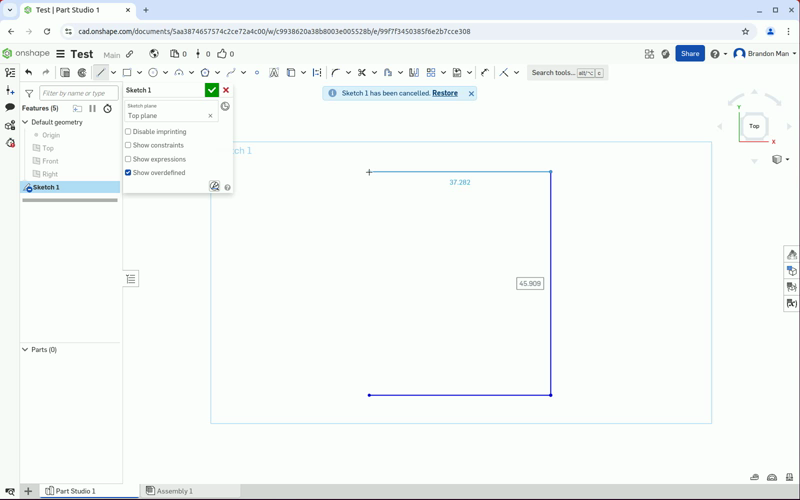
key_up(shift)
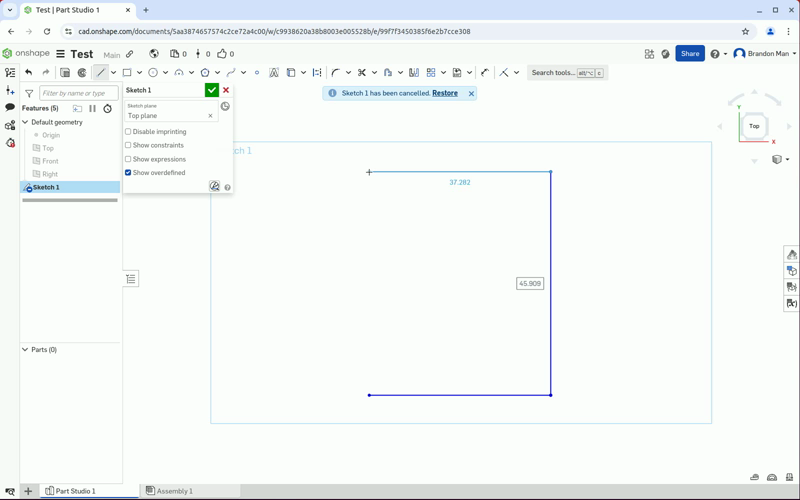
key_down(shift)
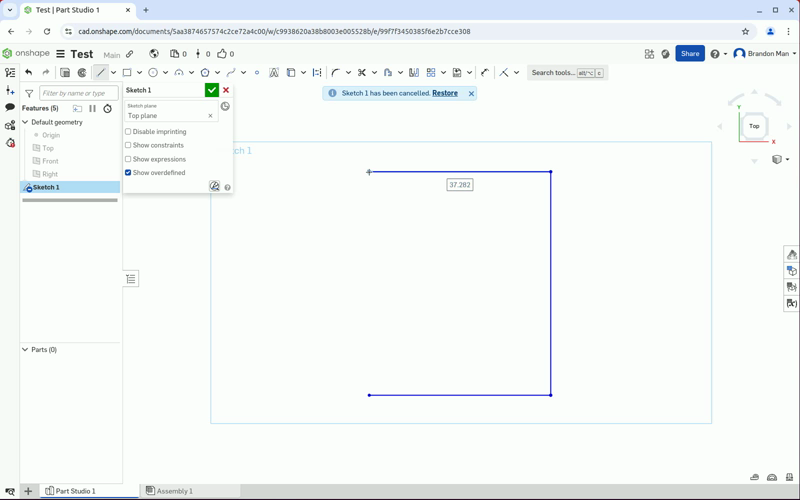
mouse_move(369, 395)
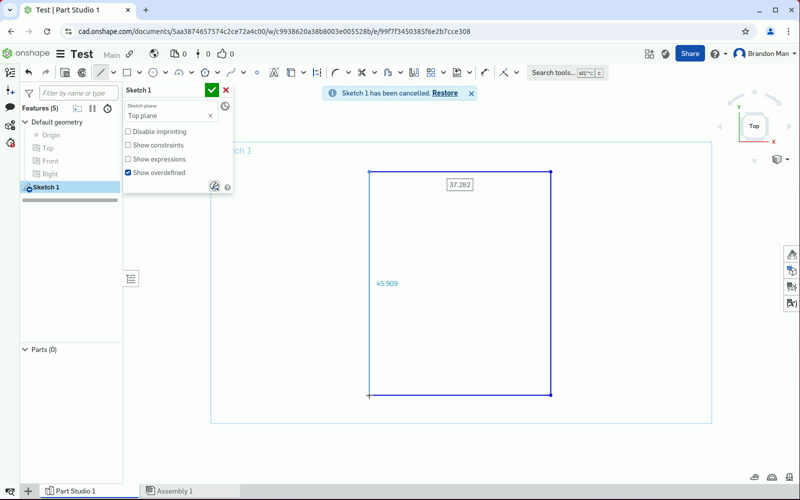
key_up(shift)
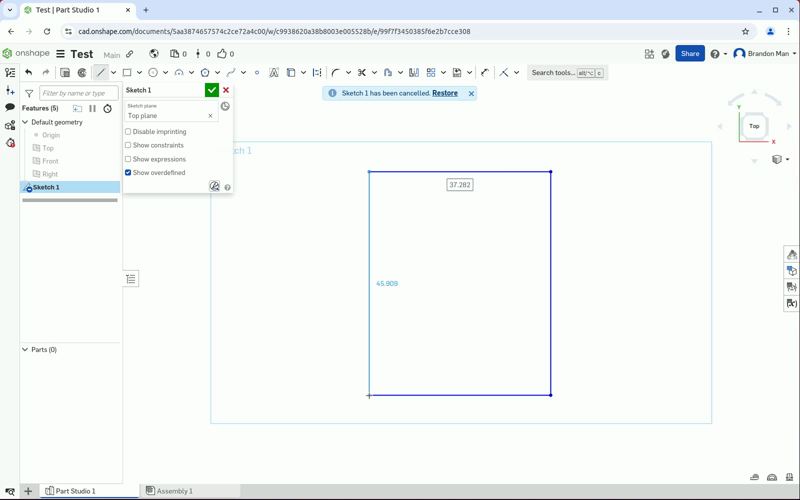
click(369, 395)
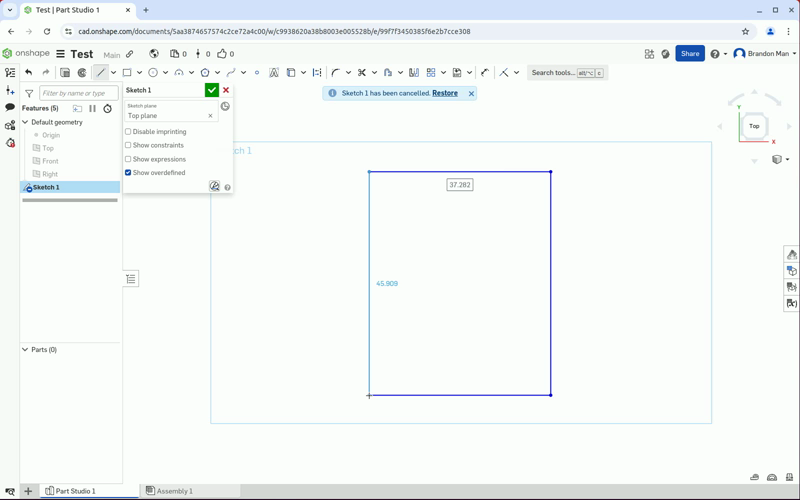
key(esc)
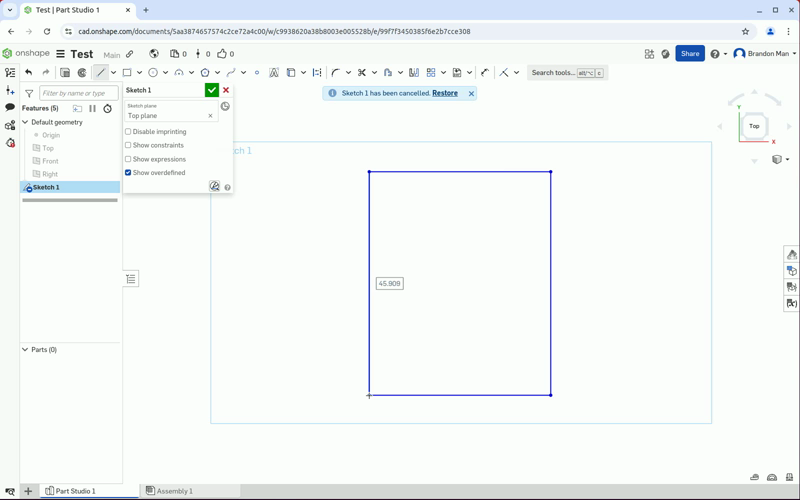
mouse_move(441, 213)
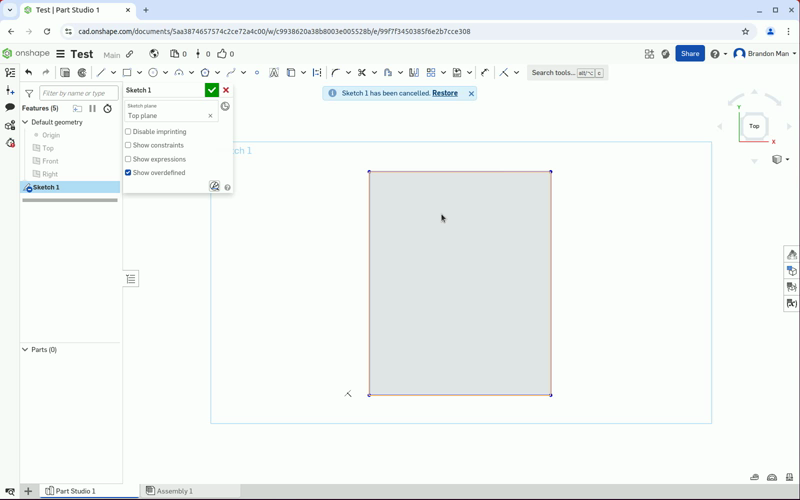
click(441, 213)
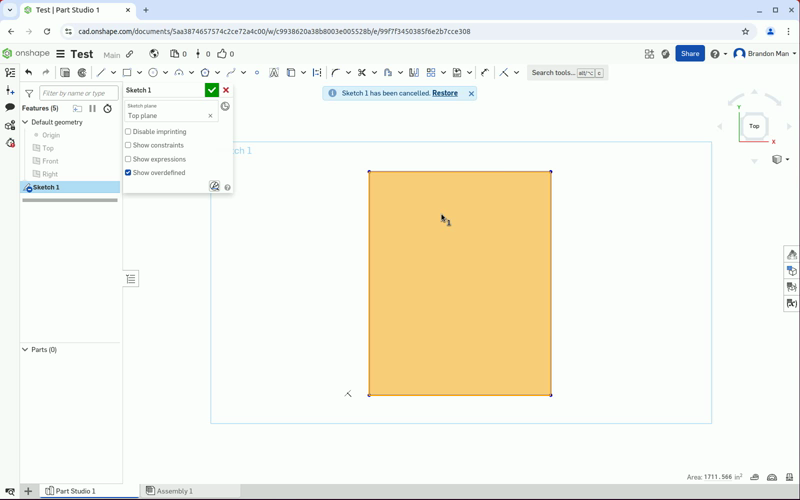
mouse_move(73, 352)
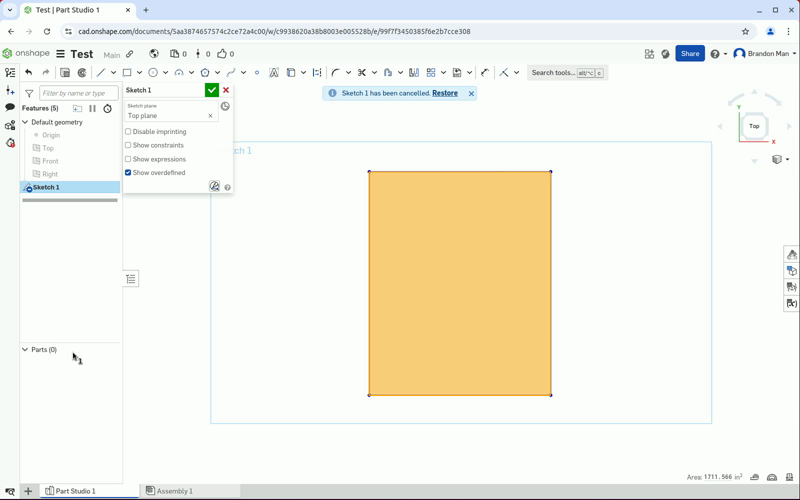
key(shift+y)
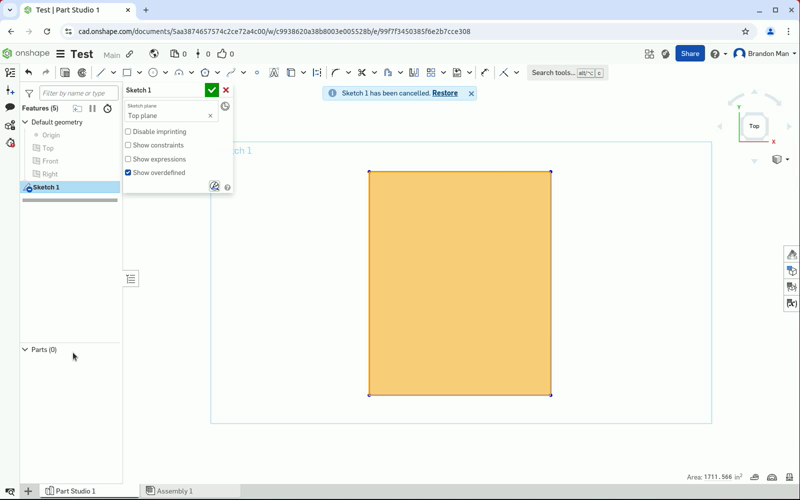
key(shift+e)
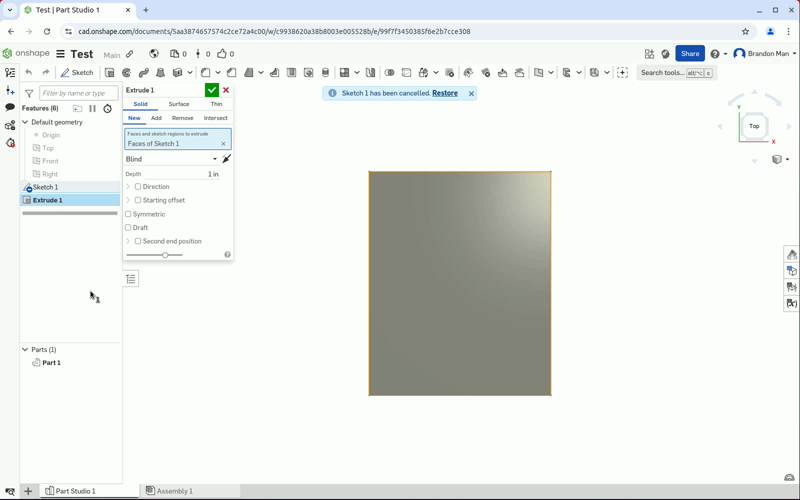
mouse_move(143, 106)
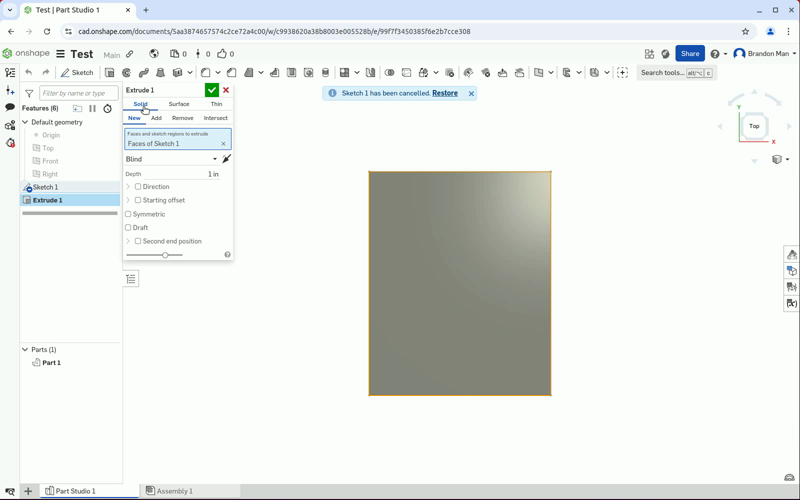
click(143, 106)
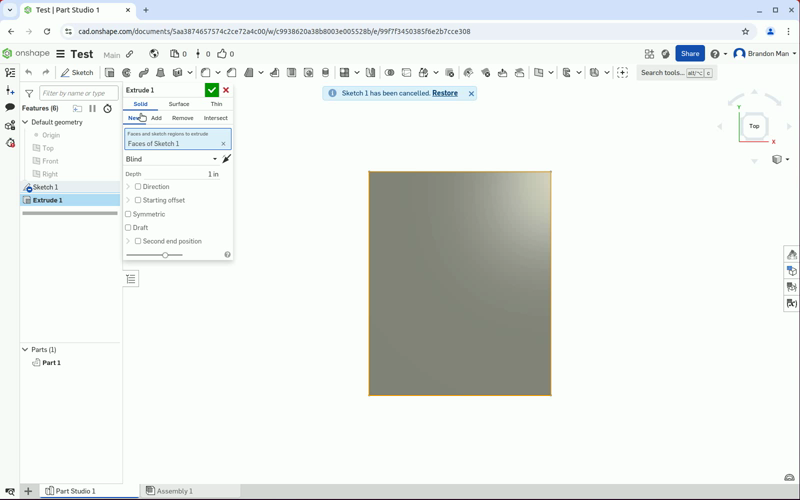
mouse_move(137, 120)
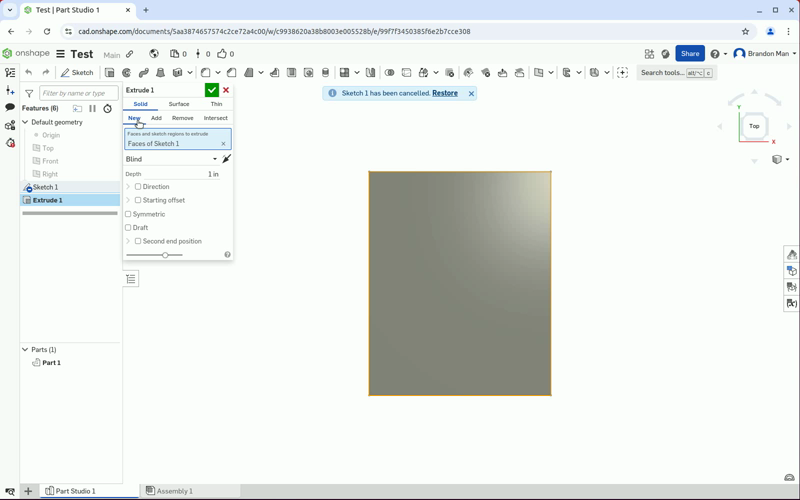
click(137, 120)
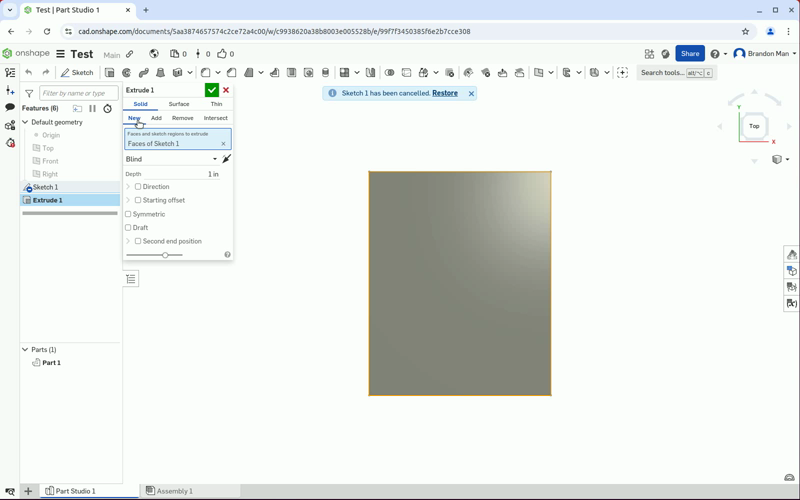
key(tab, 4)
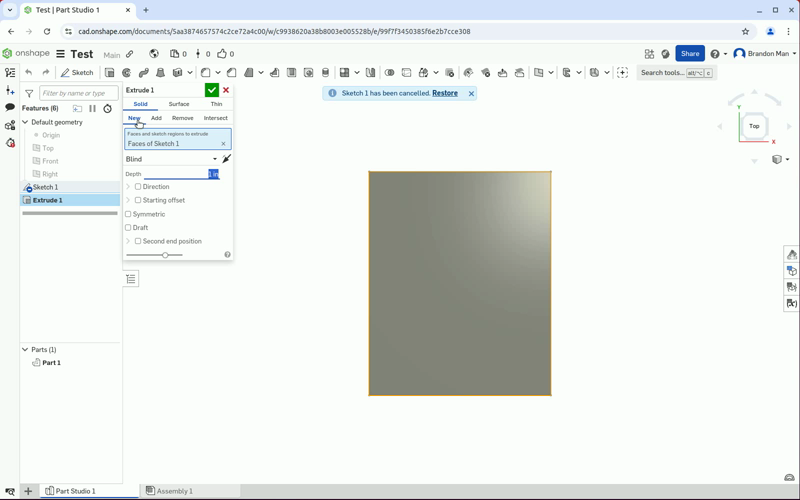
text(1.444)
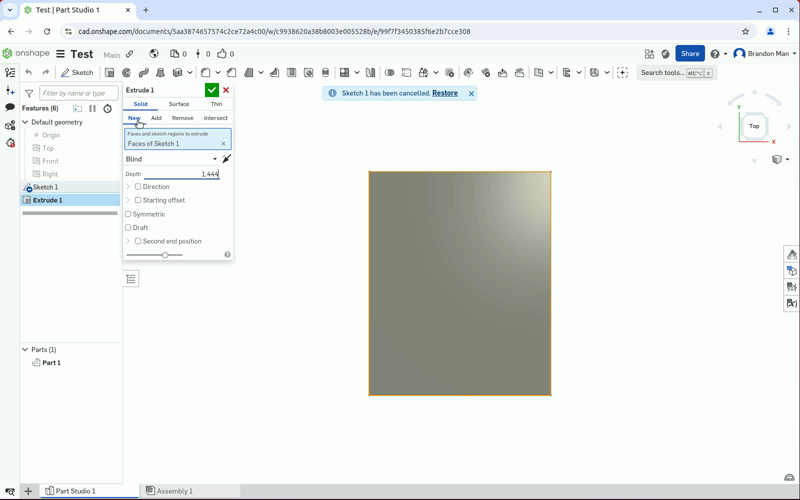
key(enter)
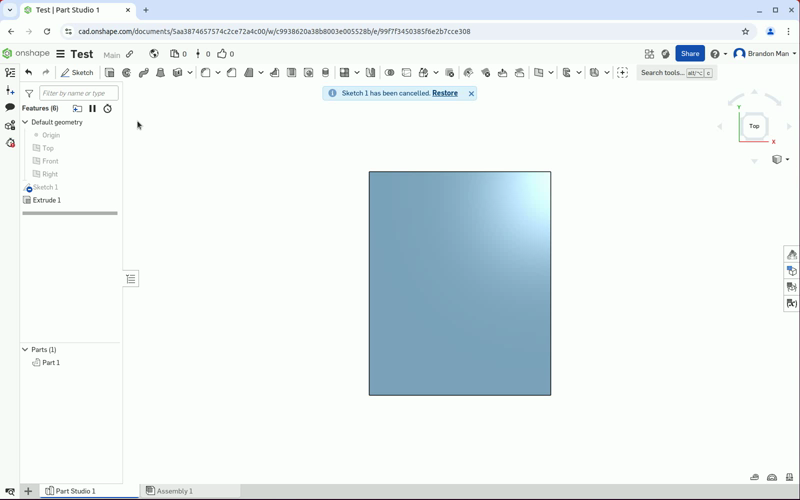
key(shift+h)
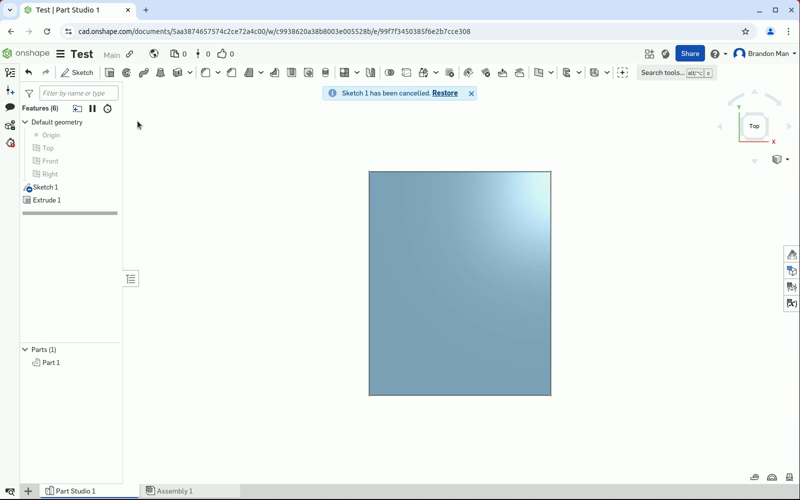
key(shift+h)
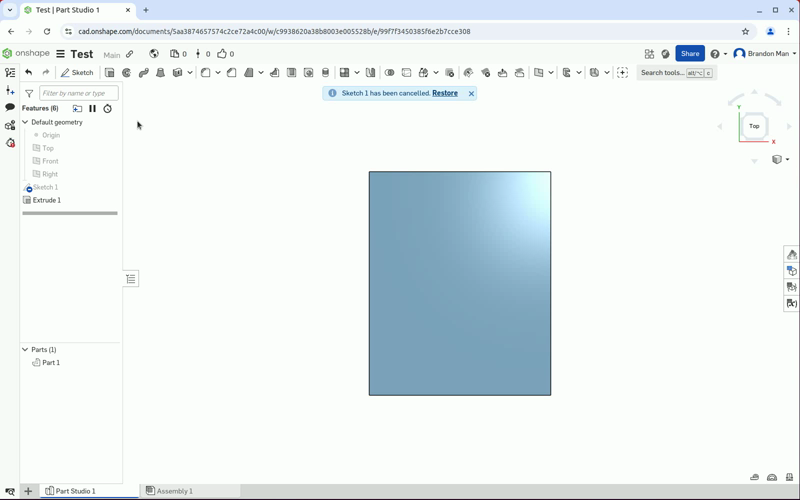
mouse_move(73, 189)
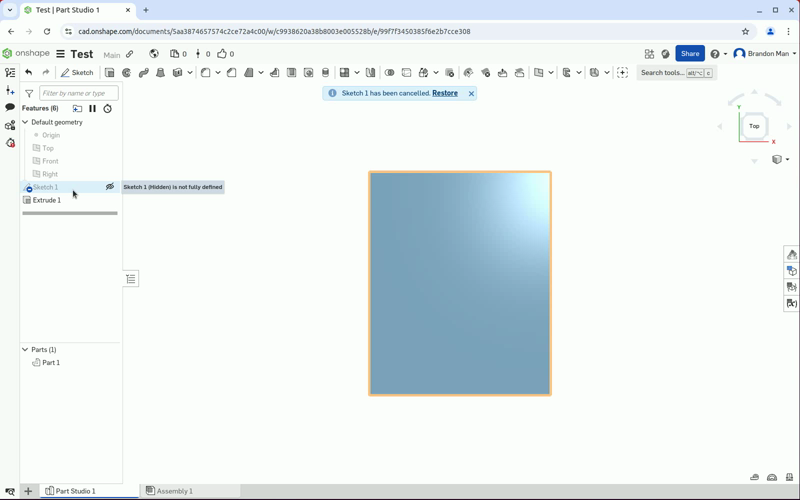
click(73, 189)
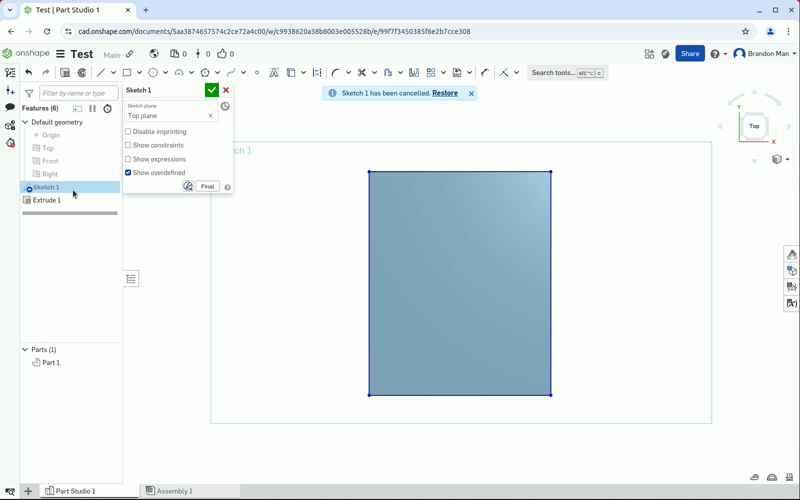
mouse_move(229, 92)
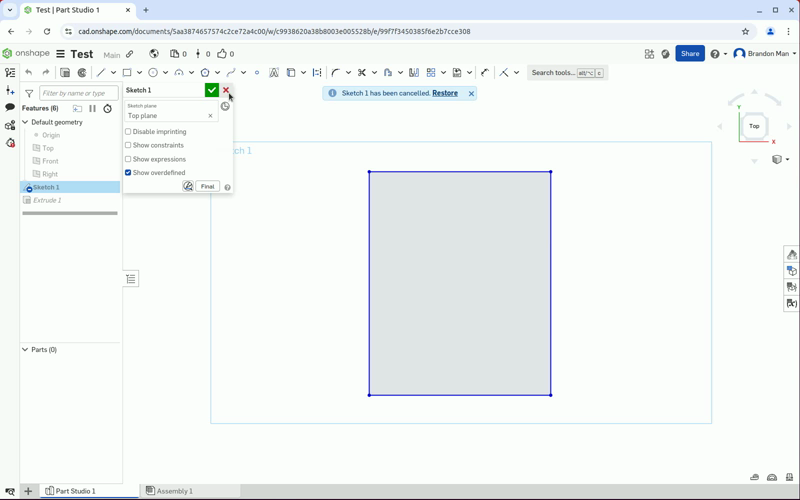
click(229, 92)
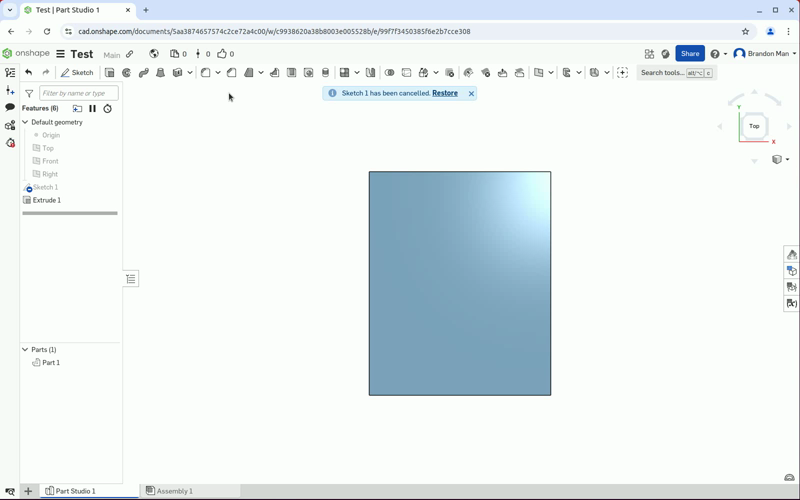
mouse_move(541, 75)
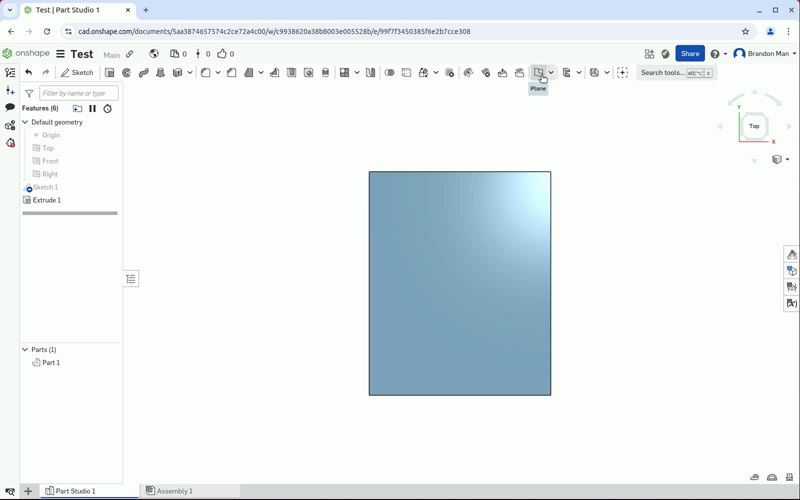
click(541, 75)
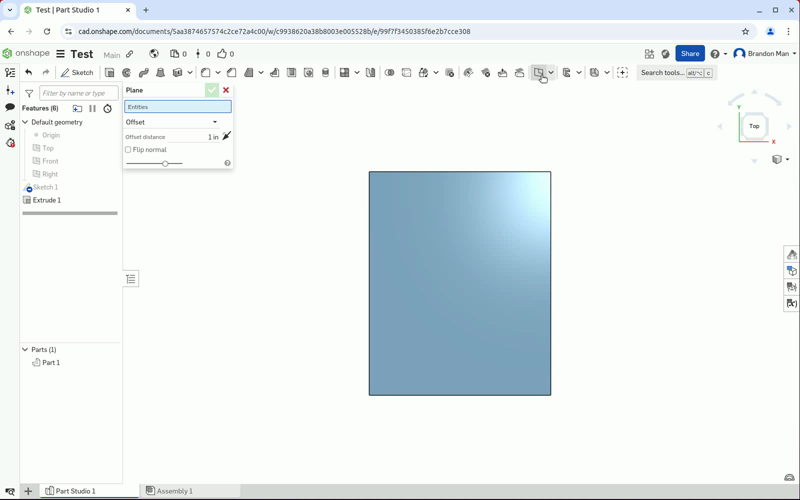
mouse_move(73, 150)
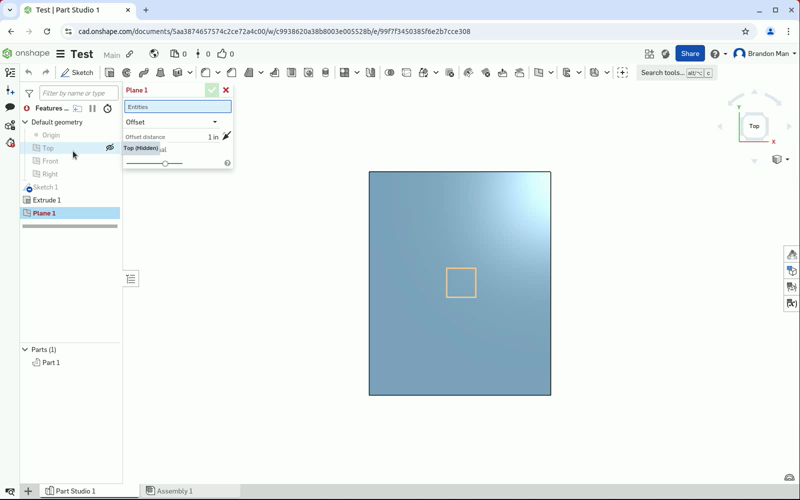
click(73, 150)
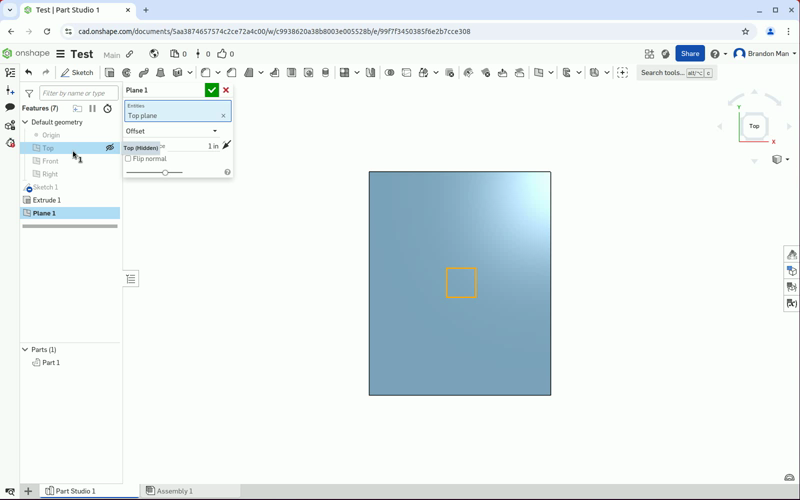
key(tab, 2)
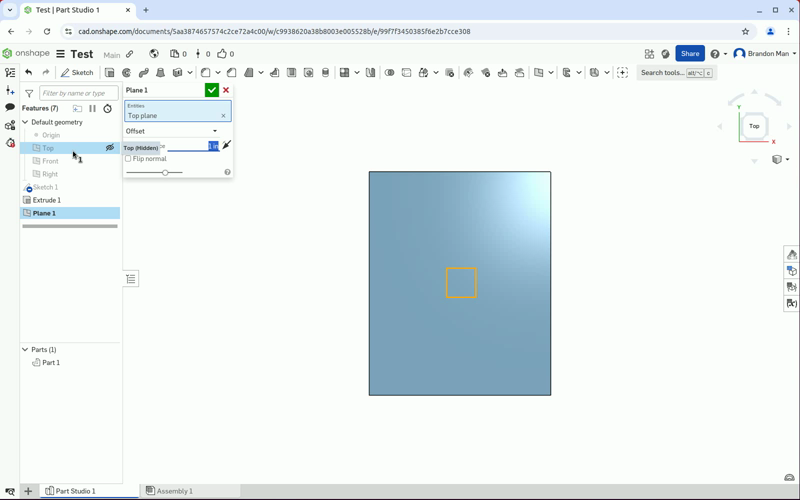
text(1.448)
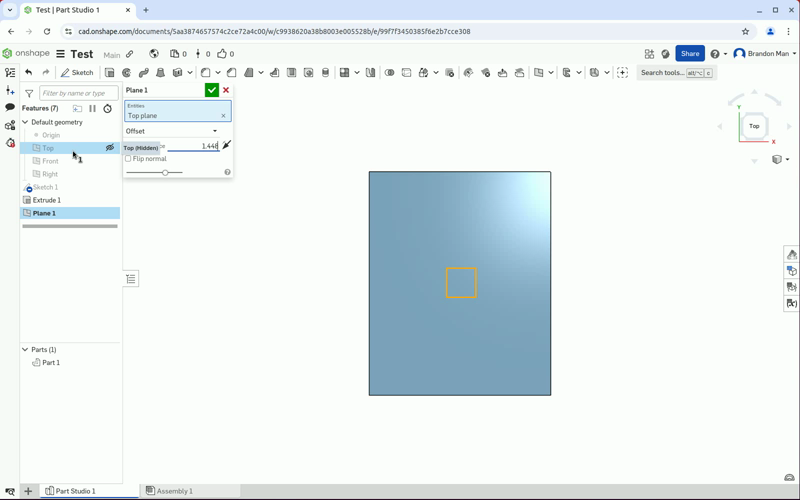
key(enter, 2)
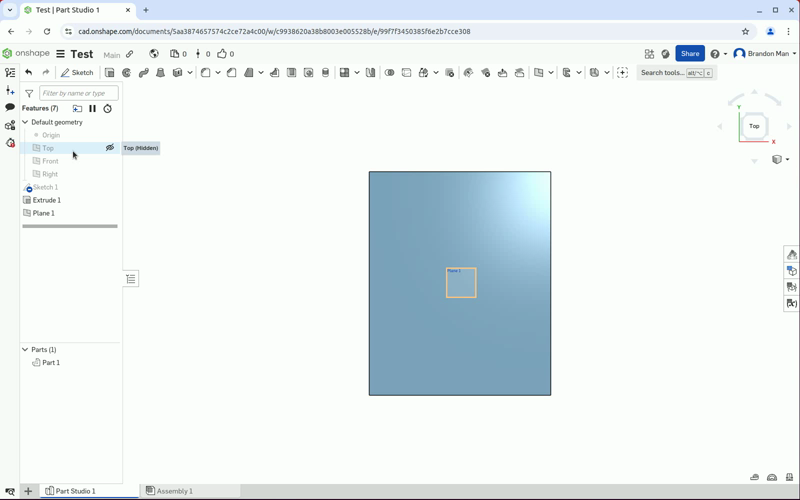
key(shift+s)
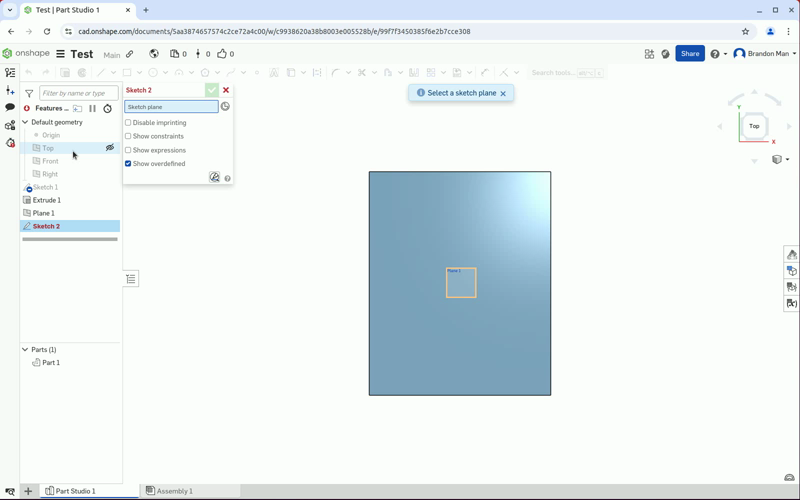
mouse_move(73, 215)
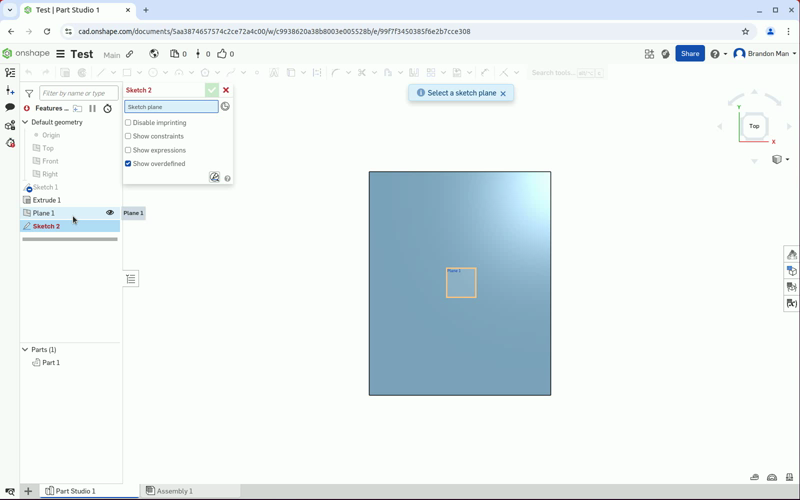
click(73, 215)
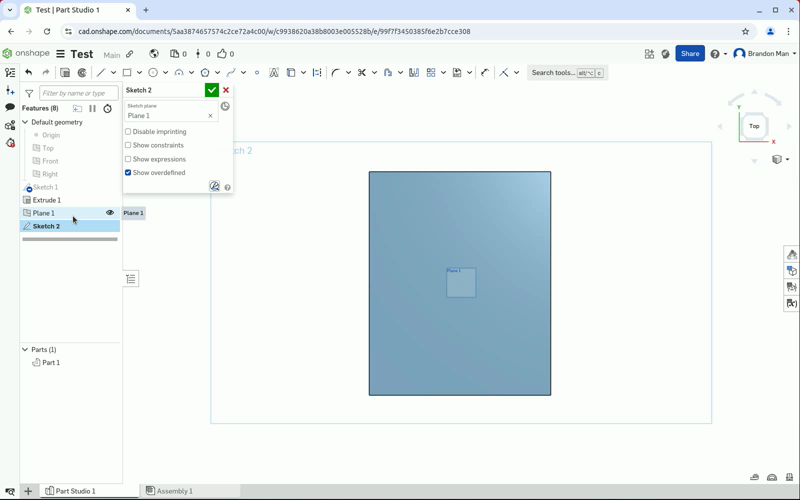
mouse_move(73, 352)
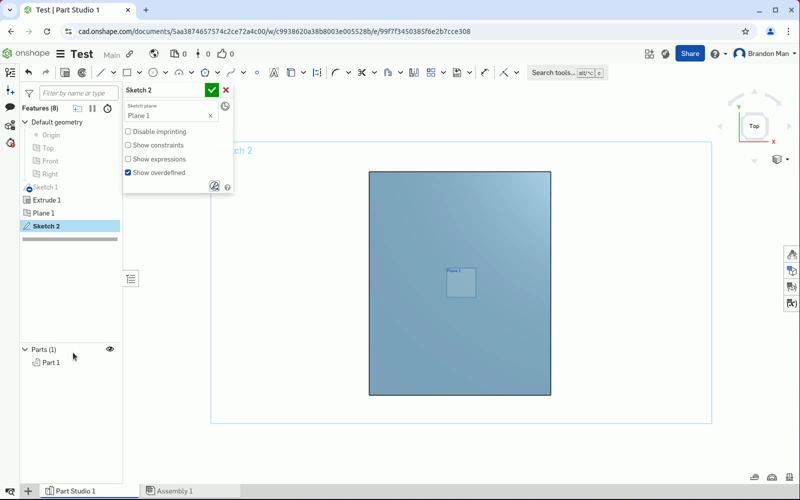
key(y)
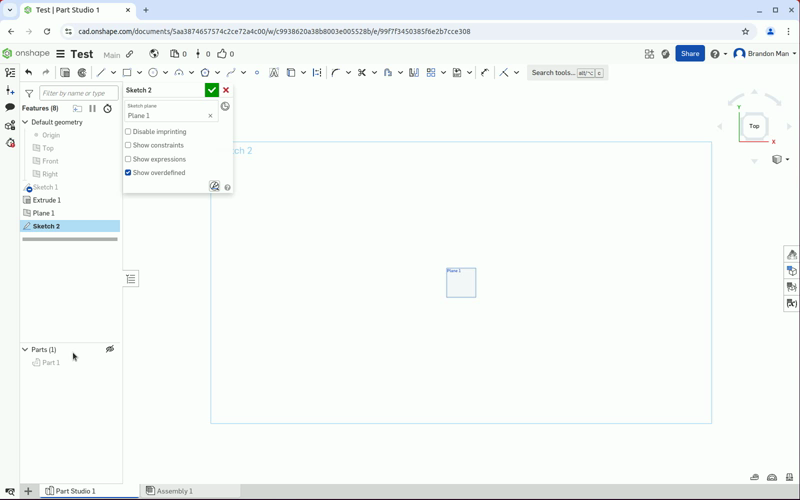
key(l)
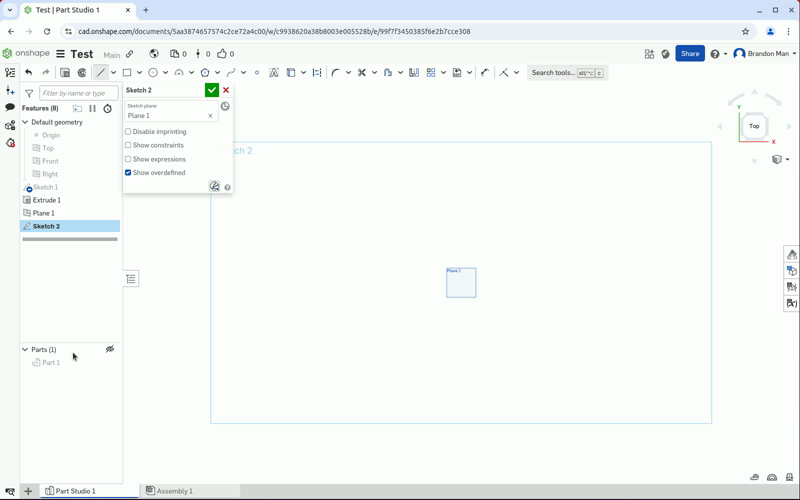
key_down(shift)
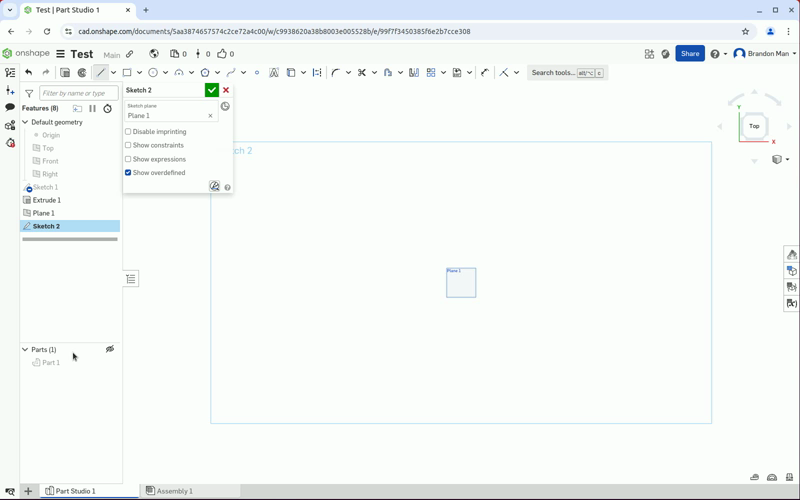
mouse_move(369, 212)
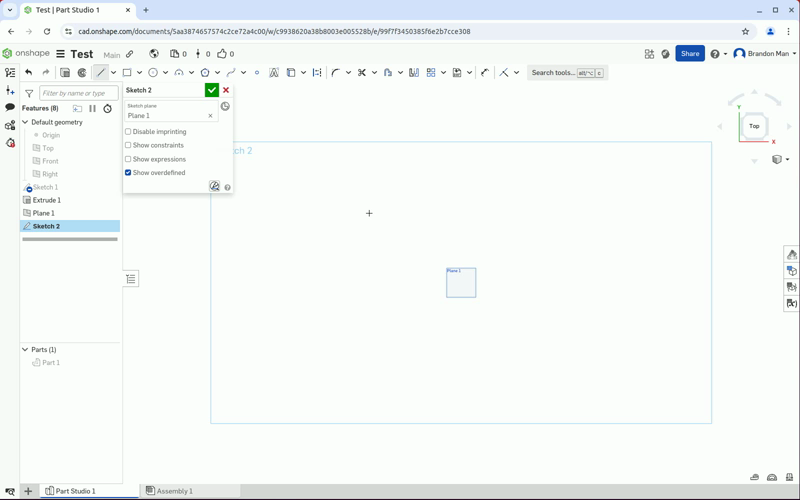
click(369, 212)
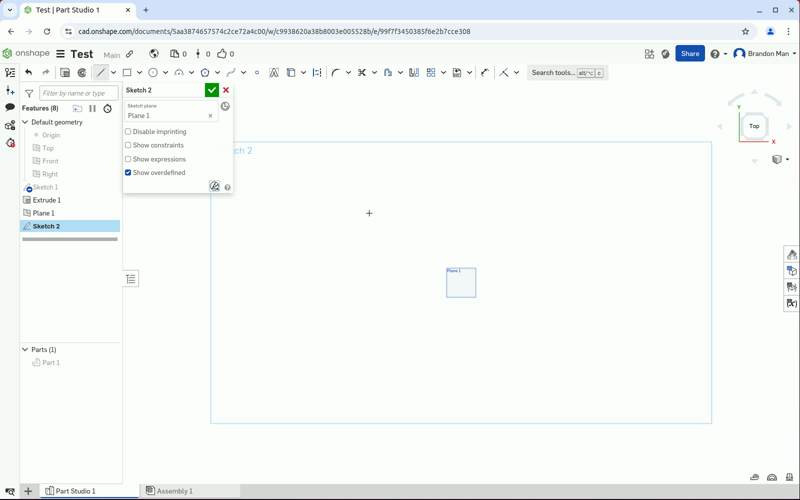
key_up(shift)
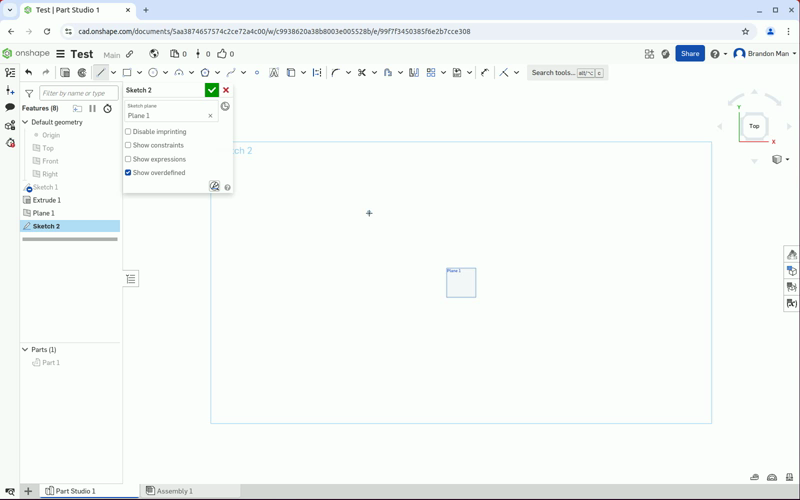
key_down(shift)
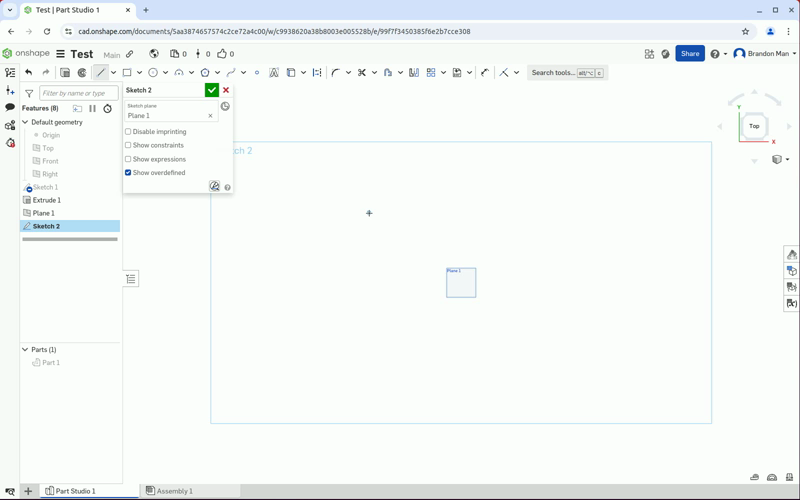
mouse_move(551, 212)
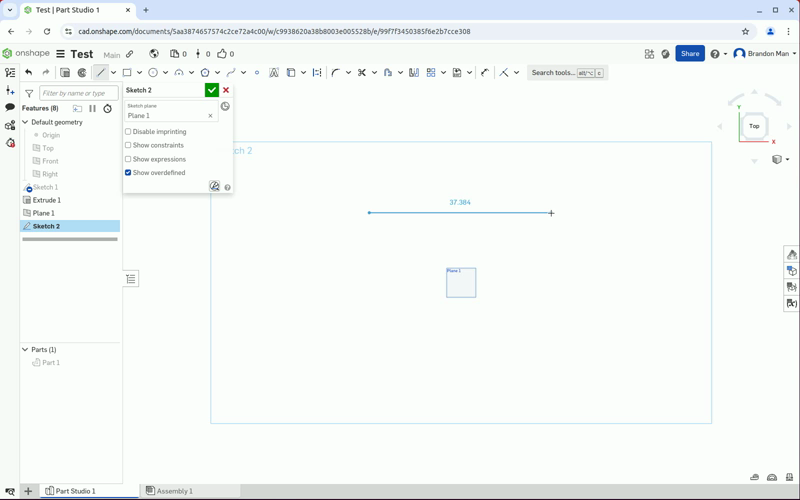
click(551, 212)
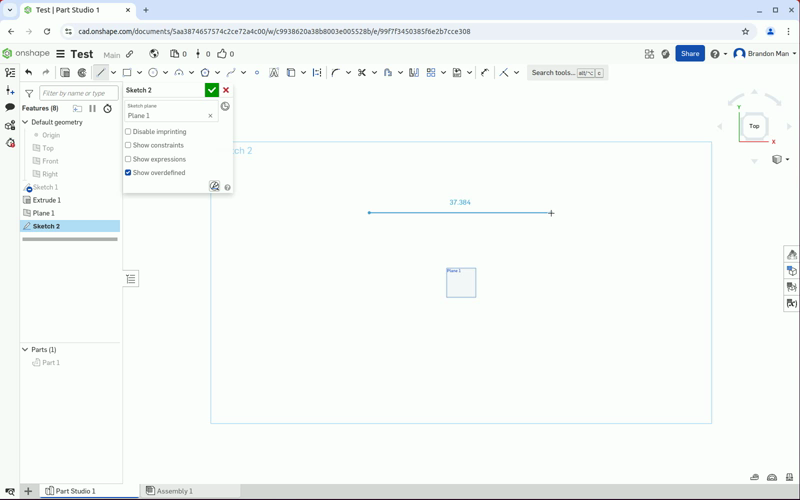
key_up(shift)
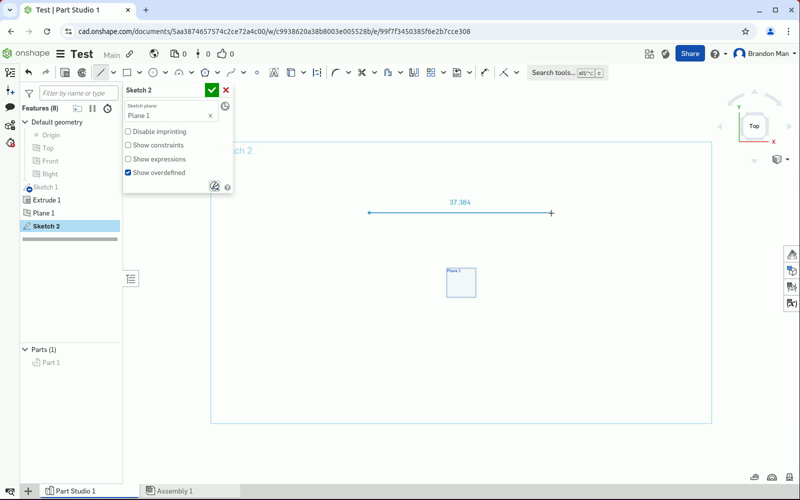
key_down(shift)
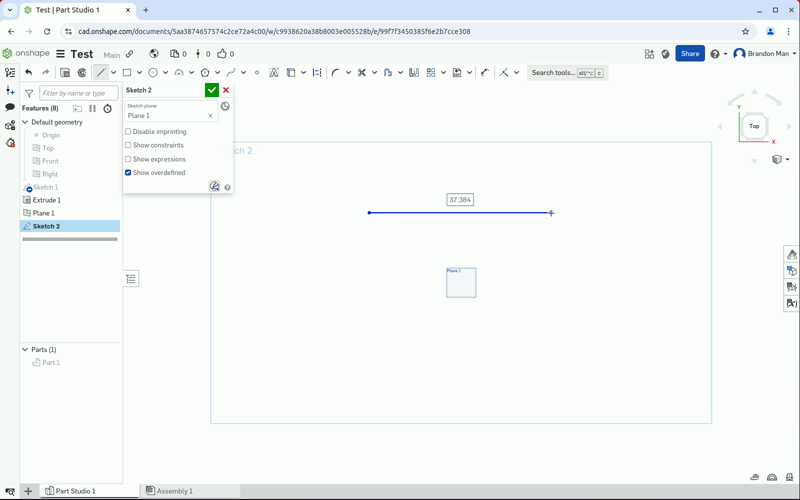
mouse_move(581, 212)
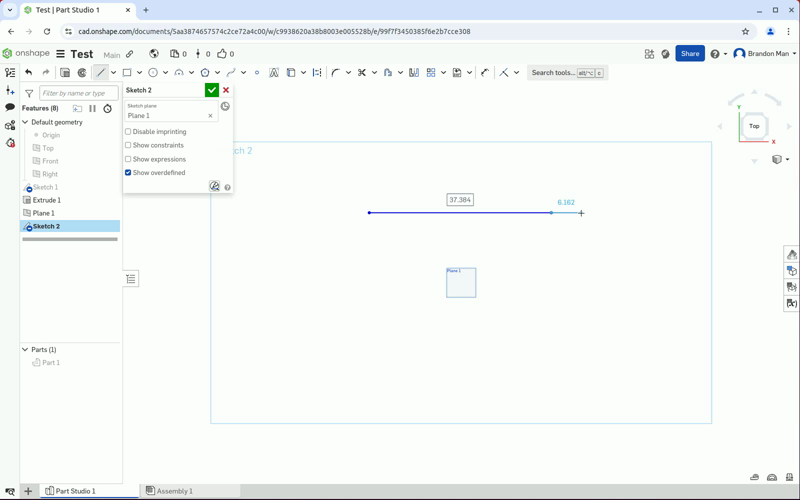
mouse_move(551, 170)
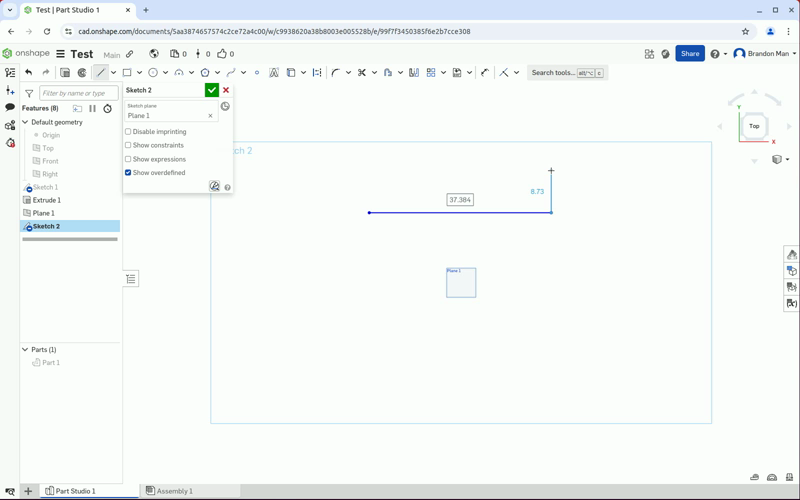
click(551, 170)
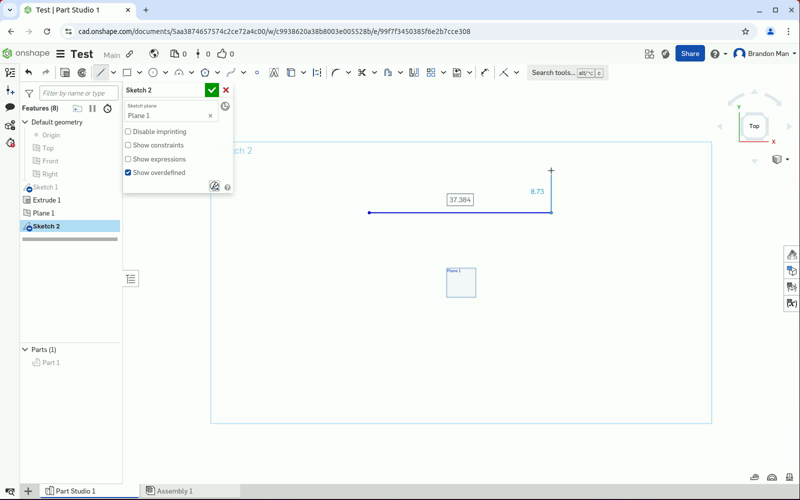
key_up(shift)
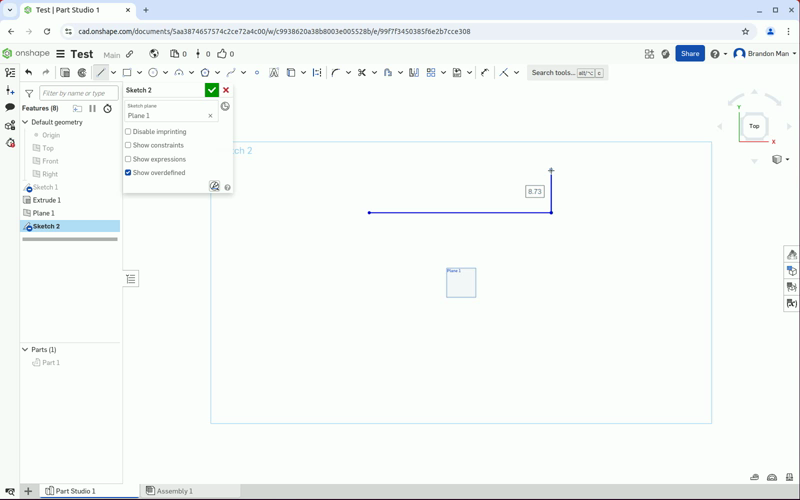
key_down(shift)
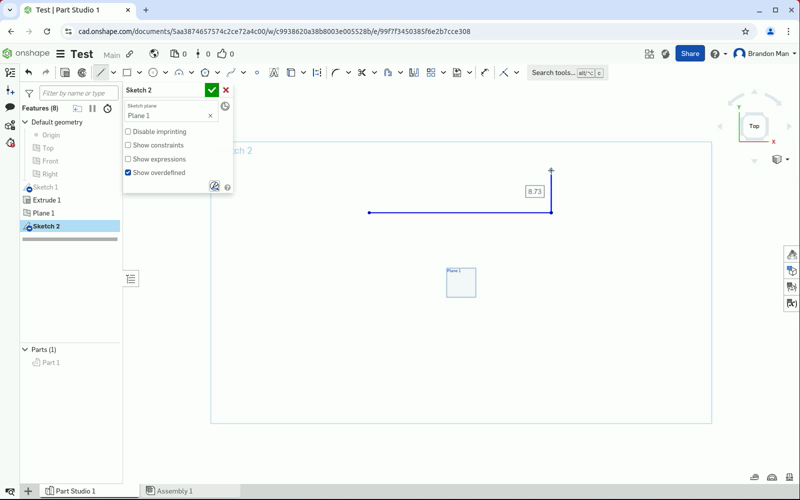
mouse_move(369, 170)
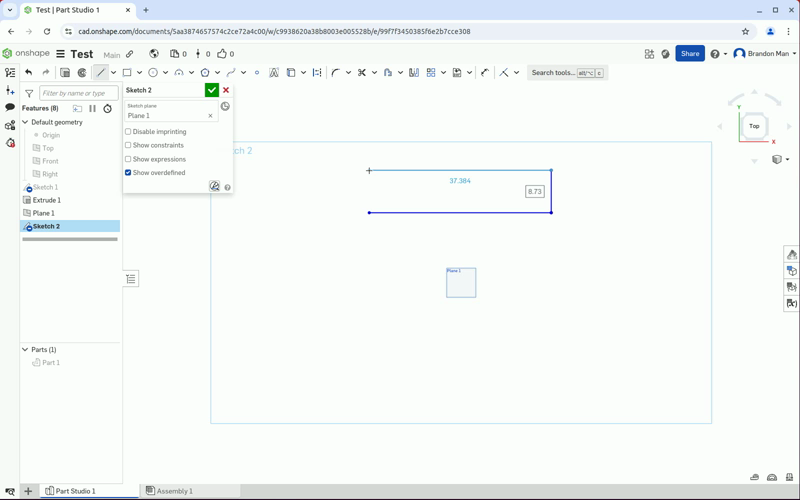
click(369, 170)
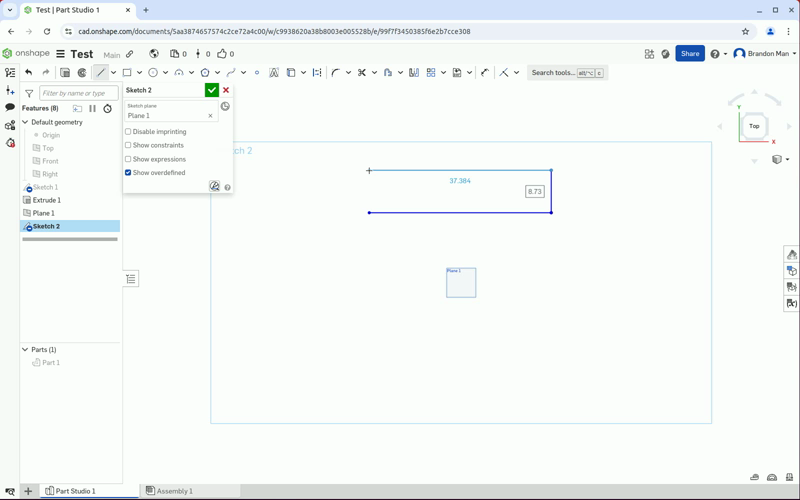
key_up(shift)
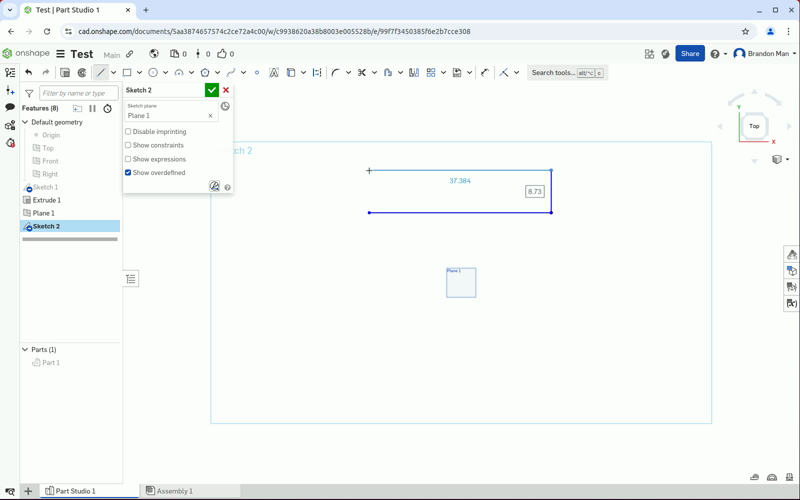
mouse_move(399, 170)
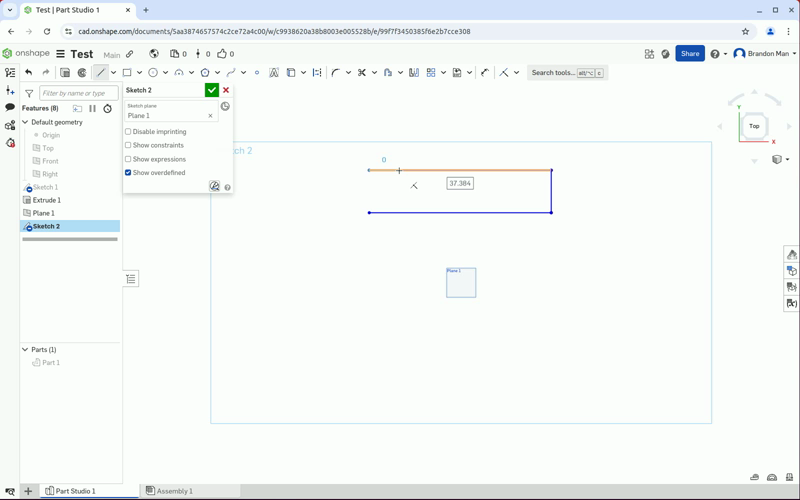
key_down(shift)
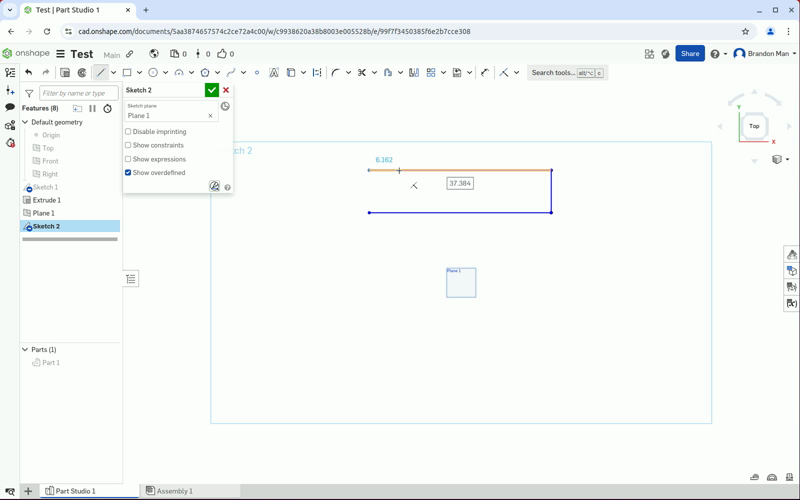
mouse_move(369, 212)
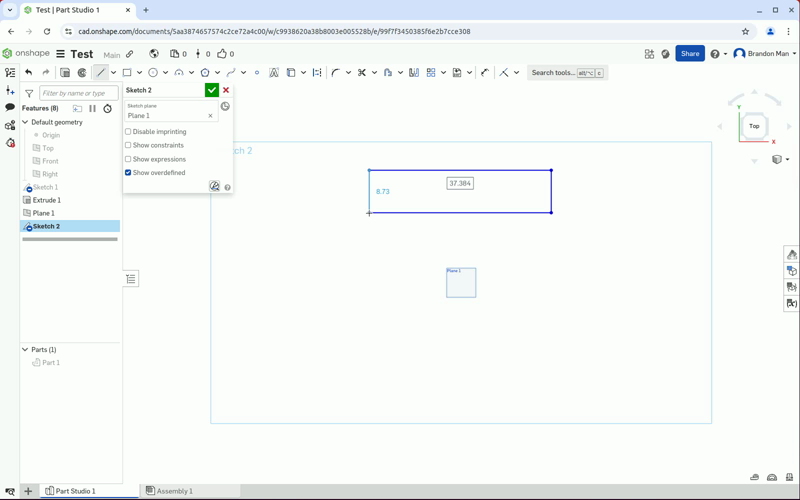
key_up(shift)
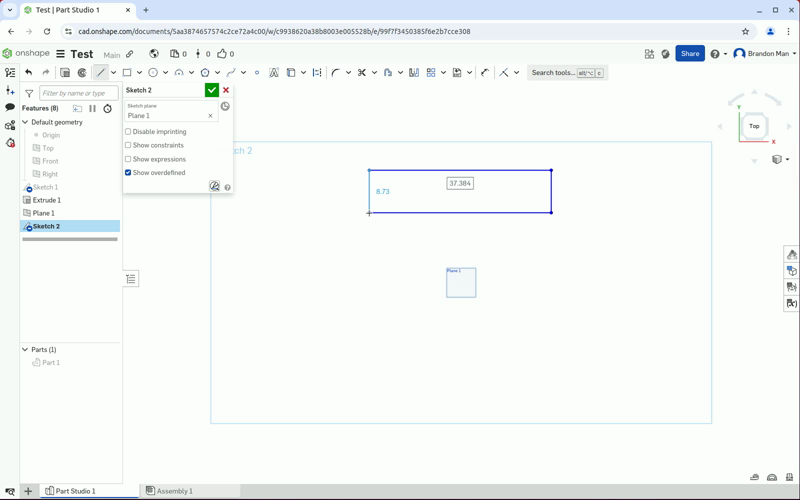
click(369, 212)
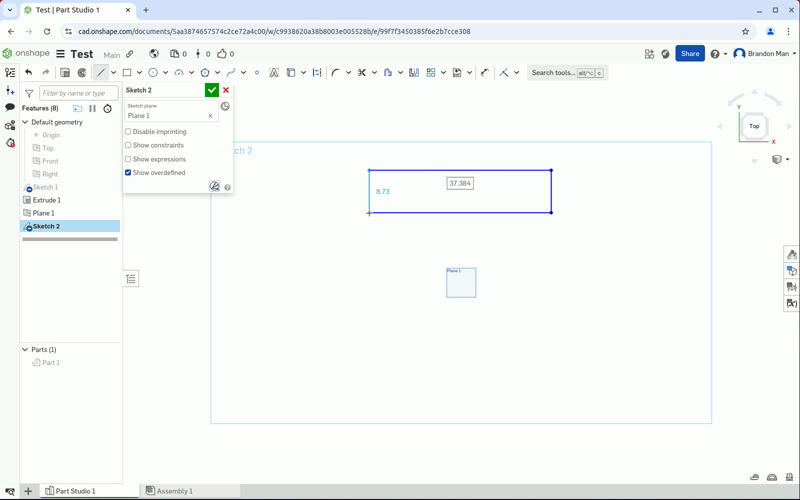
key(esc)
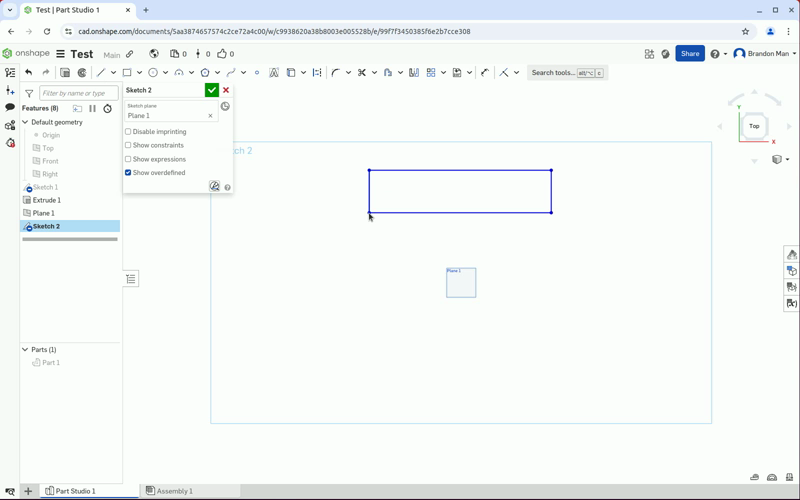
mouse_move(444, 198)
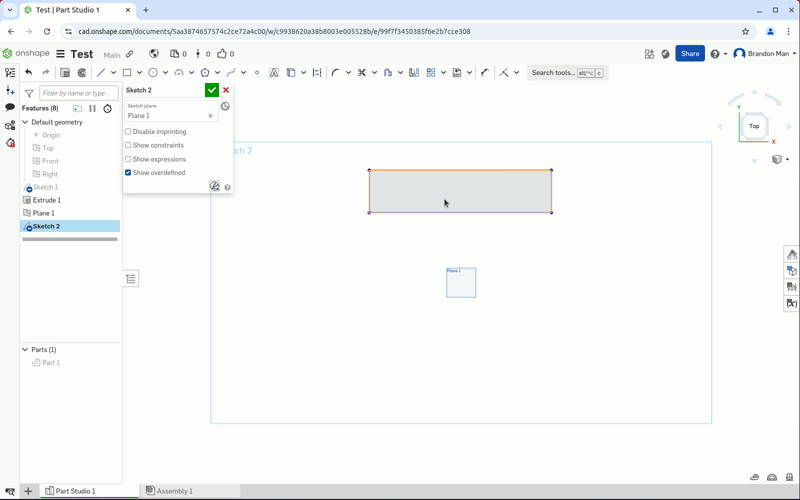
click(444, 198)
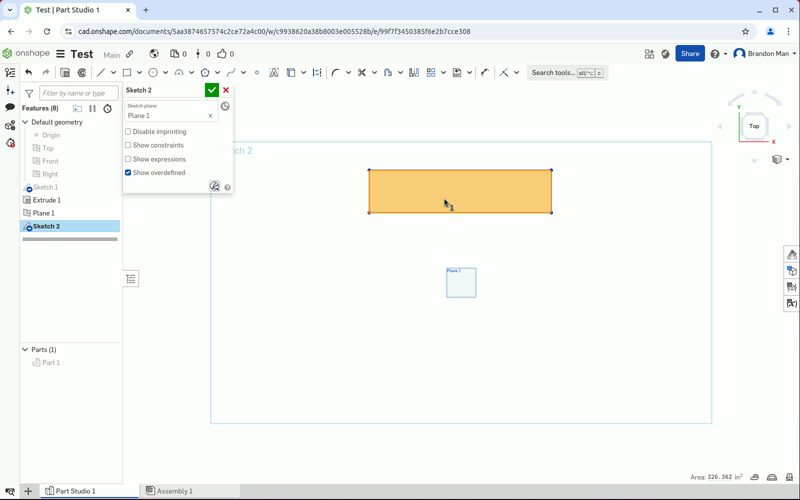
mouse_move(73, 352)
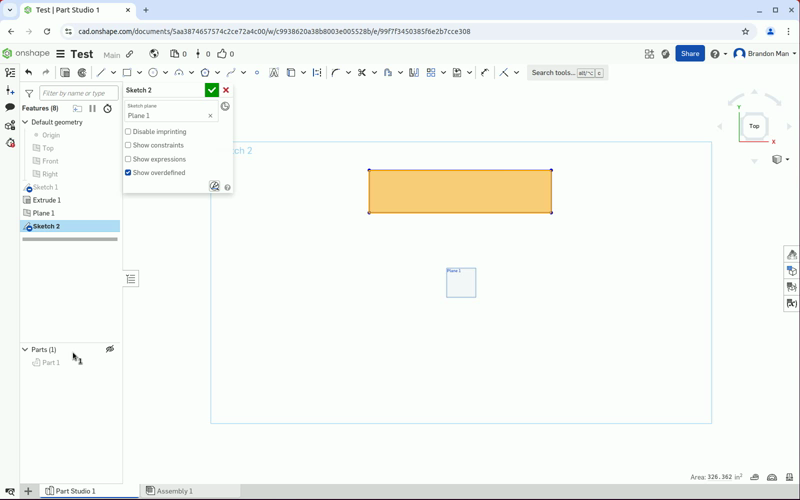
key(shift+y)
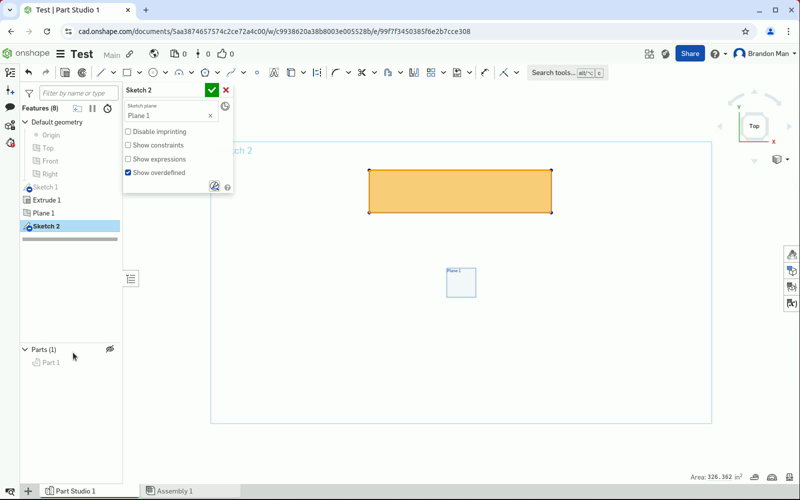
key(shift+e)
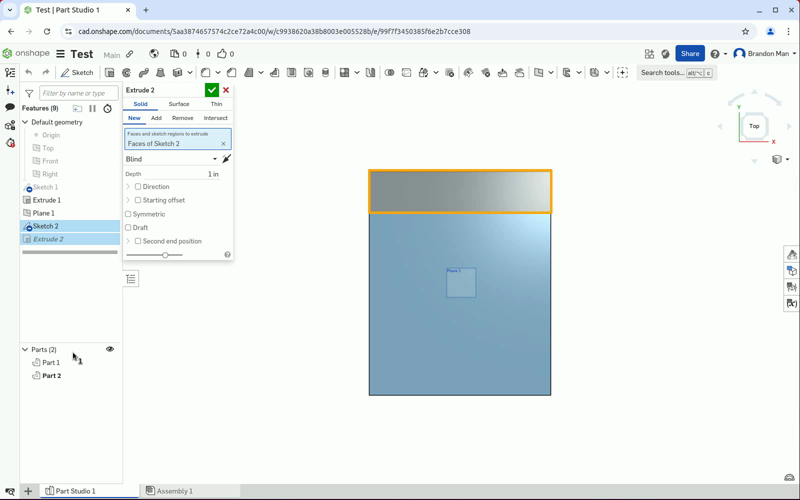
mouse_move(143, 106)
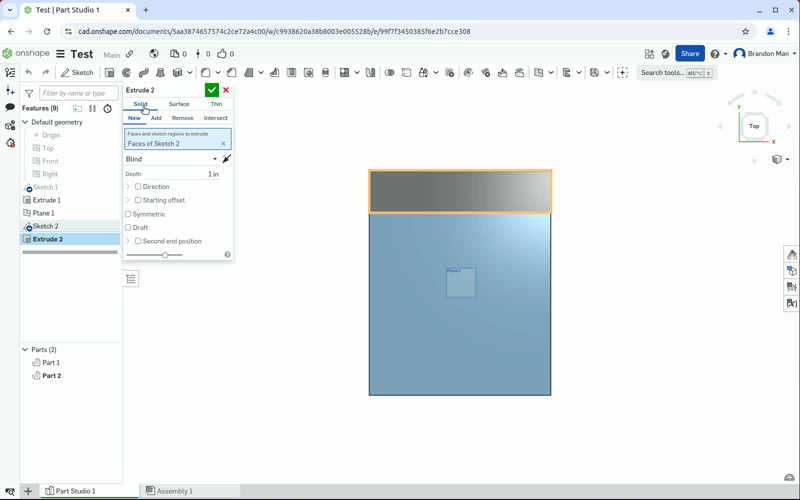
click(143, 106)
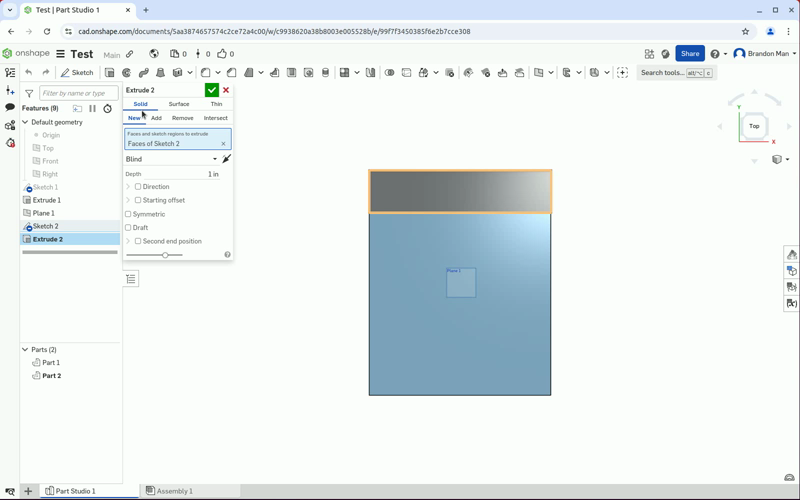
mouse_move(137, 120)
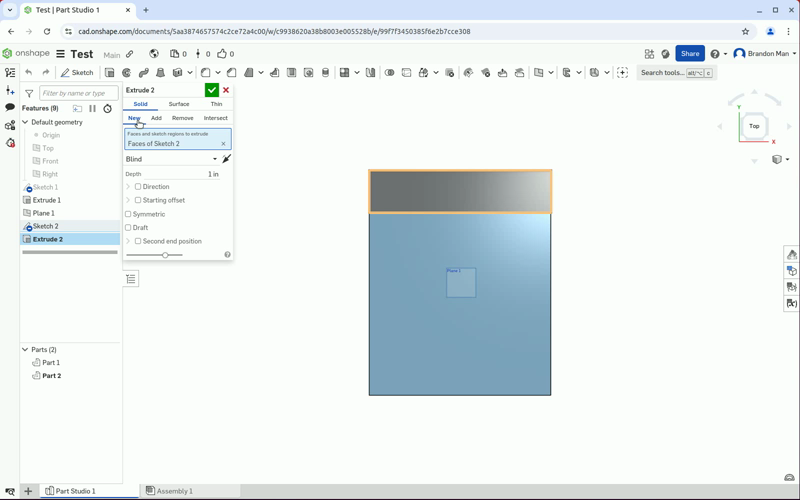
click(137, 120)
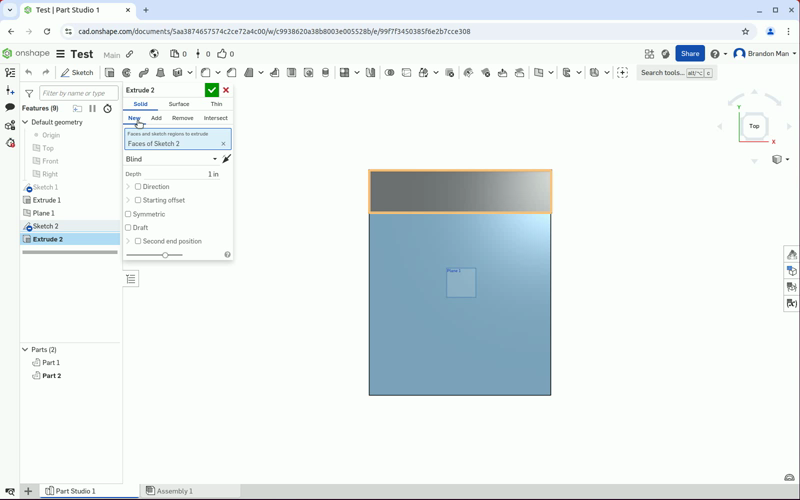
key(tab, 4)
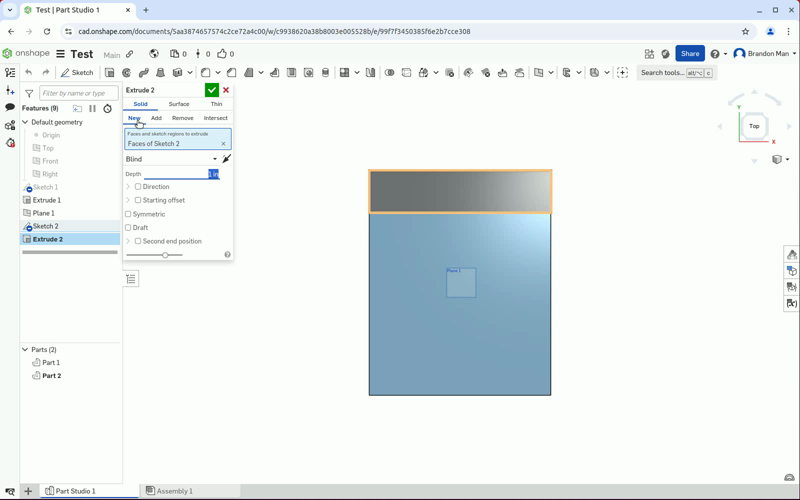
text(11.554)
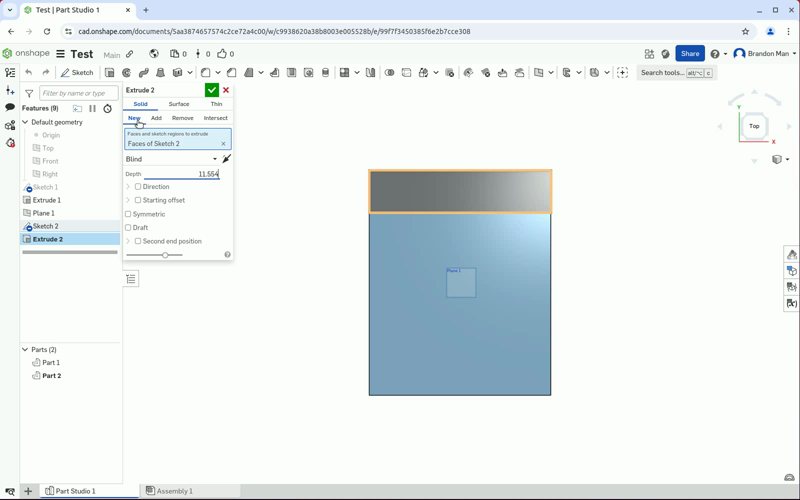
key(enter)
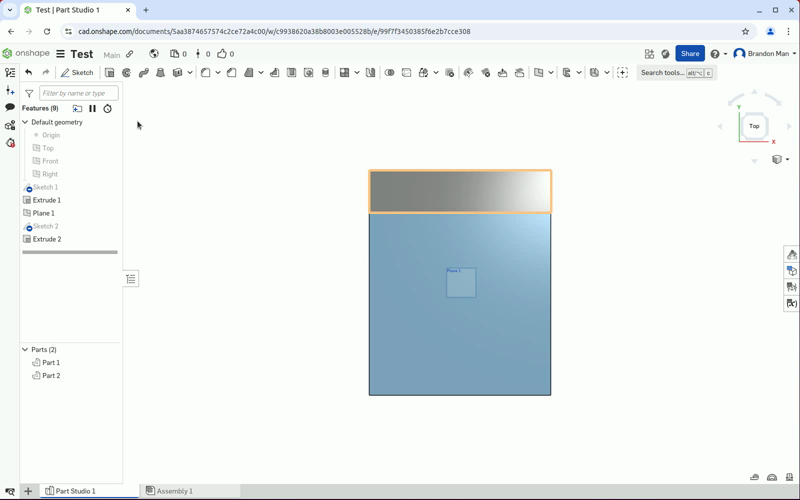
key(shift+h)
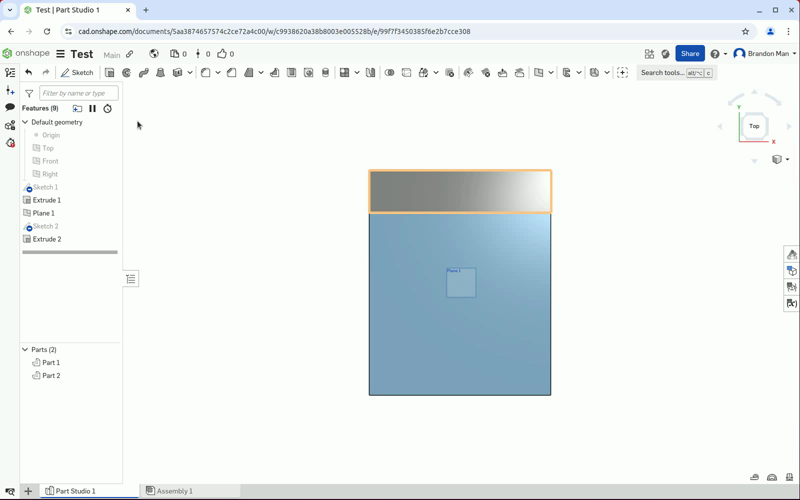
key(shift+h)
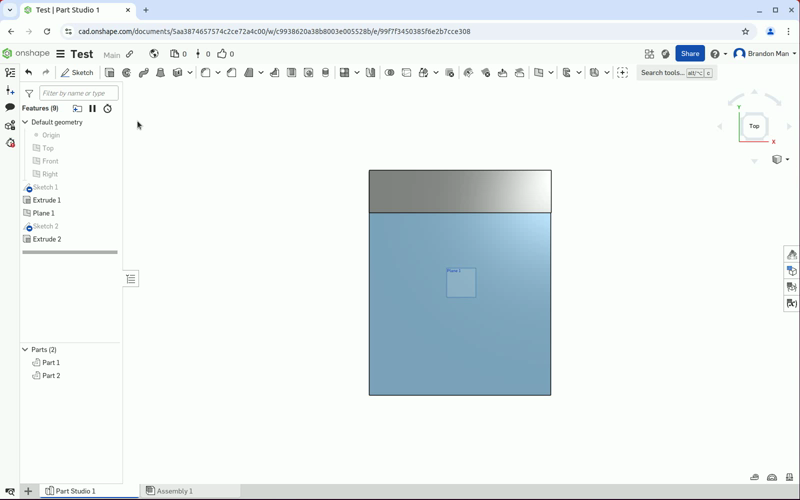
mouse_move(73, 189)
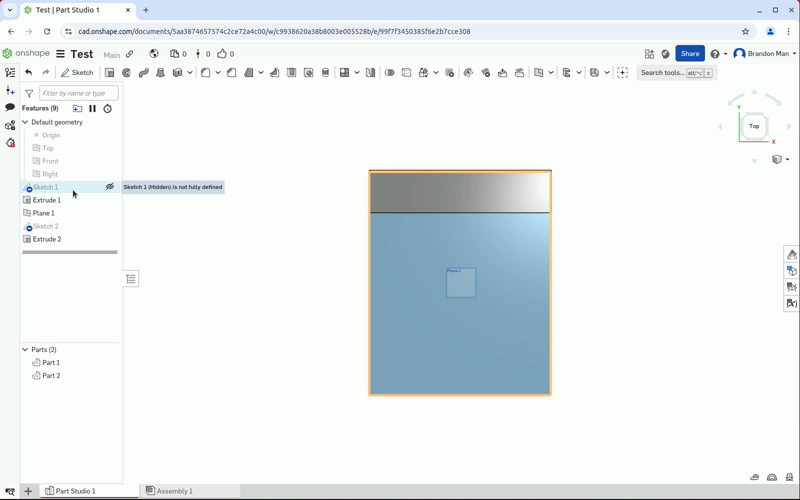
click(73, 189)
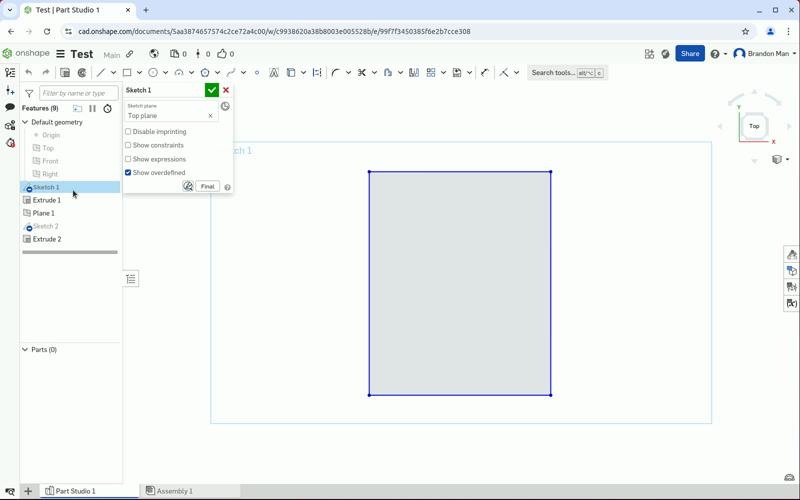
mouse_move(229, 92)
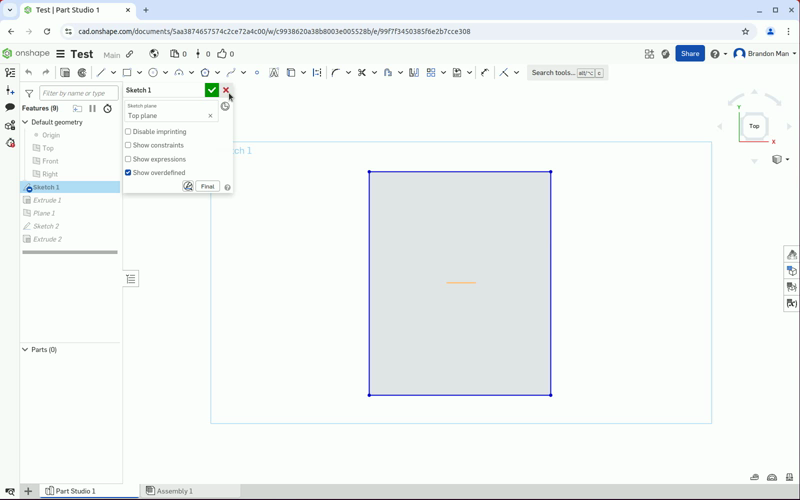
click(229, 92)
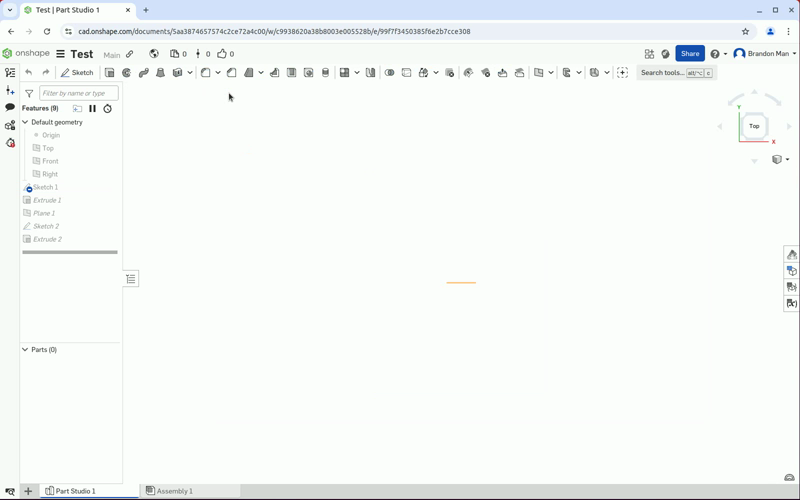
key(shift+s)
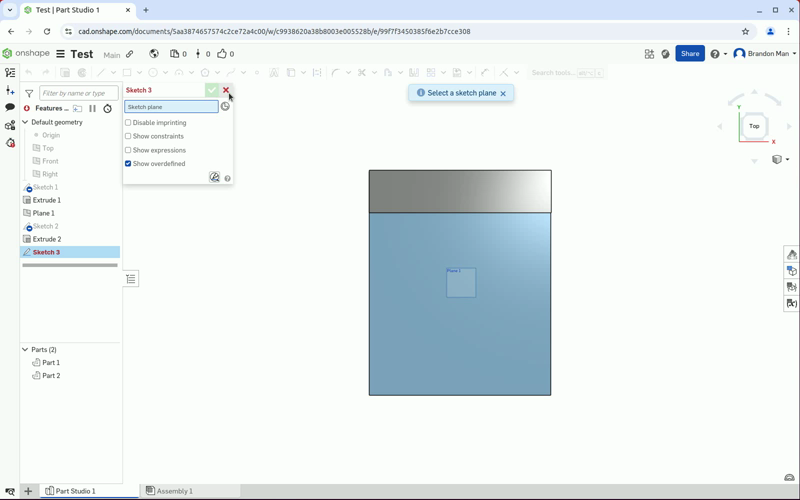
mouse_move(73, 215)
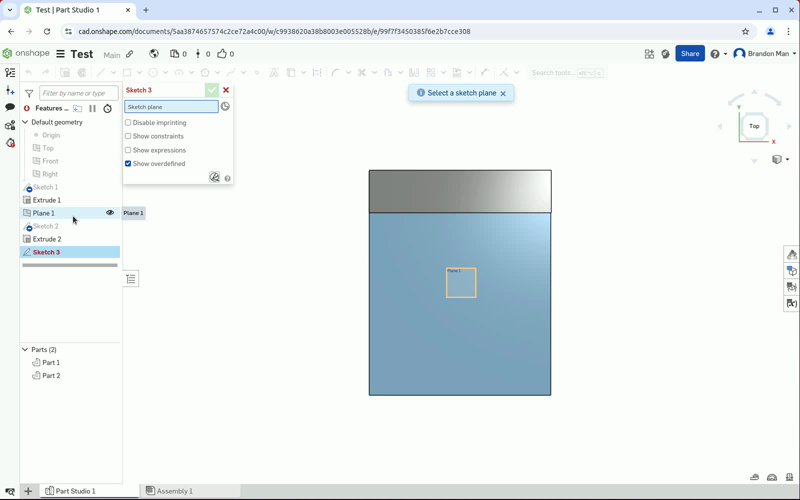
click(73, 215)
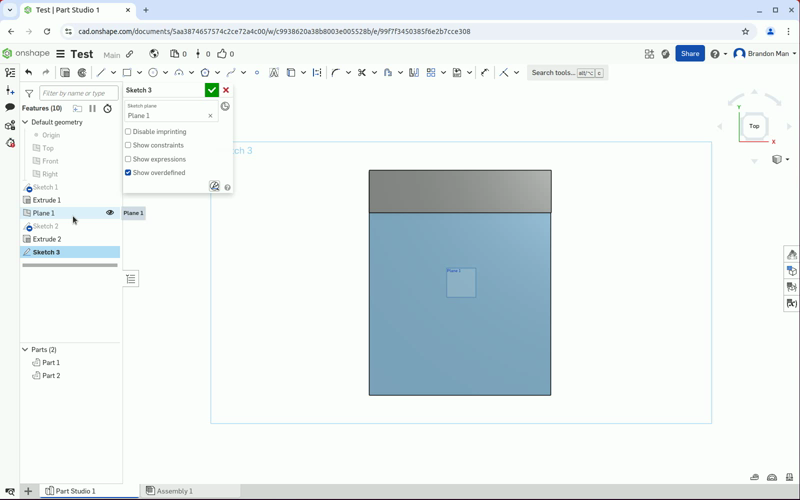
mouse_move(73, 352)
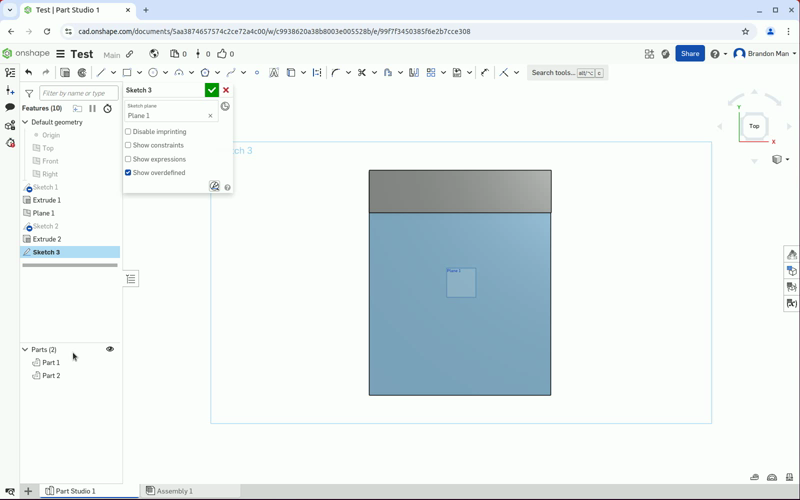
key(y)
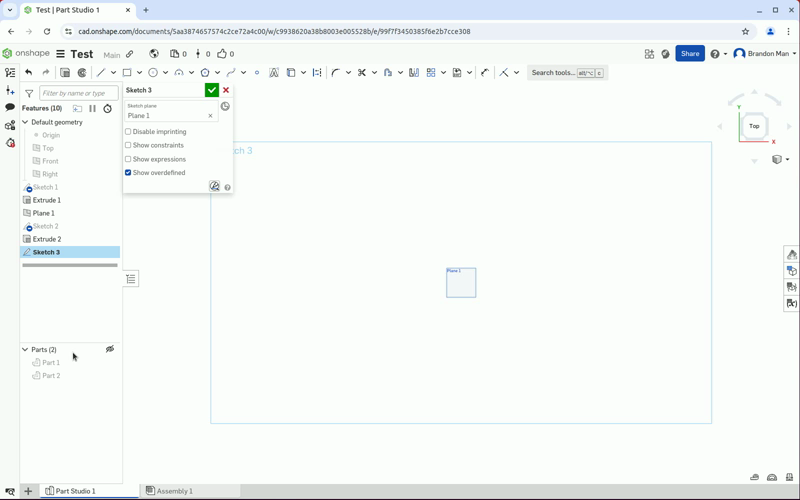
key(l)
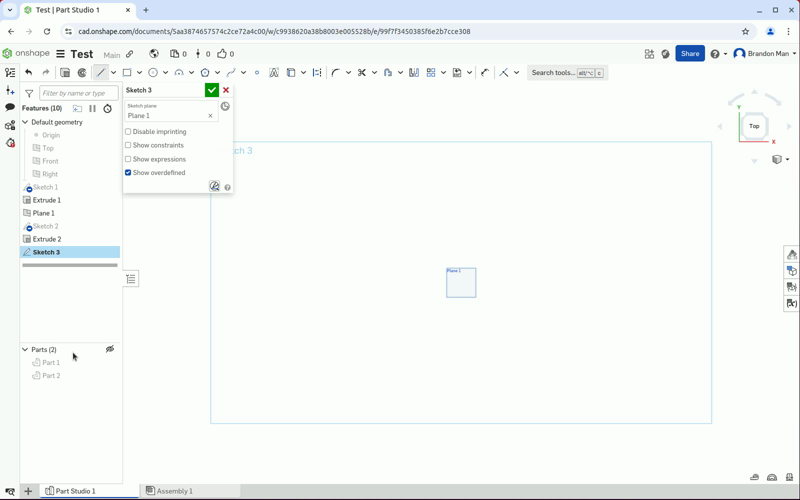
key_down(shift)
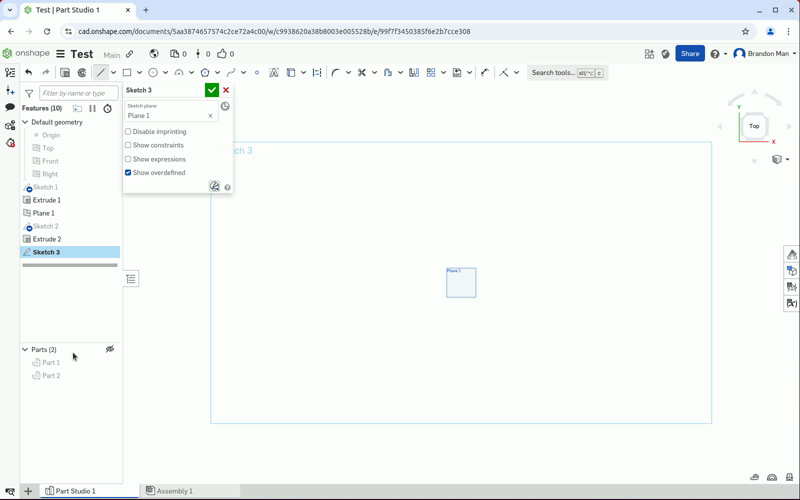
mouse_move(369, 395)
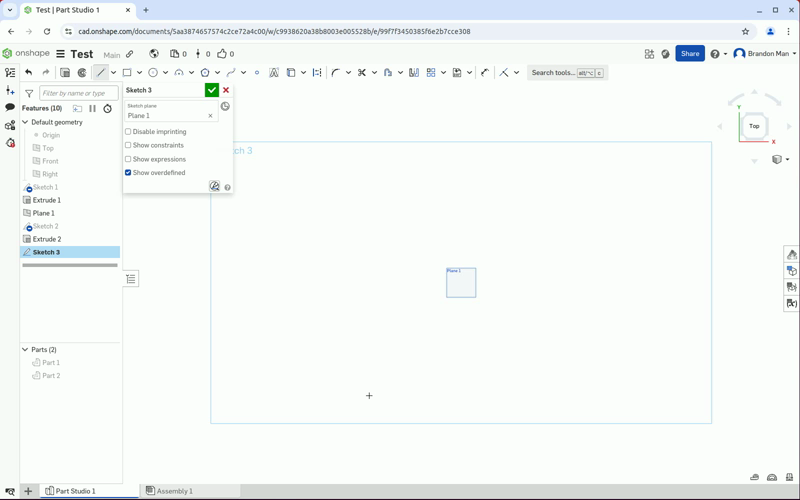
click(369, 395)
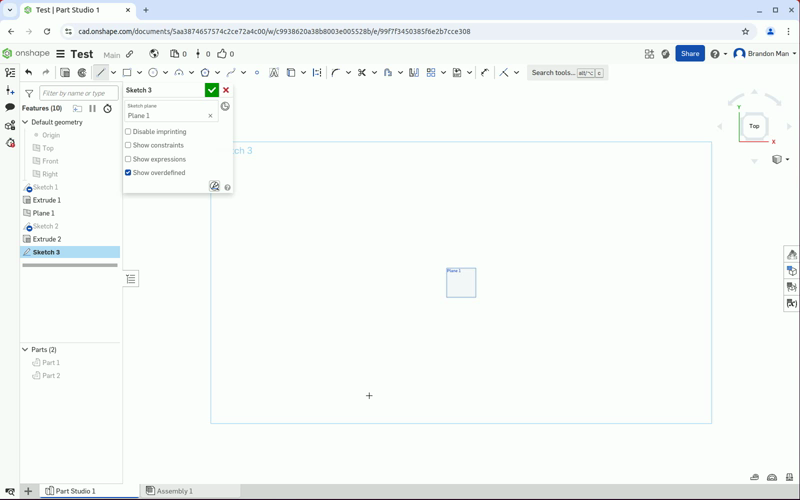
key_up(shift)
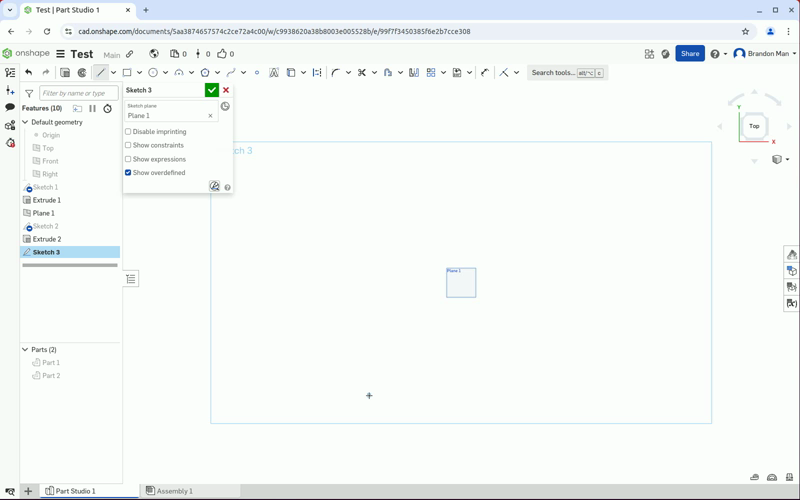
key_down(shift)
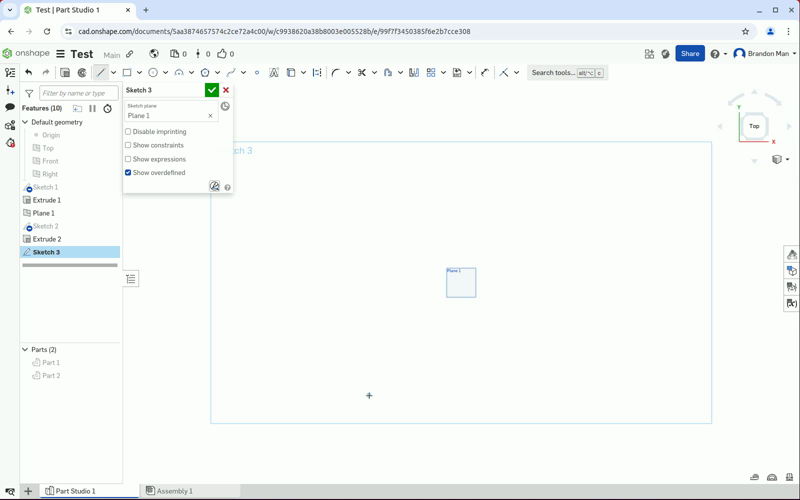
mouse_move(551, 395)
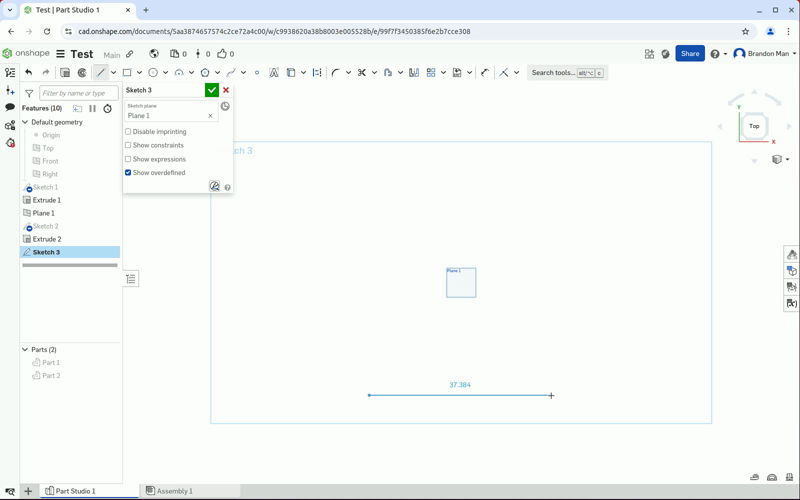
click(551, 395)
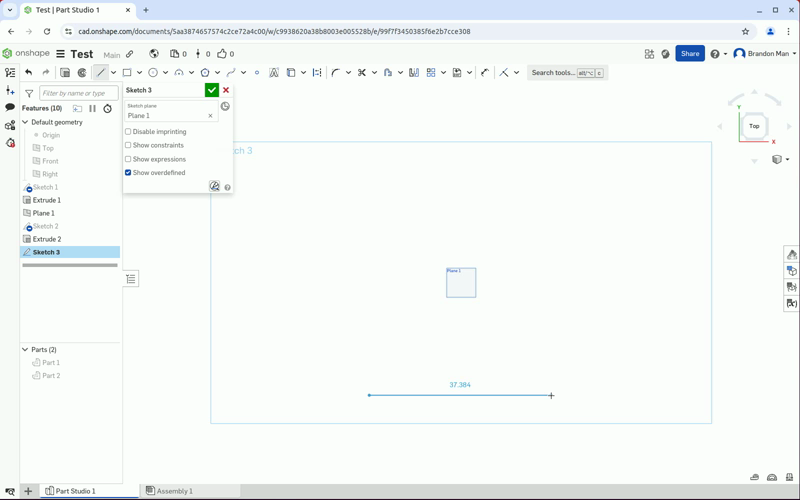
key_up(shift)
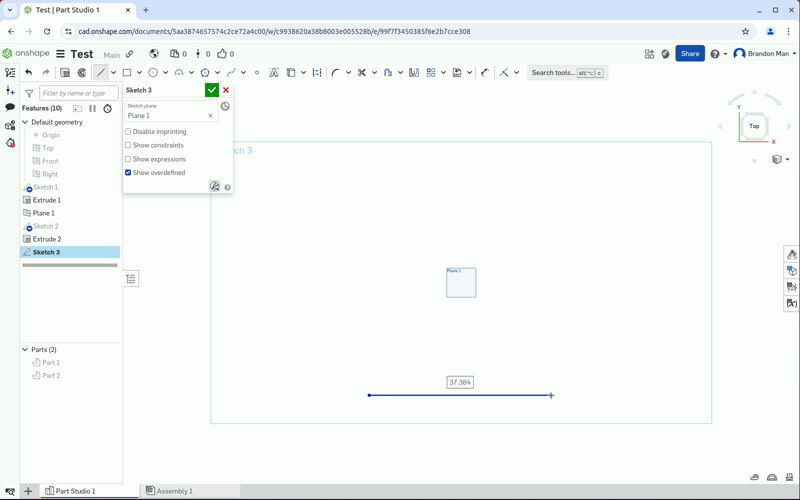
key_down(shift)
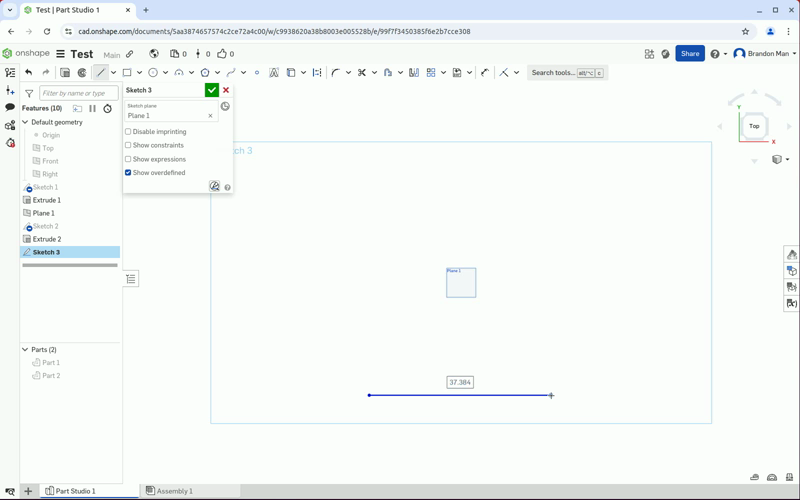
mouse_move(581, 395)
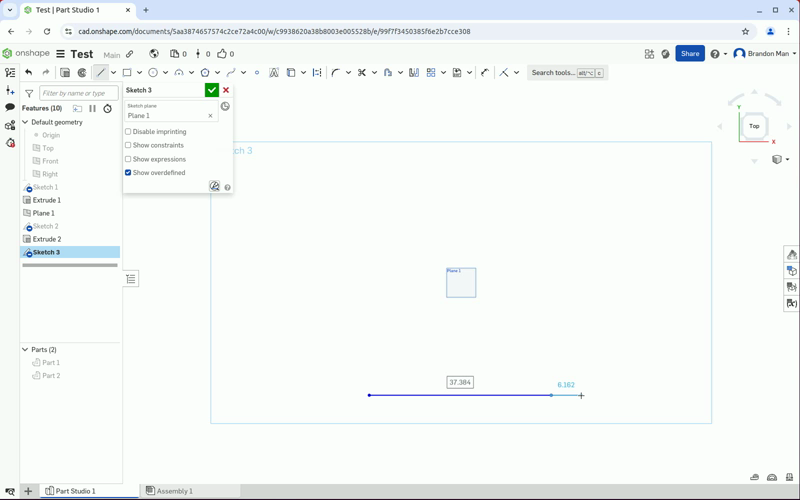
mouse_move(551, 353)
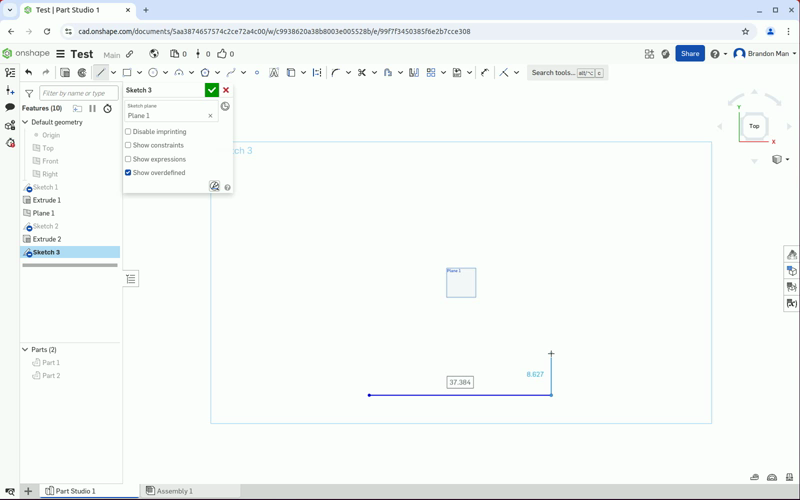
click(551, 353)
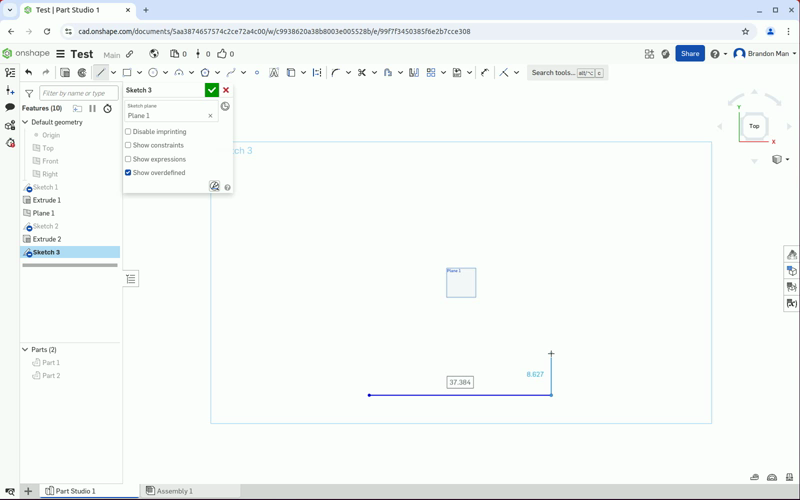
key_up(shift)
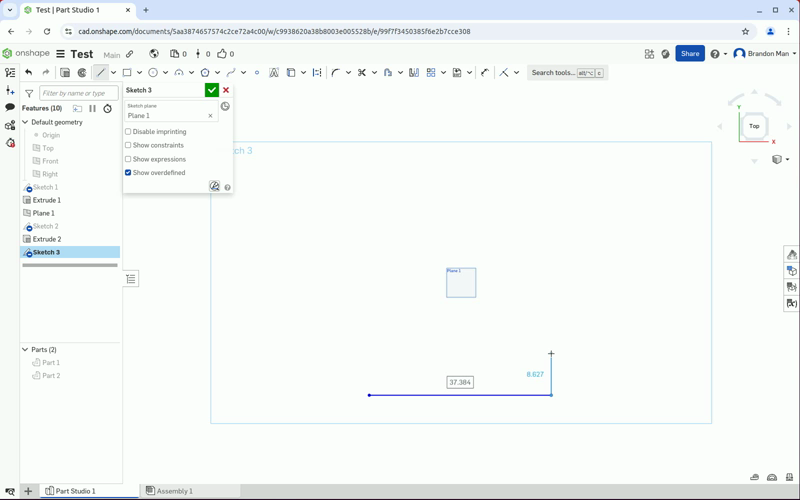
key_down(shift)
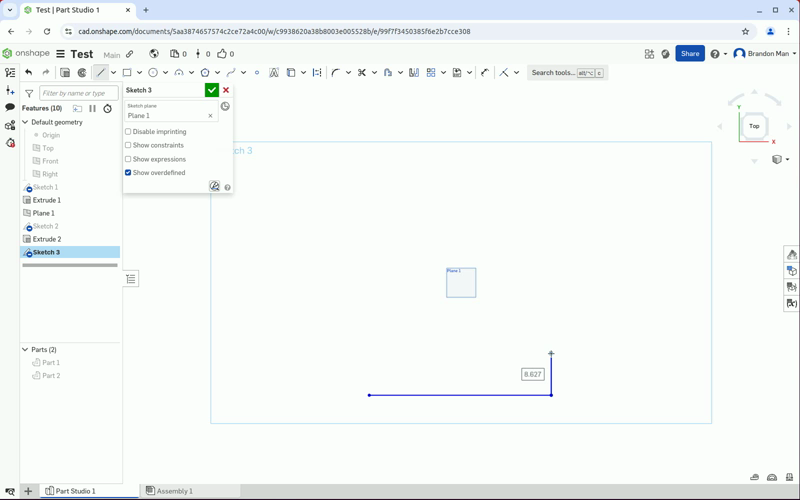
mouse_move(369, 353)
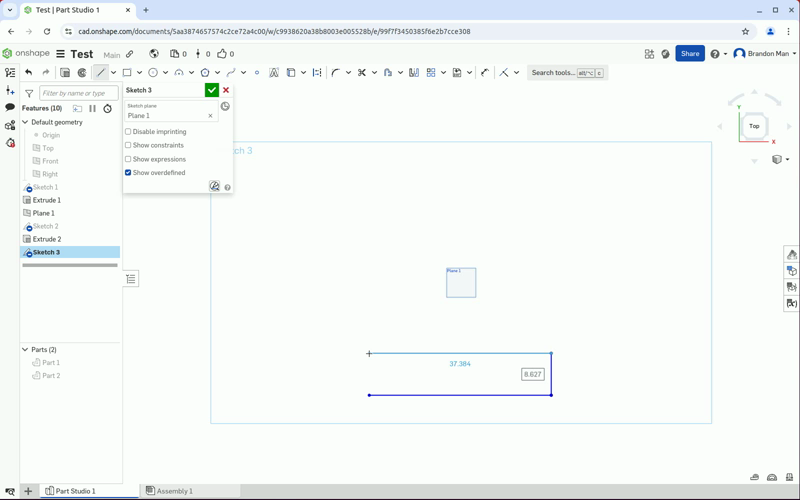
click(369, 353)
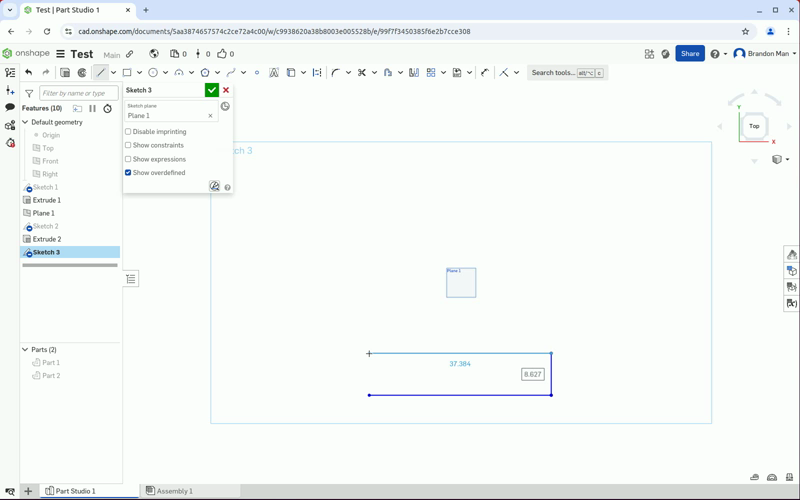
key_up(shift)
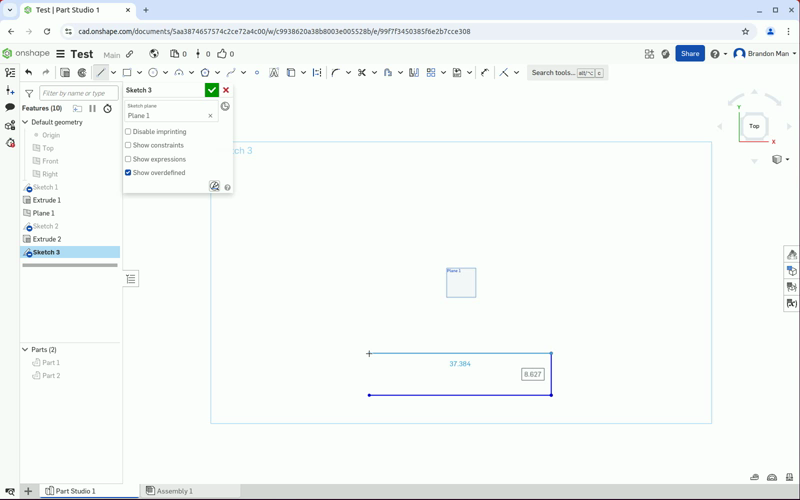
mouse_move(399, 353)
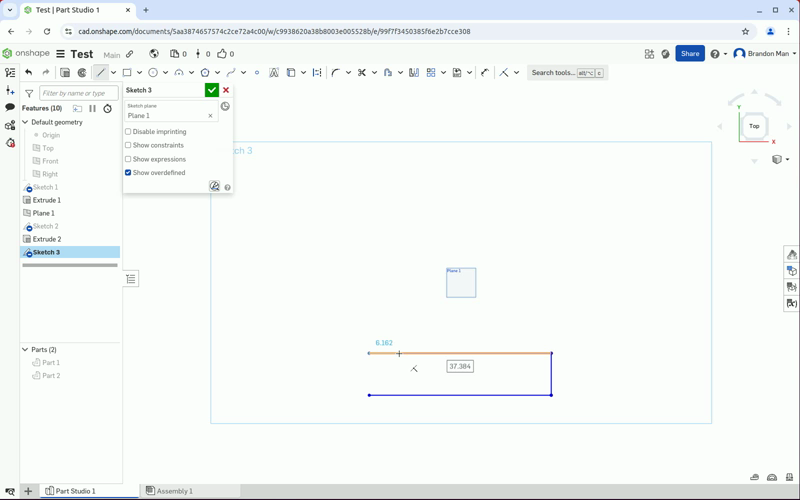
key_down(shift)
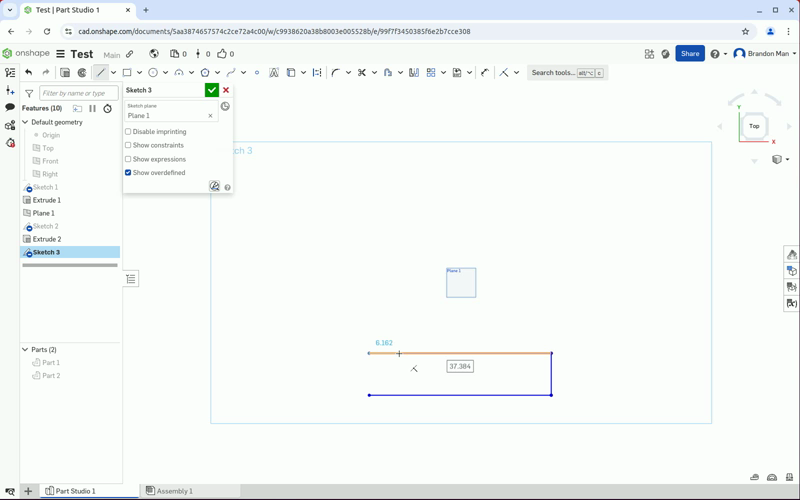
mouse_move(369, 395)
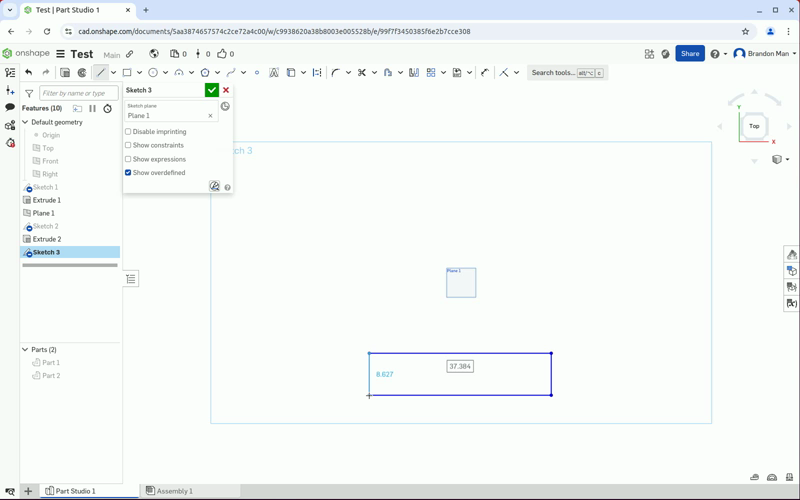
key_up(shift)
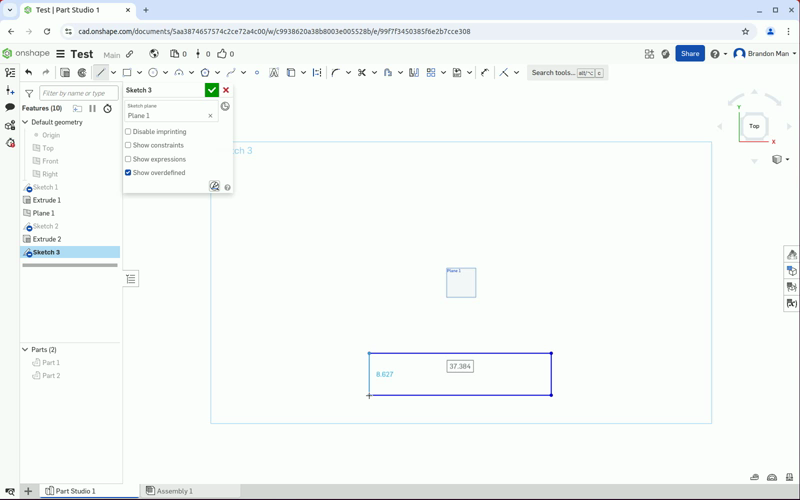
click(369, 395)
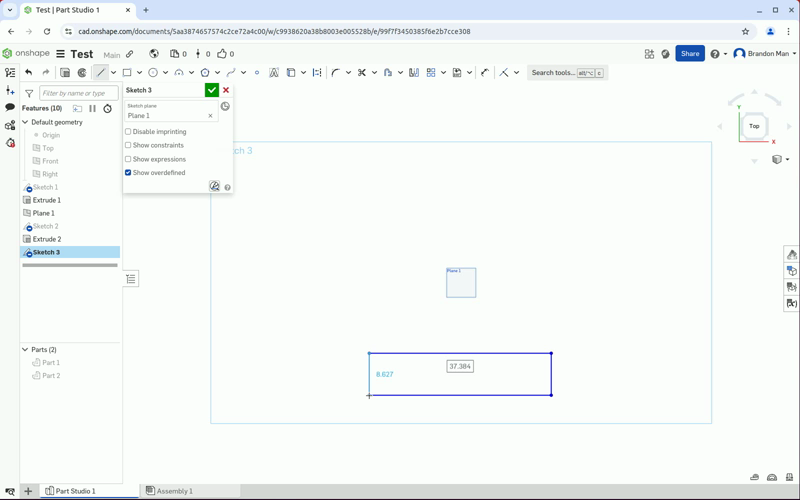
key(esc)
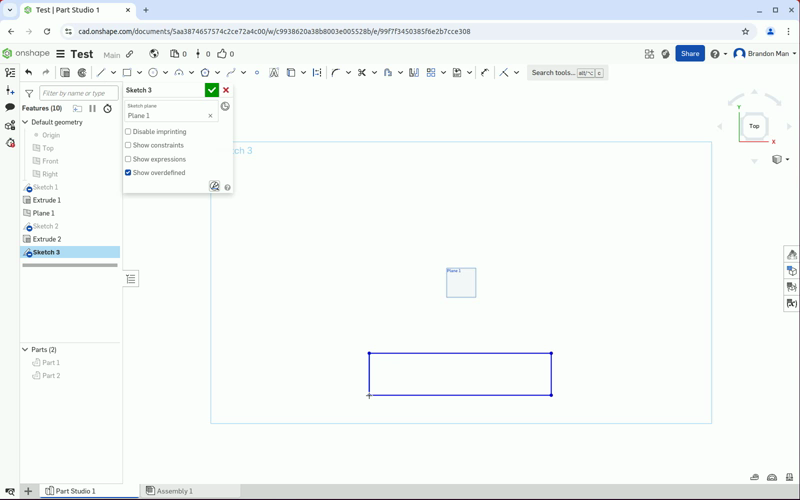
mouse_move(406, 371)
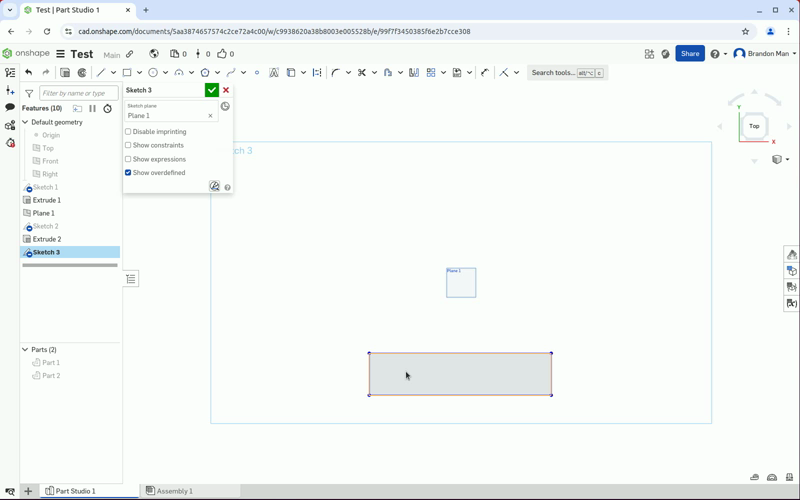
click(406, 371)
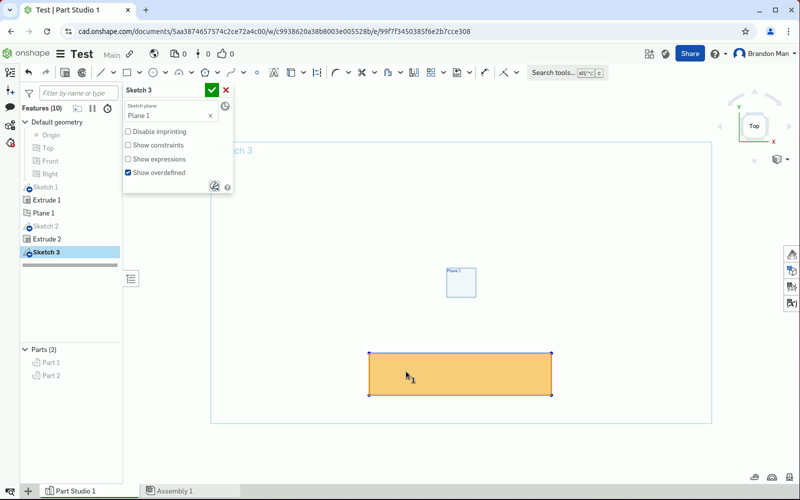
mouse_move(73, 352)
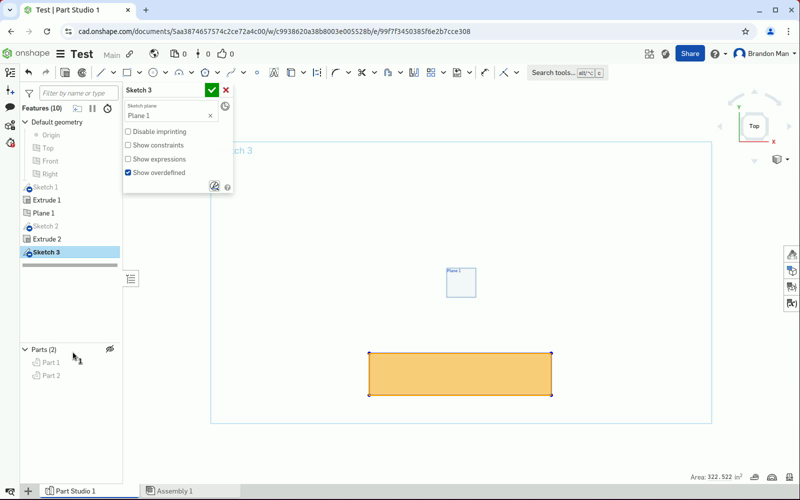
key(shift+y)
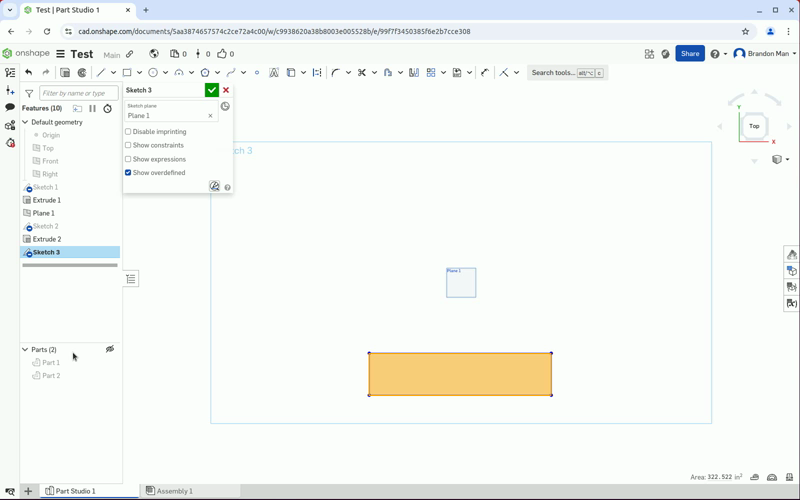
key(shift+e)
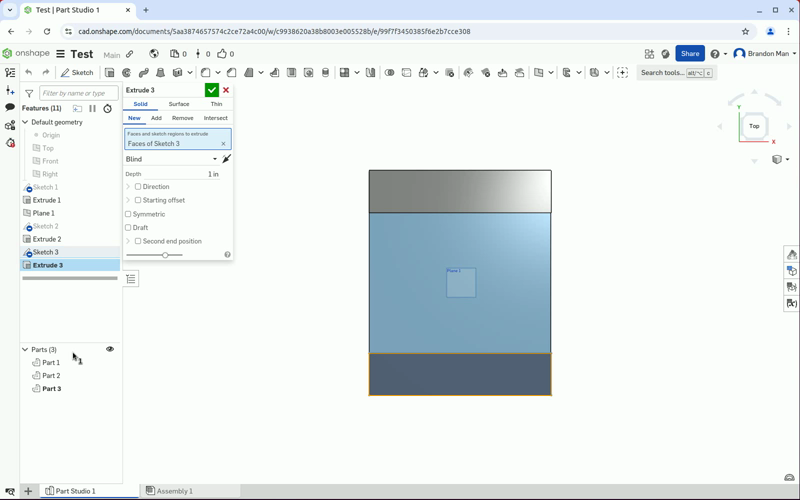
mouse_move(143, 106)
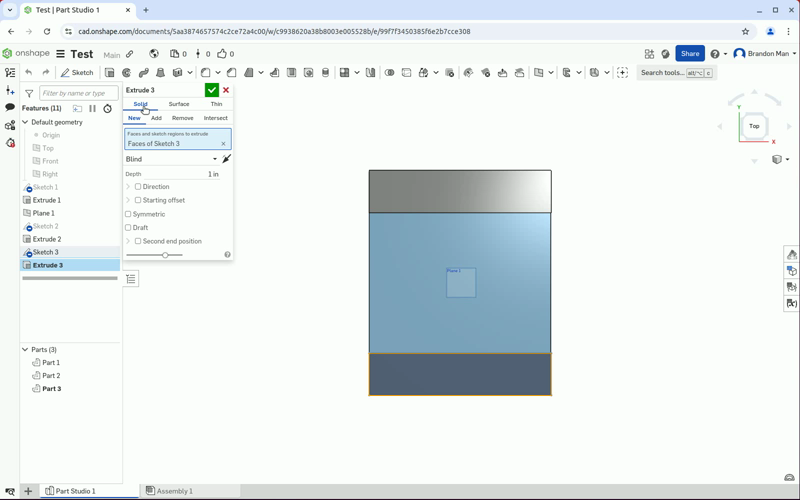
click(143, 106)
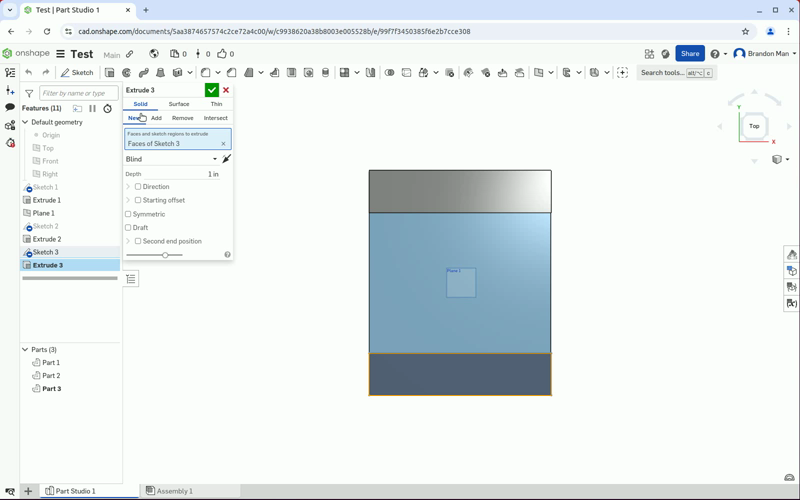
mouse_move(137, 120)
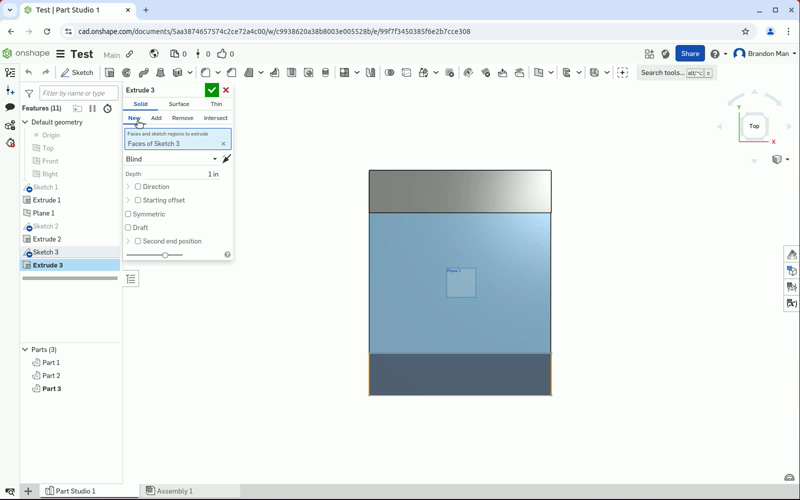
click(137, 120)
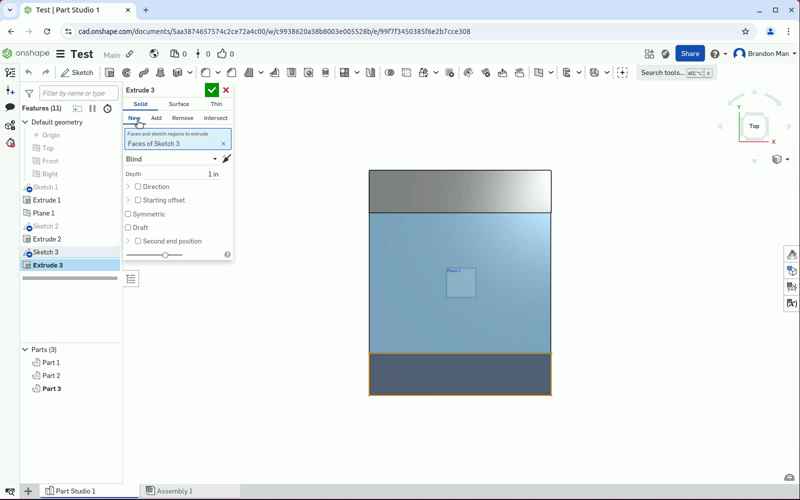
key(tab, 4)
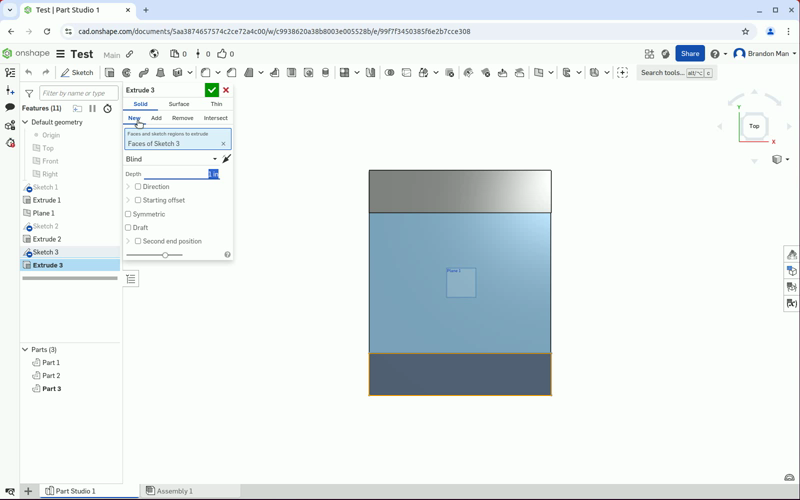
text(11.554)
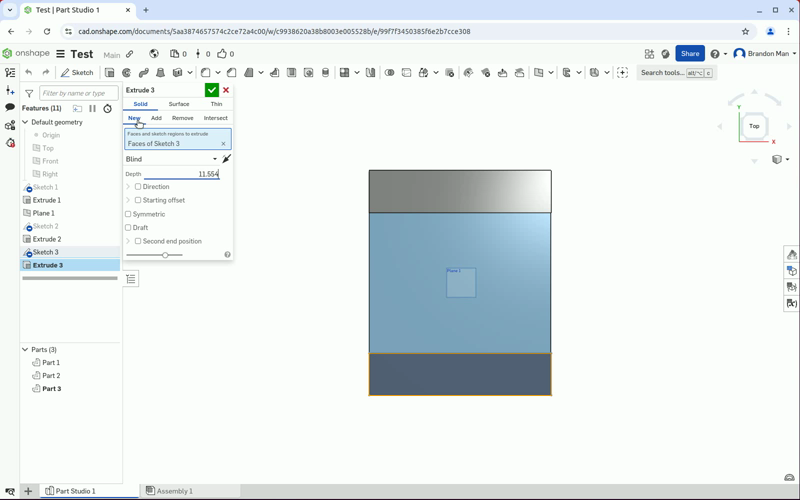
key(enter)
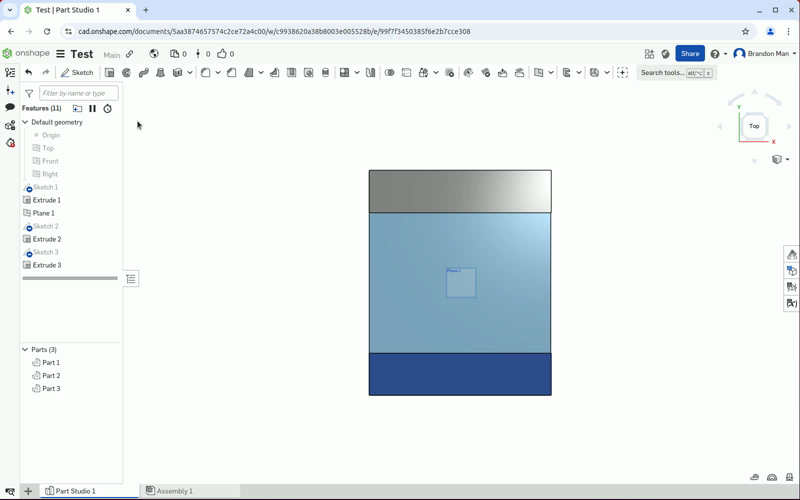
key(shift+h)
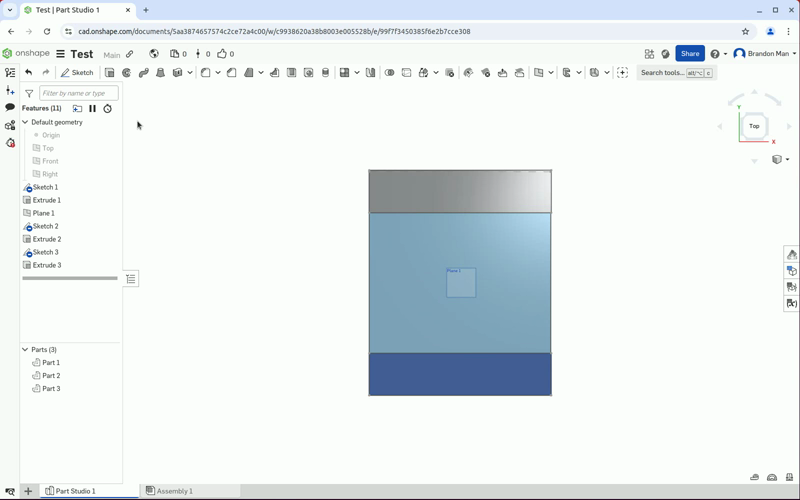
key(shift+h)
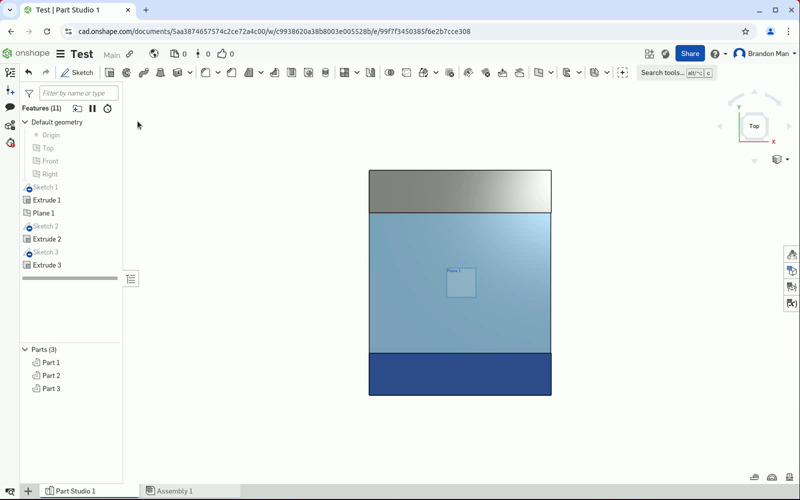
mouse_move(73, 189)
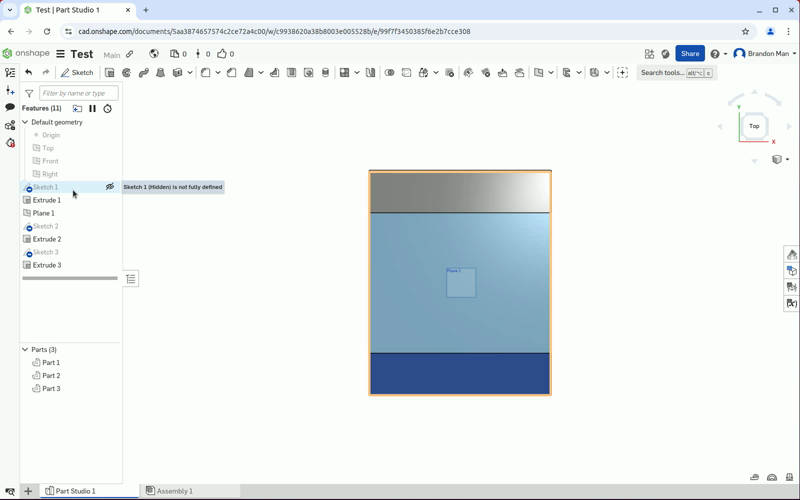
click(73, 189)
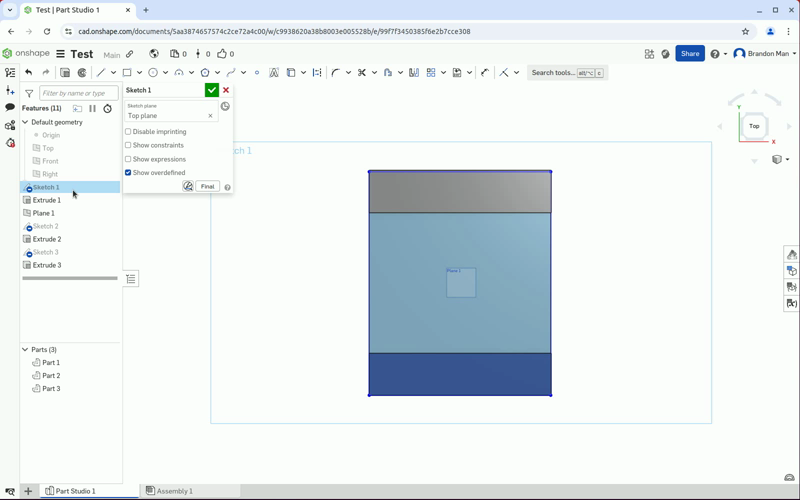
mouse_move(229, 92)
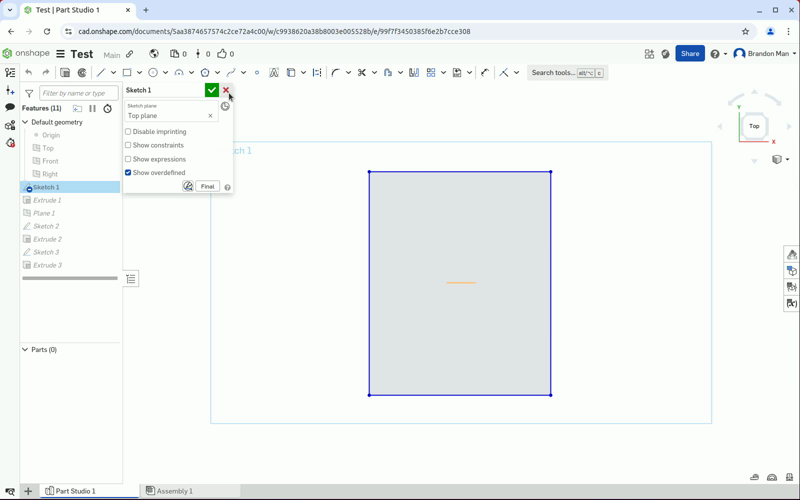
click(229, 92)
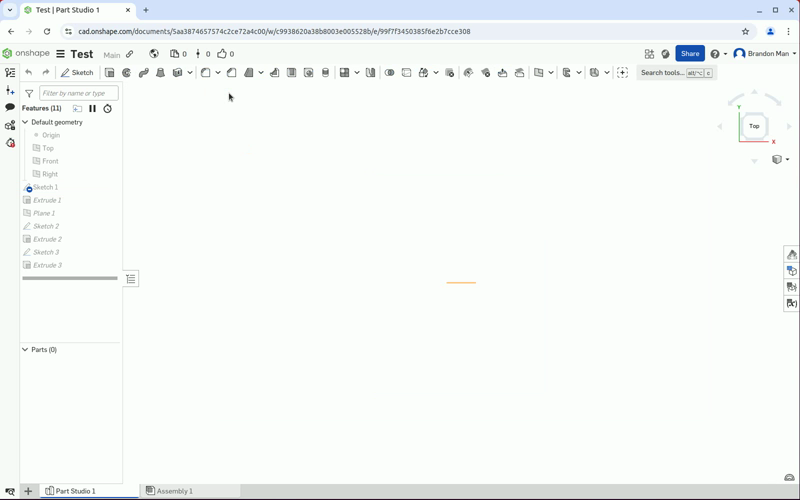
key(shift+s)
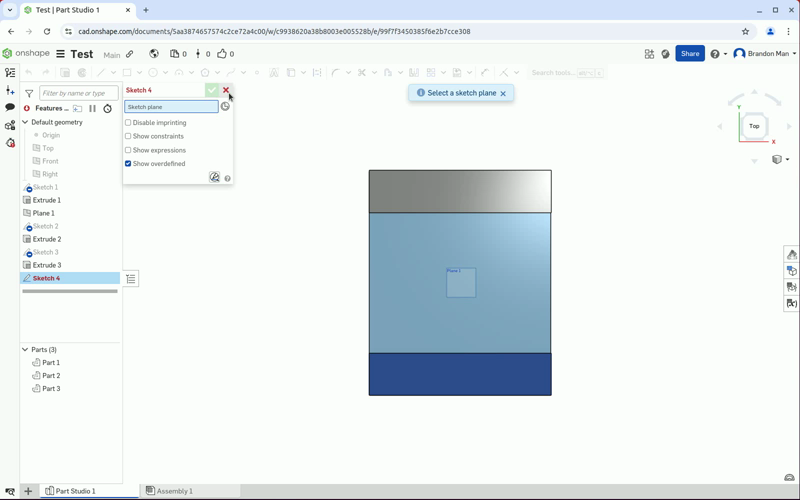
mouse_move(73, 215)
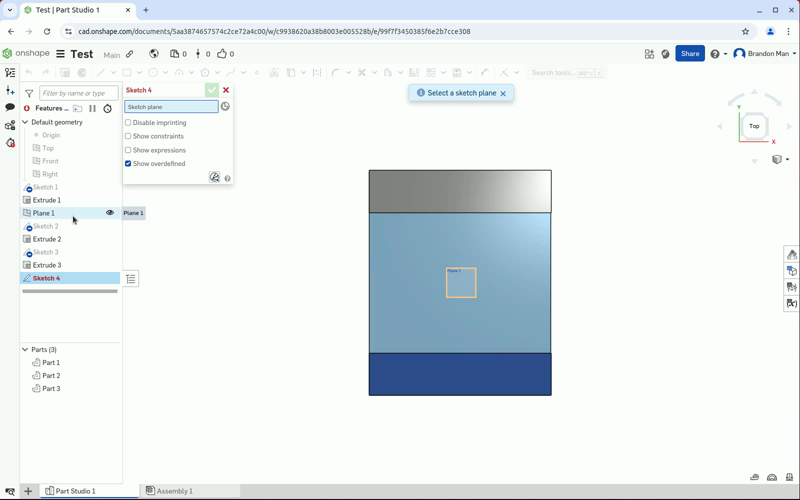
click(73, 215)
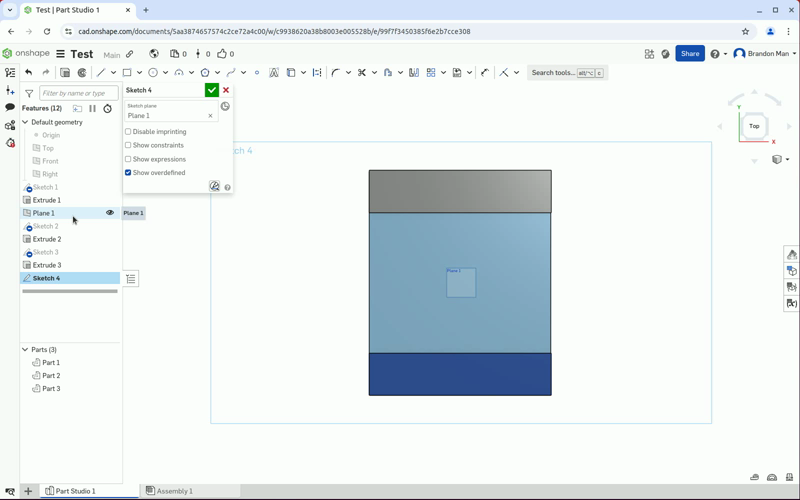
mouse_move(73, 352)
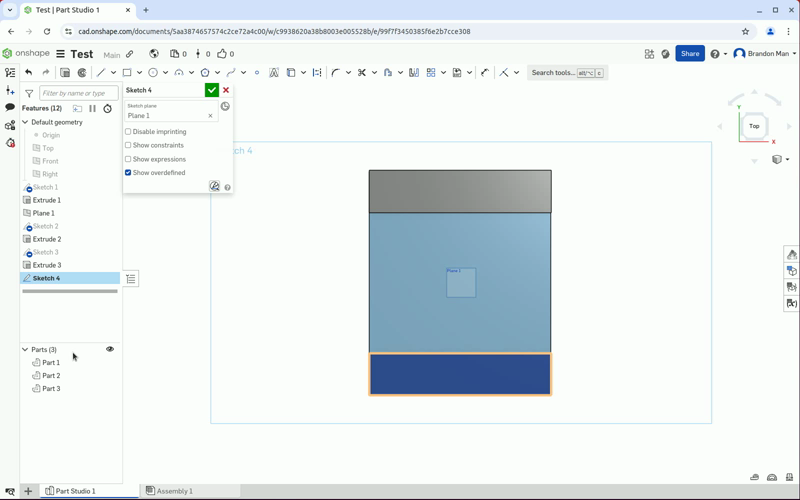
key(y)
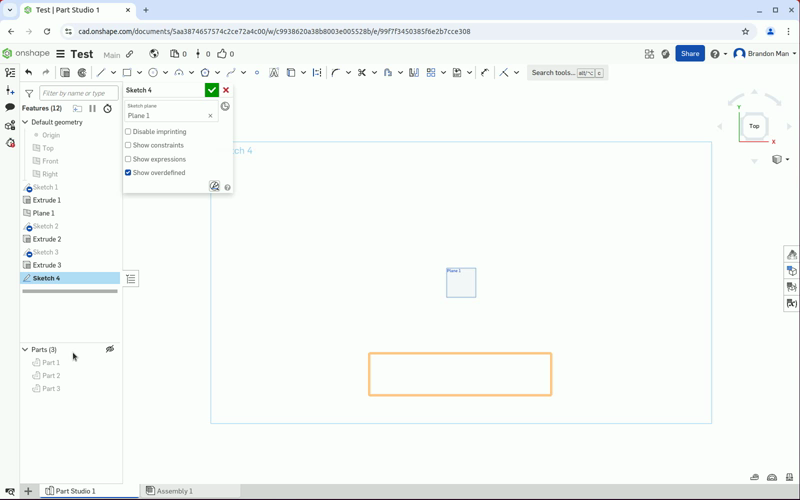
key(c)
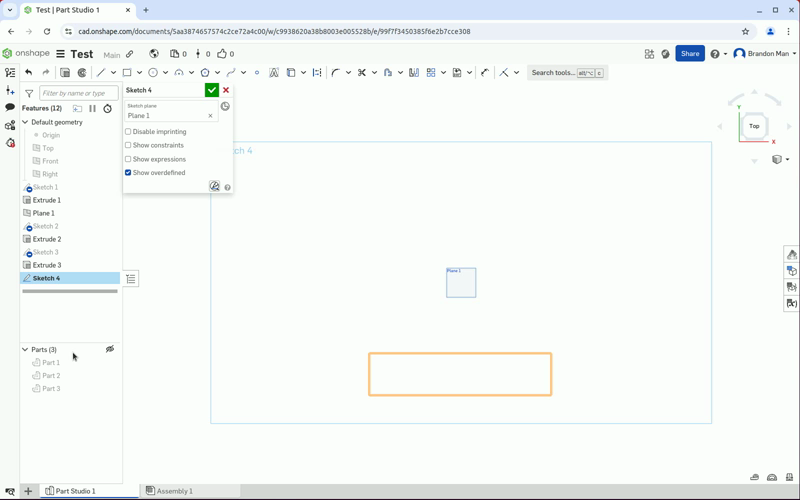
key_down(shift)
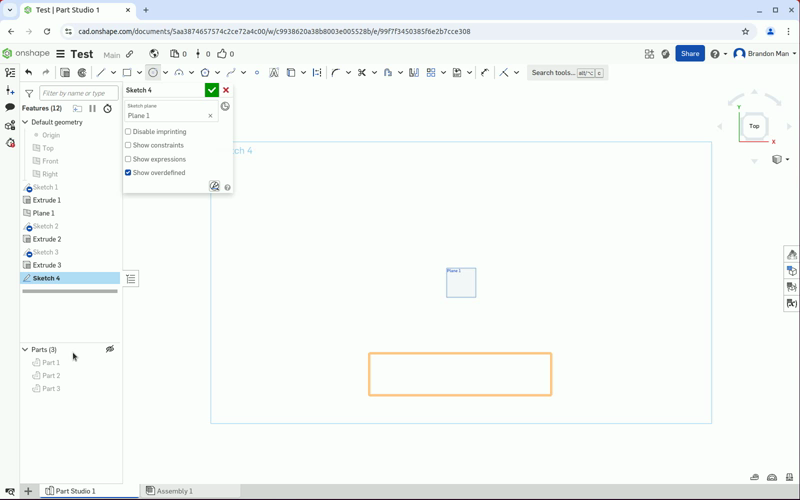
mouse_move(542, 222)
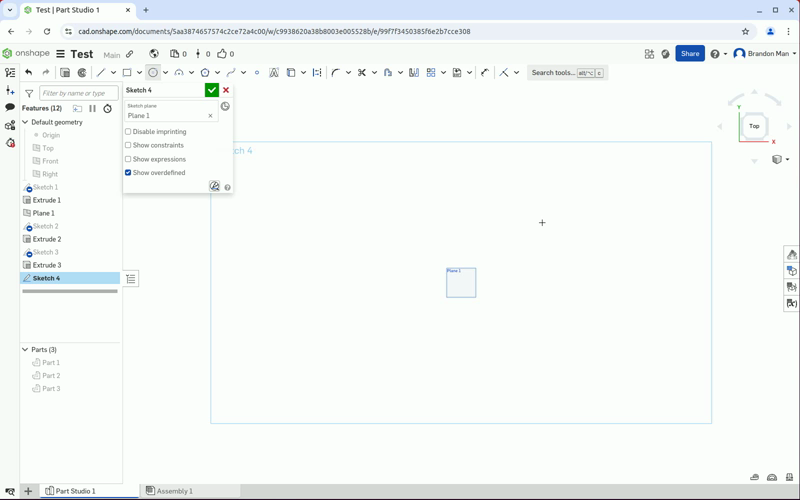
click(542, 222)
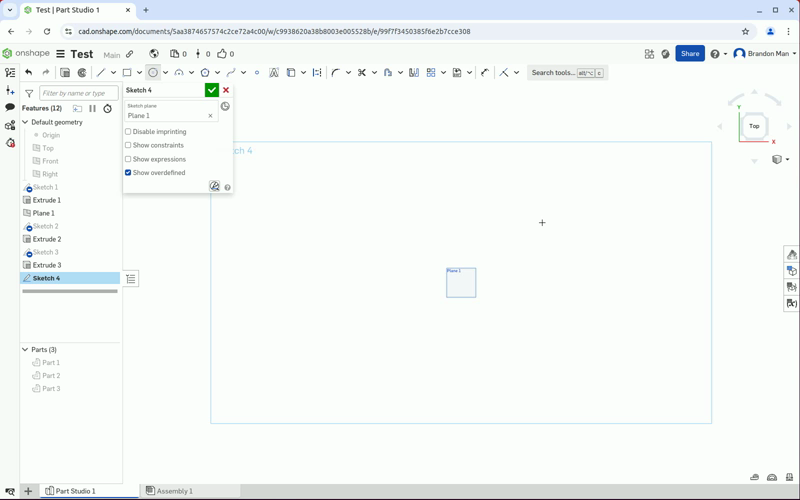
key_up(shift)
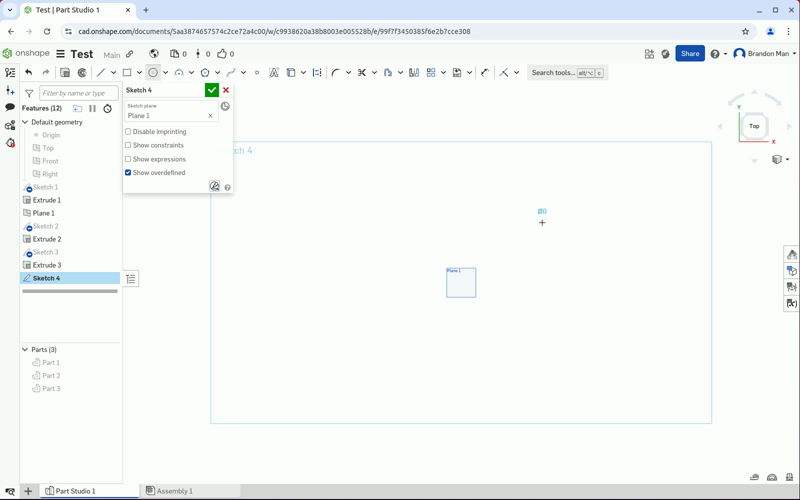
mouse_move(547, 222)
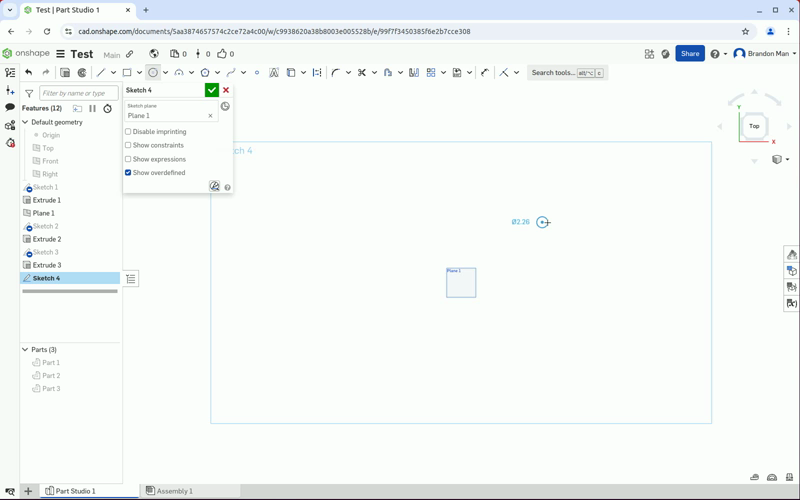
click(547, 222)
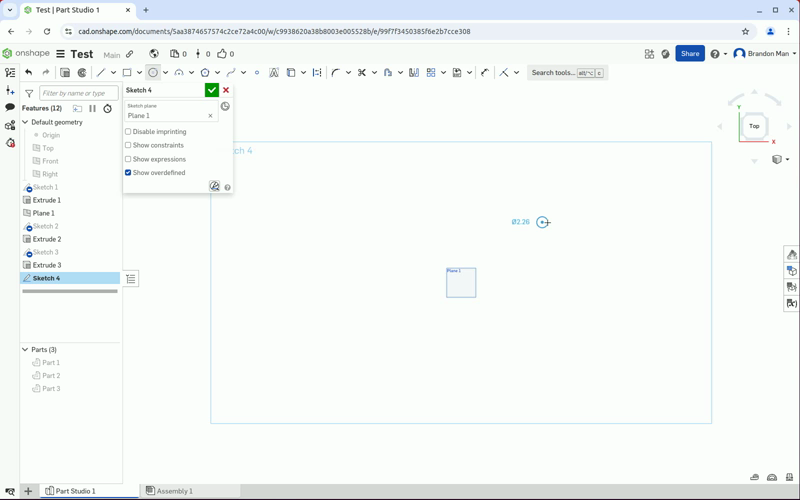
key(esc)
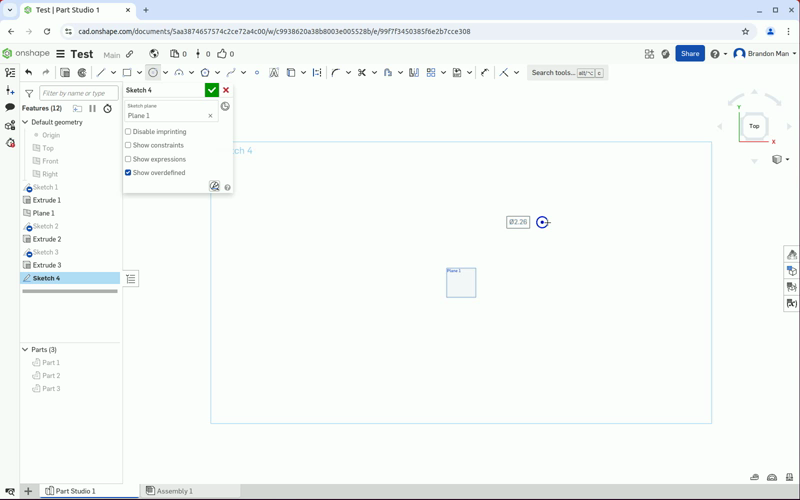
mouse_move(547, 223)
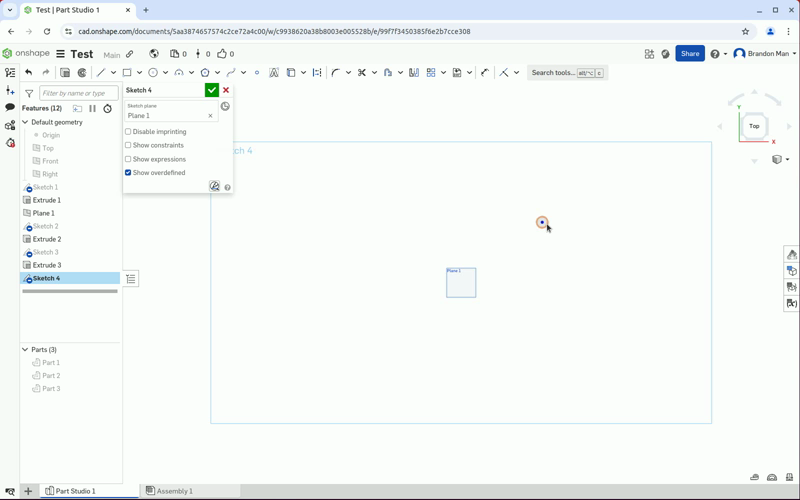
scroll(6)
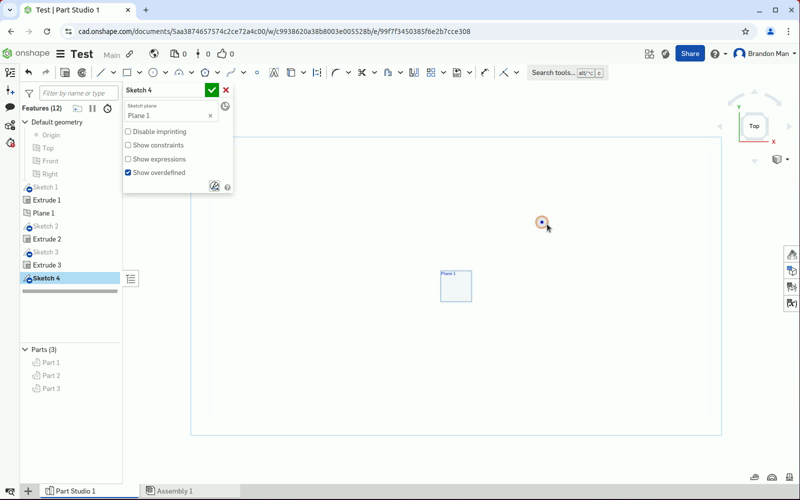
scroll(6)
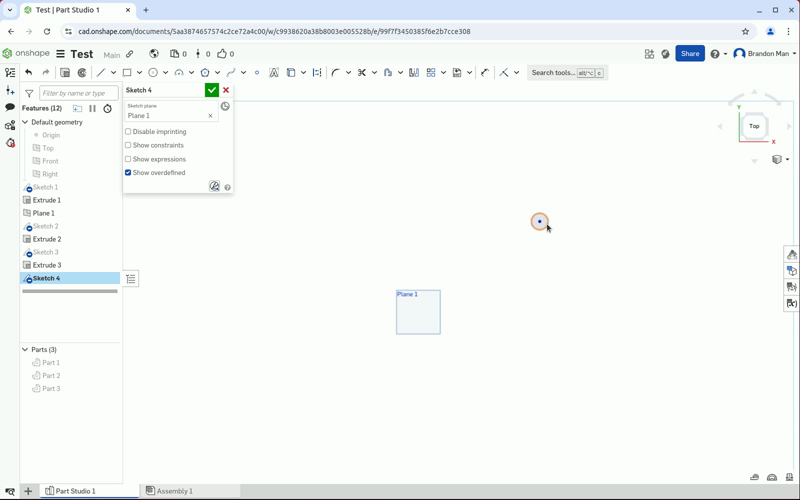
scroll(6)
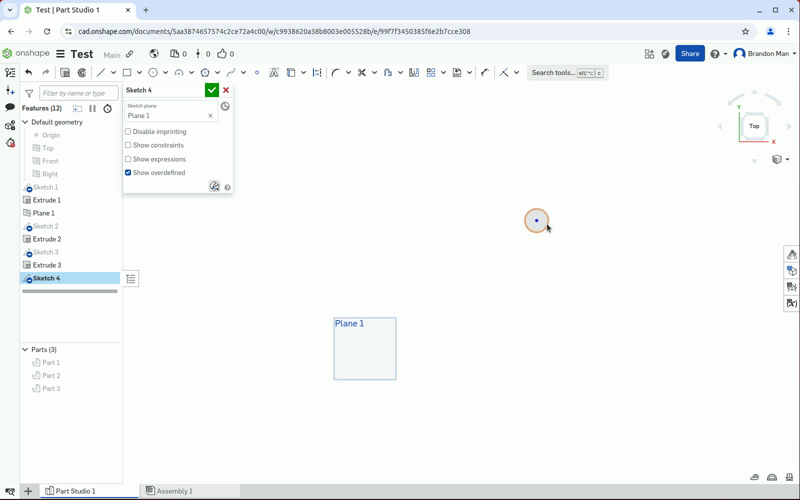
scroll(6)
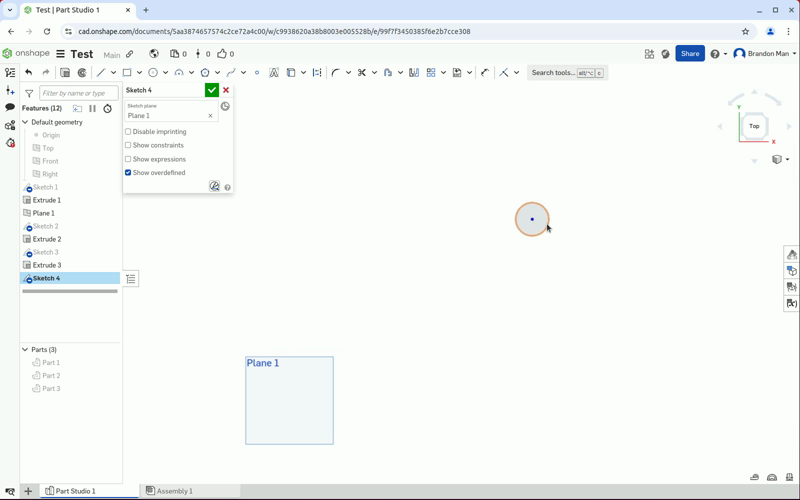
scroll(6)
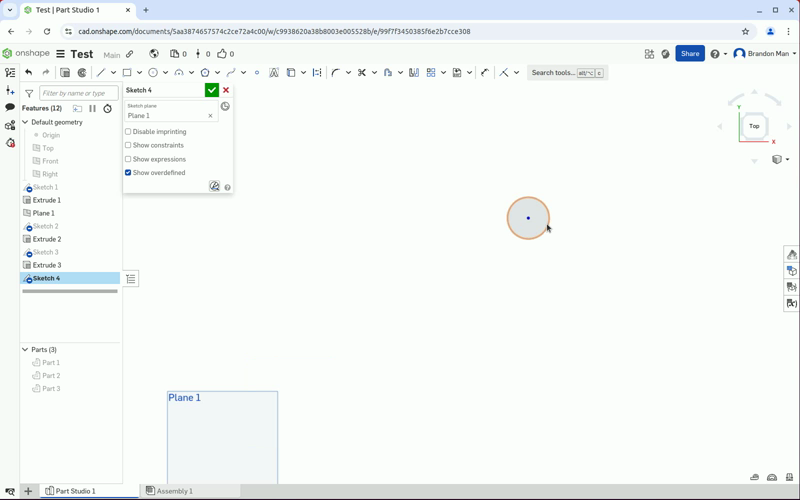
scroll(6)
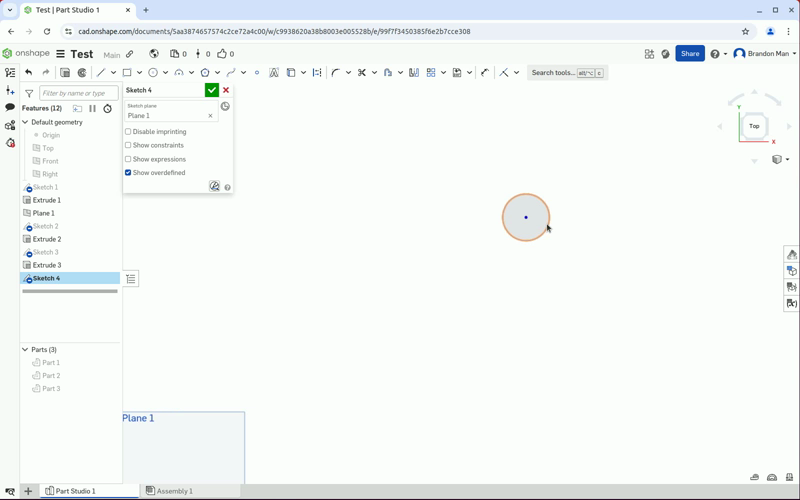
scroll(6)
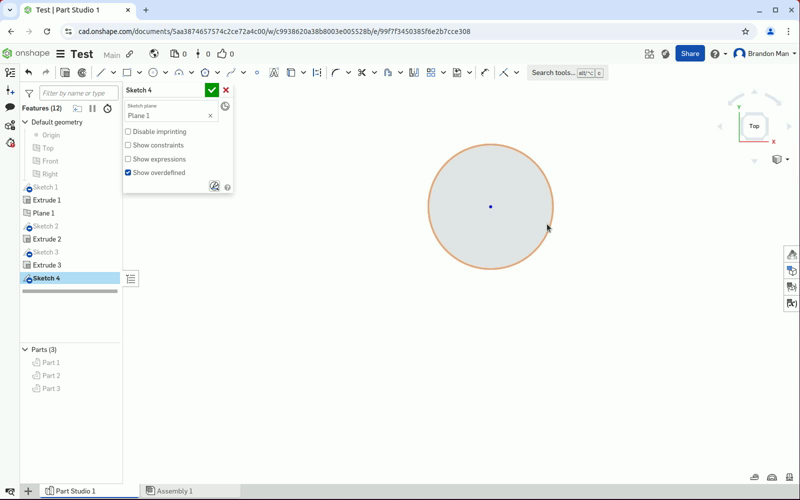
click(547, 223)
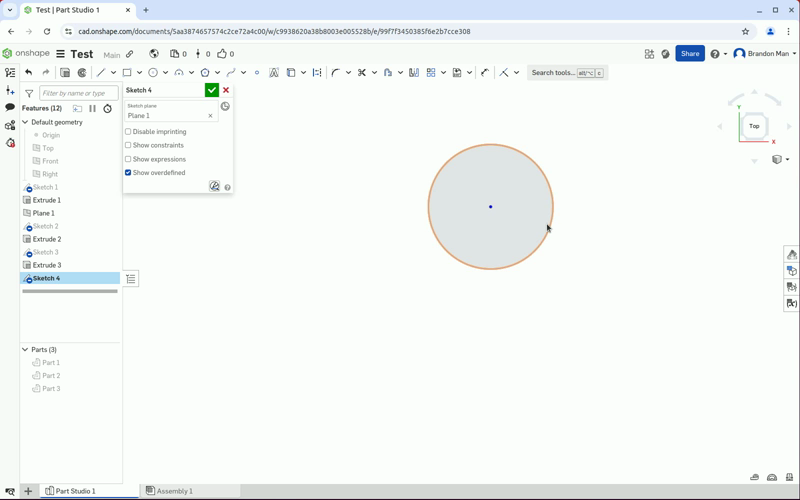
scroll(-6)
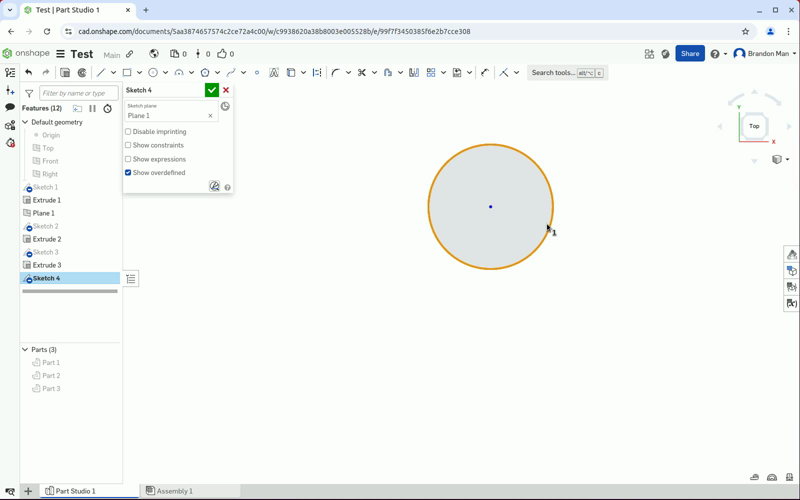
scroll(-6)
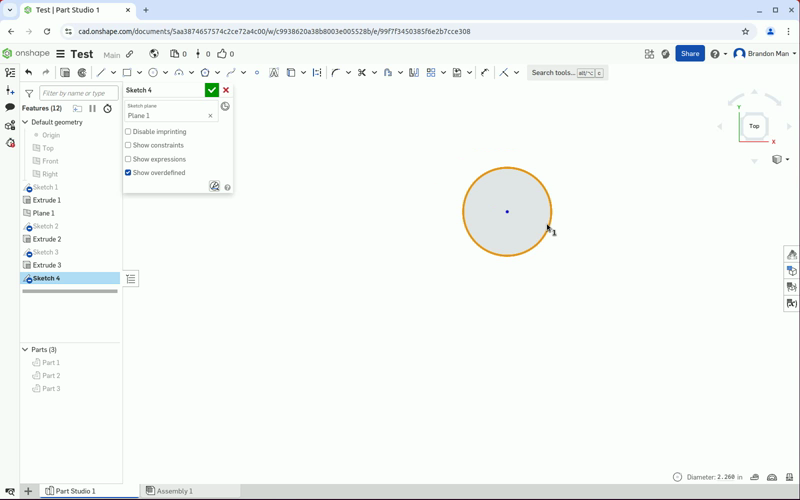
scroll(-6)
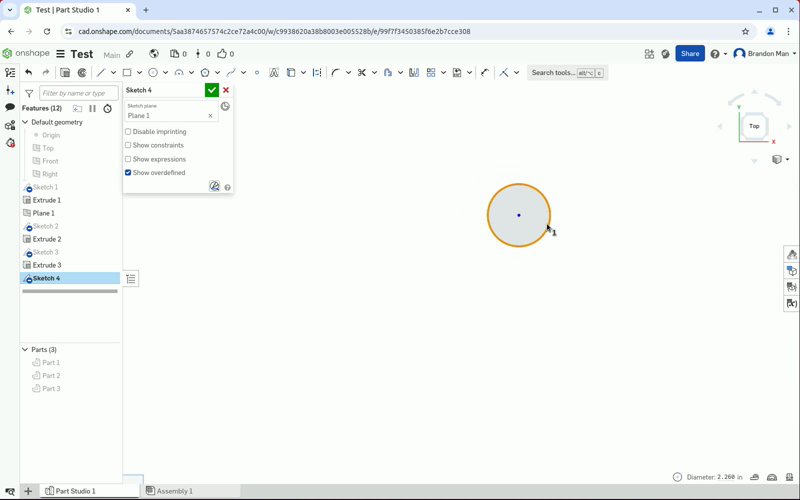
scroll(-6)
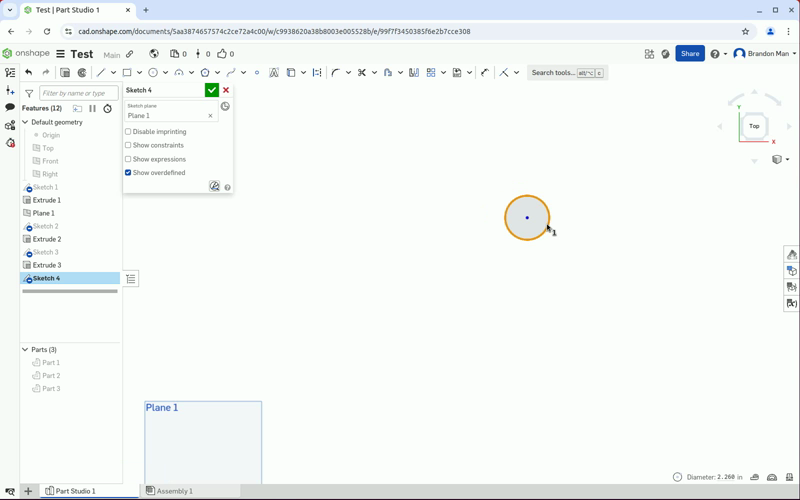
scroll(-6)
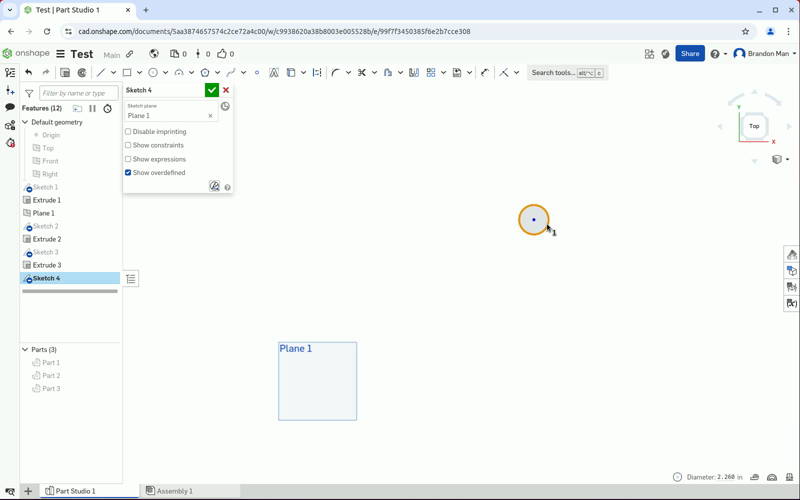
scroll(-6)
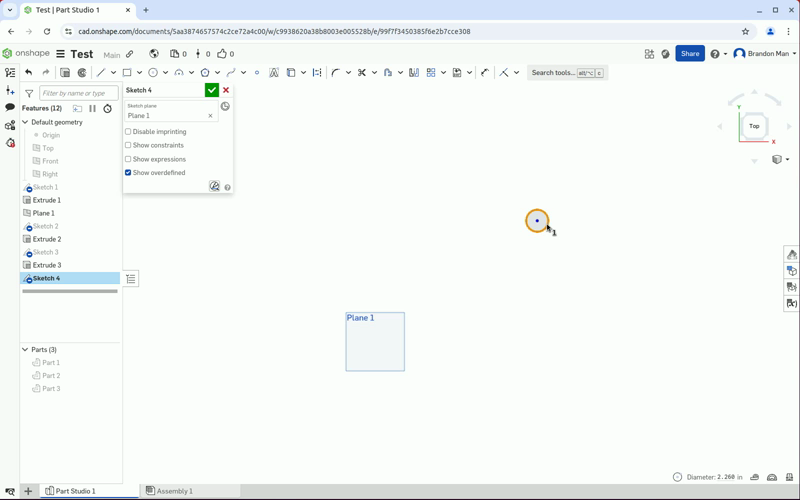
scroll(-6)
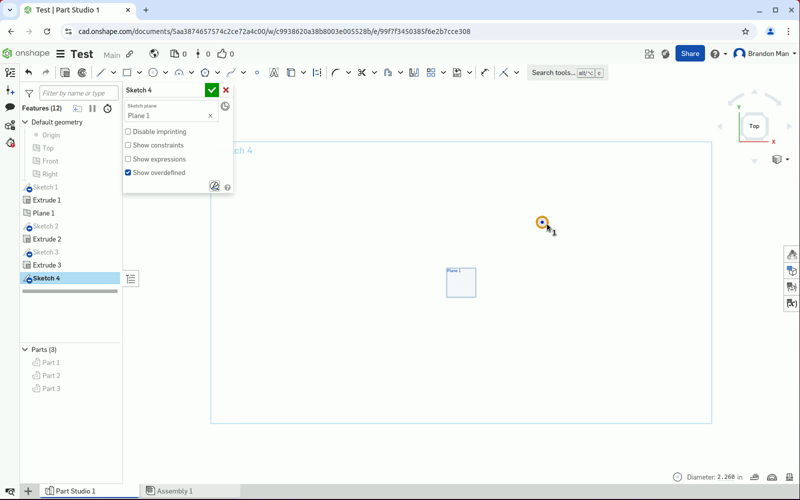
mouse_move(73, 352)
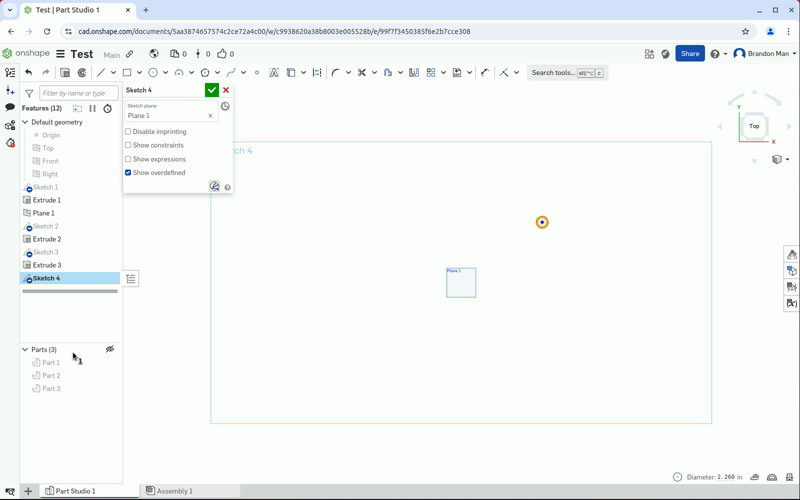
key(shift+y)
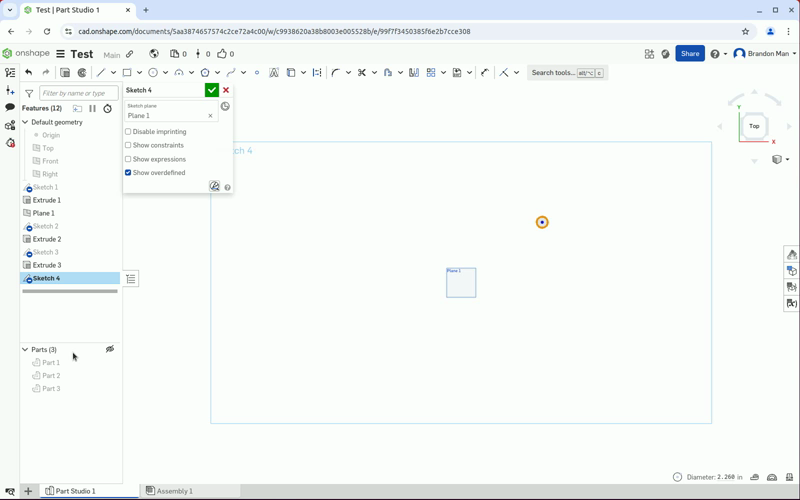
key(shift+e)
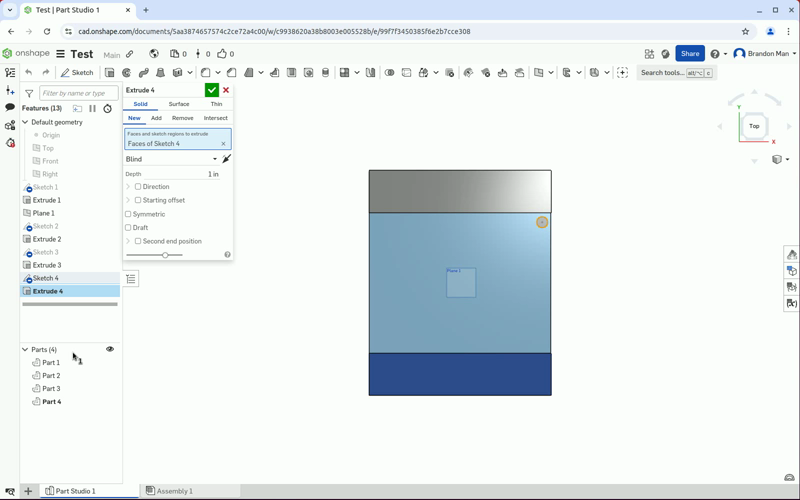
mouse_move(143, 106)
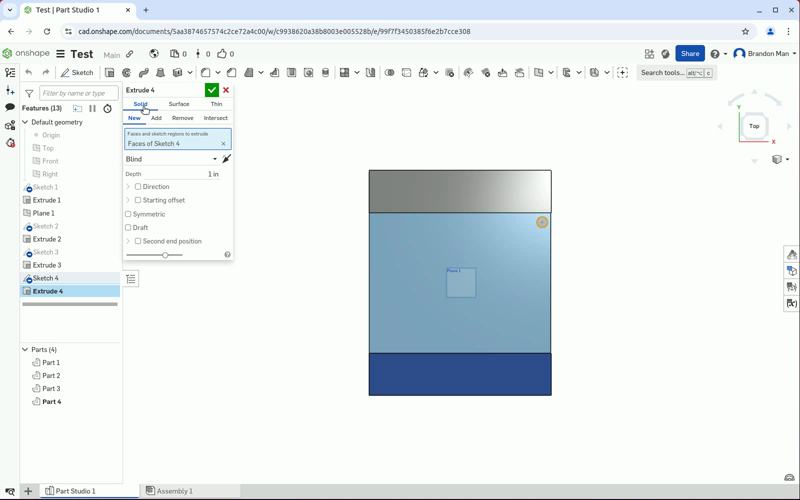
click(143, 106)
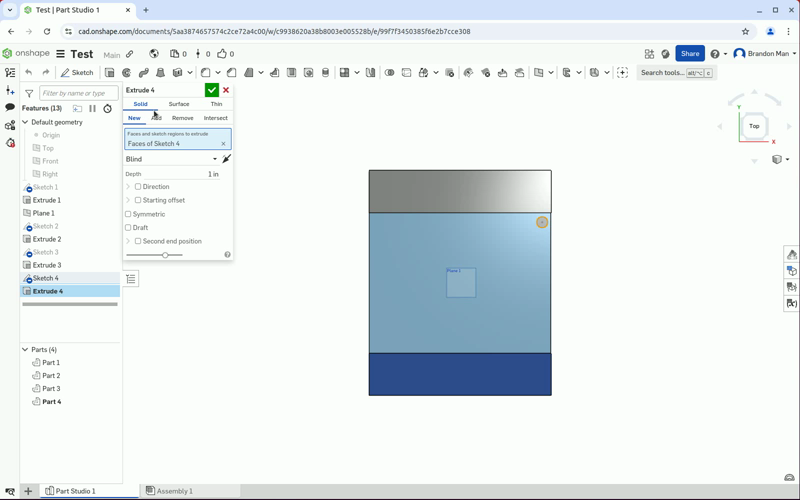
mouse_move(186, 120)
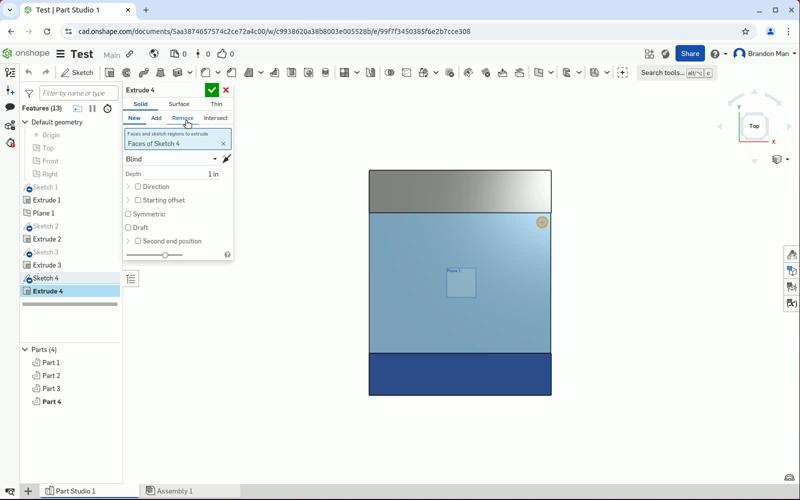
click(186, 120)
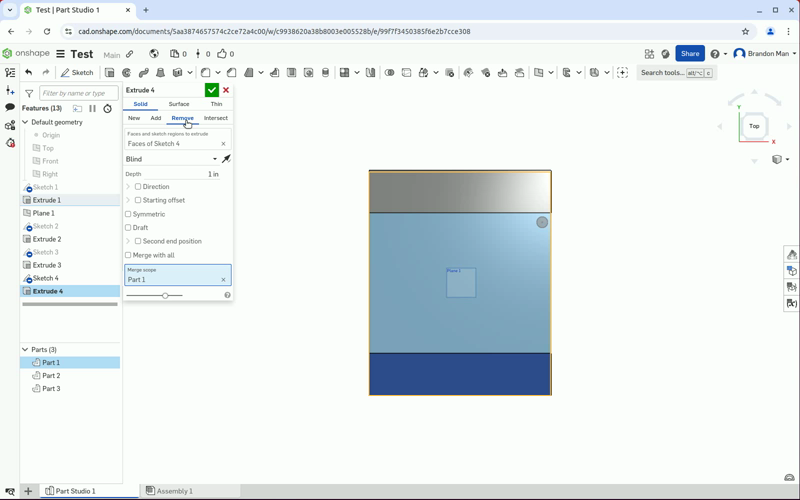
key(tab, 4)
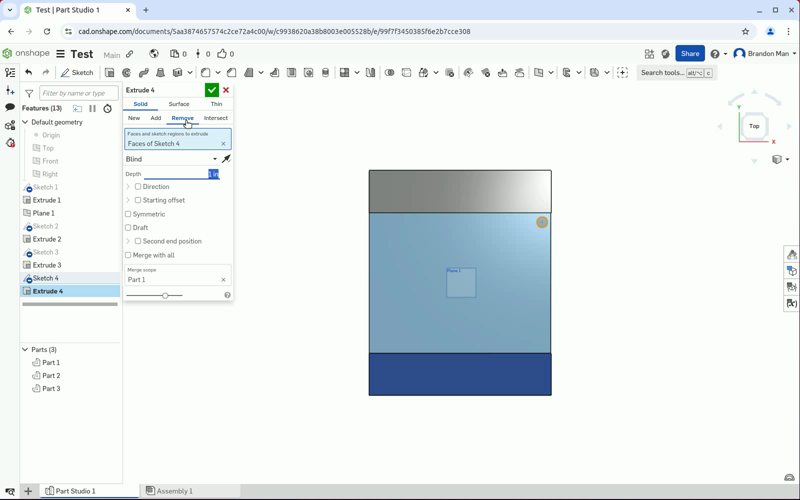
text(14.202)
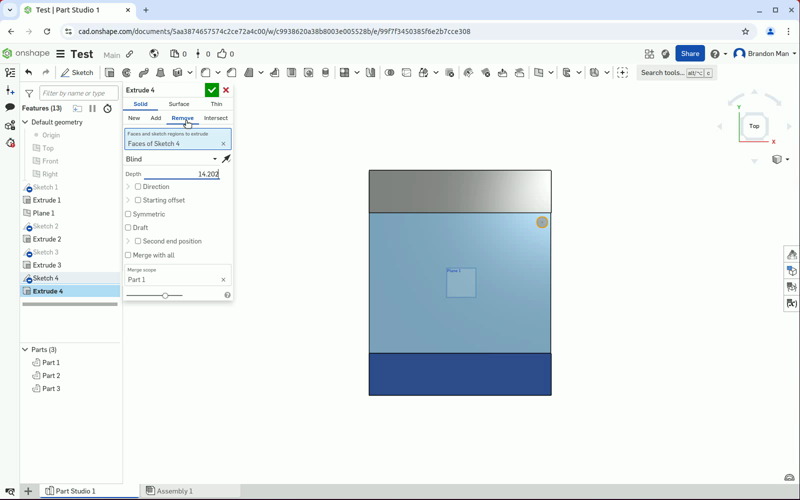
key(tab, 6)
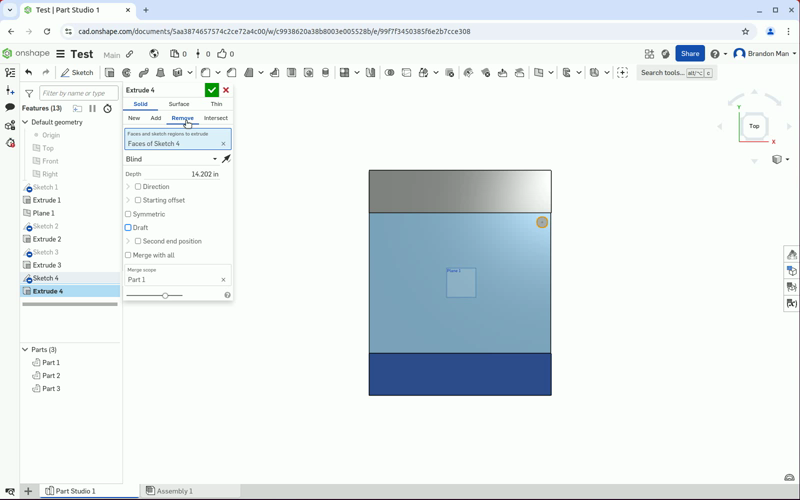
key(space)
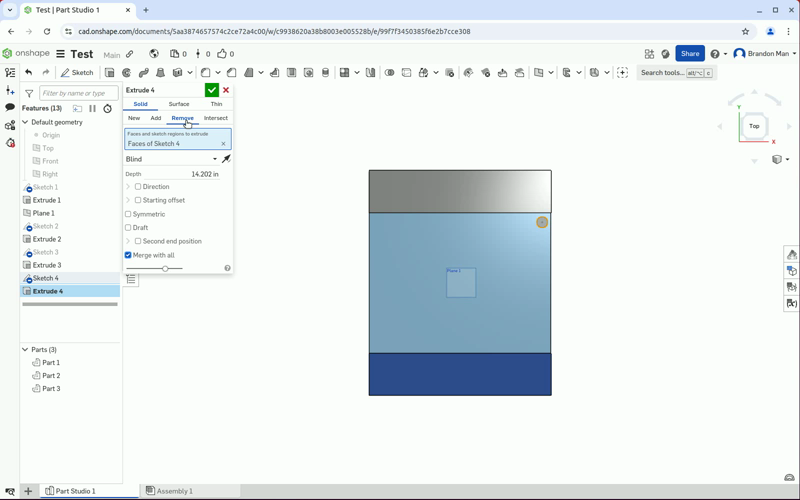
key(enter)
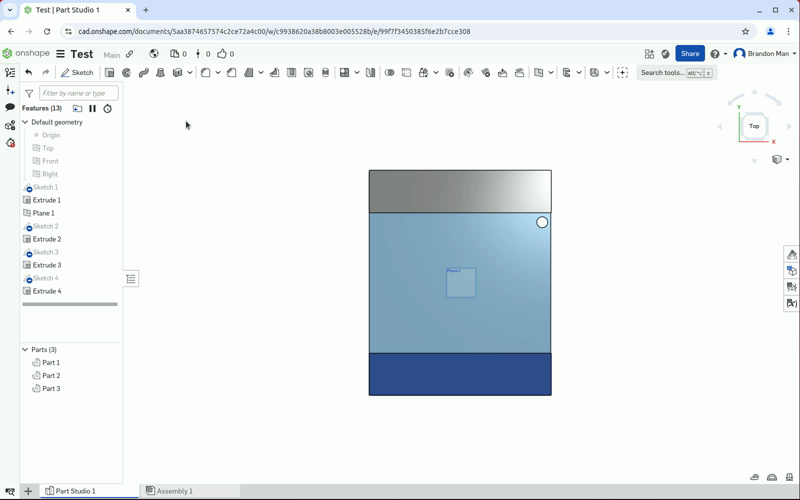
key(shift+h)
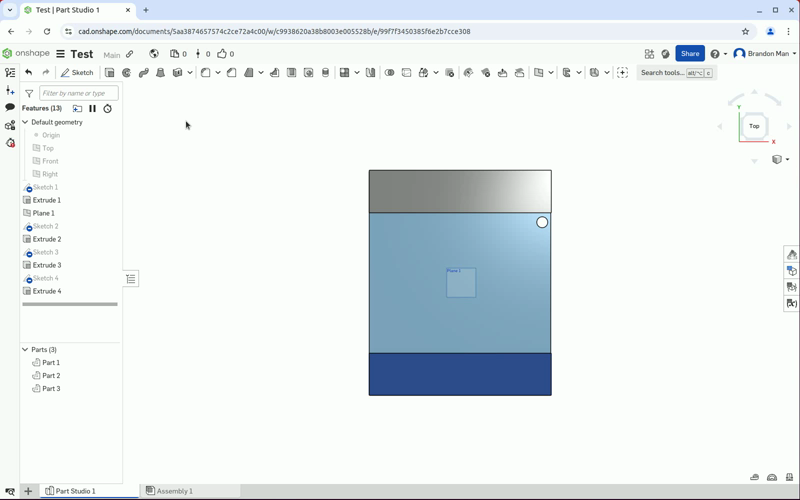
key(shift+h)
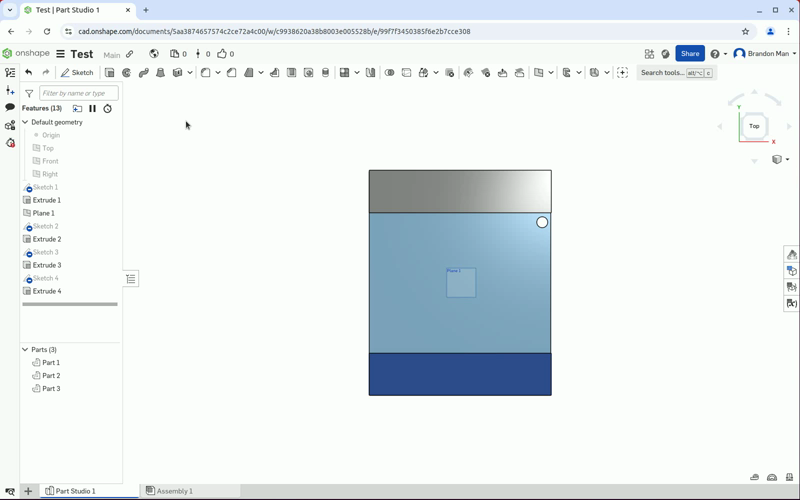
mouse_move(73, 189)
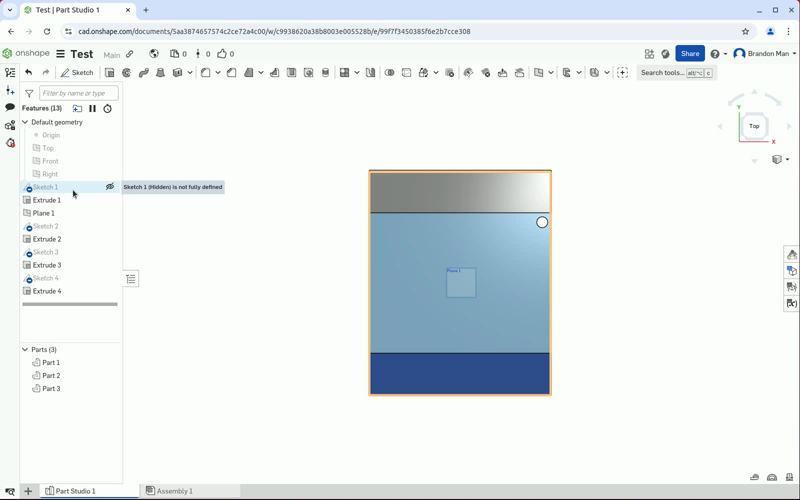
click(73, 189)
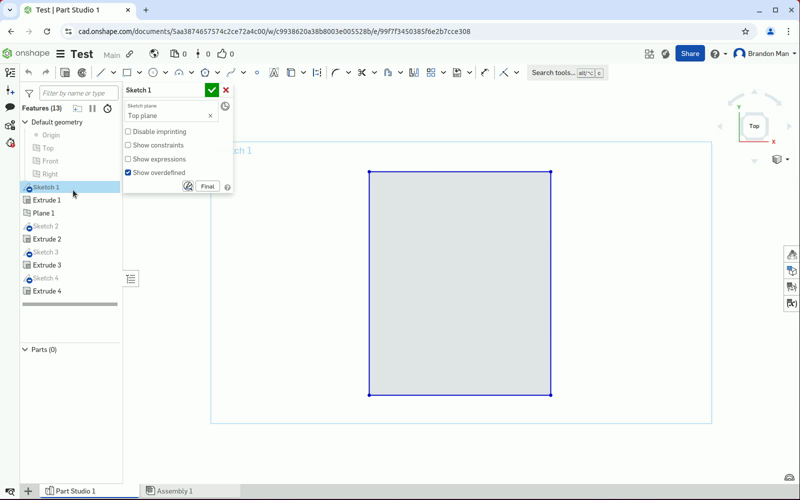
mouse_move(229, 92)
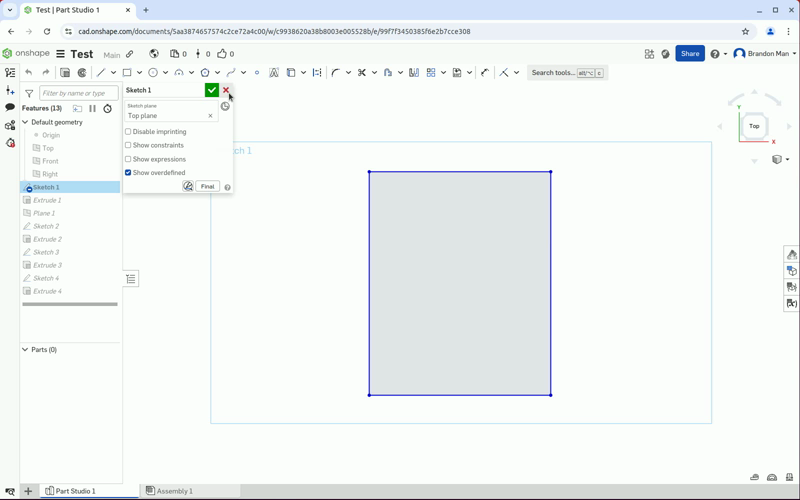
click(229, 92)
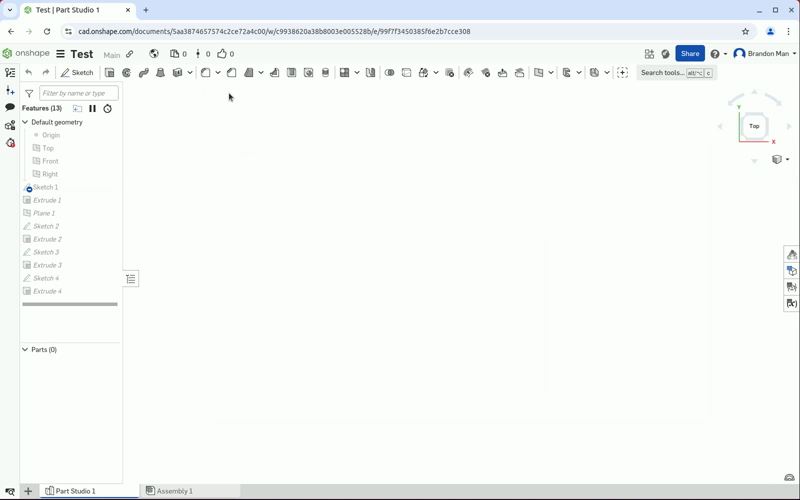
key(shift+s)
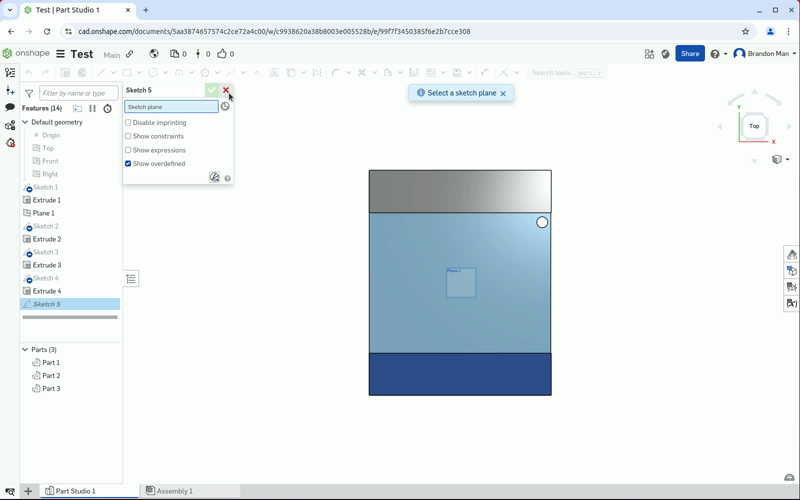
mouse_move(73, 215)
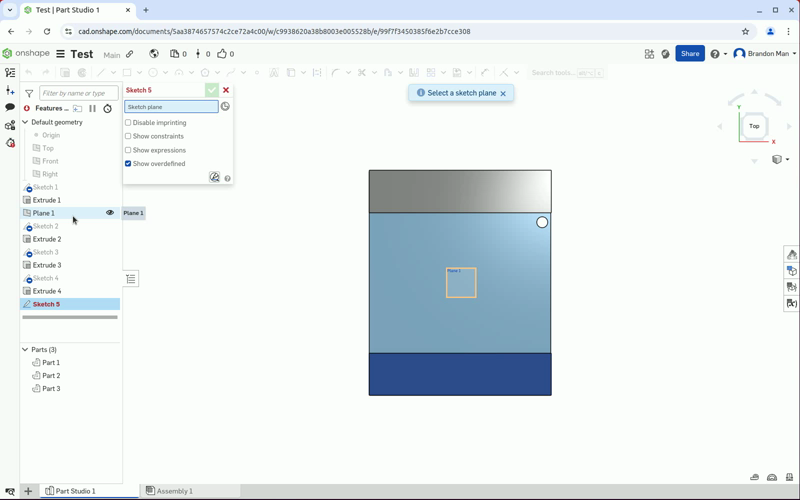
click(73, 215)
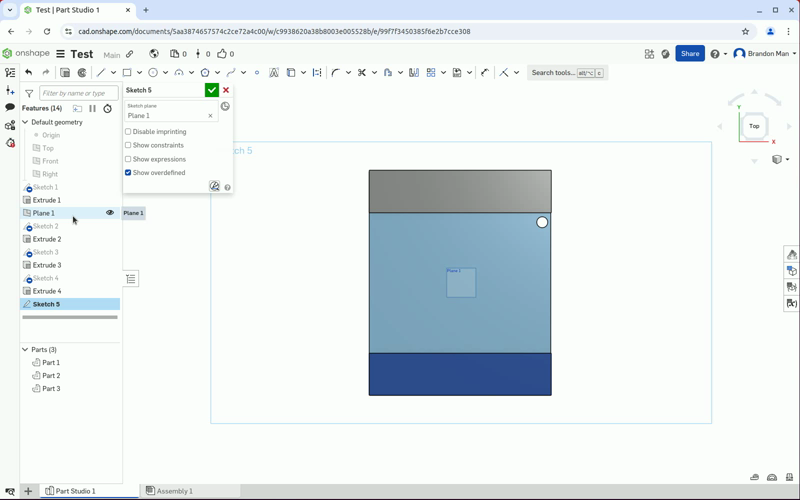
mouse_move(73, 352)
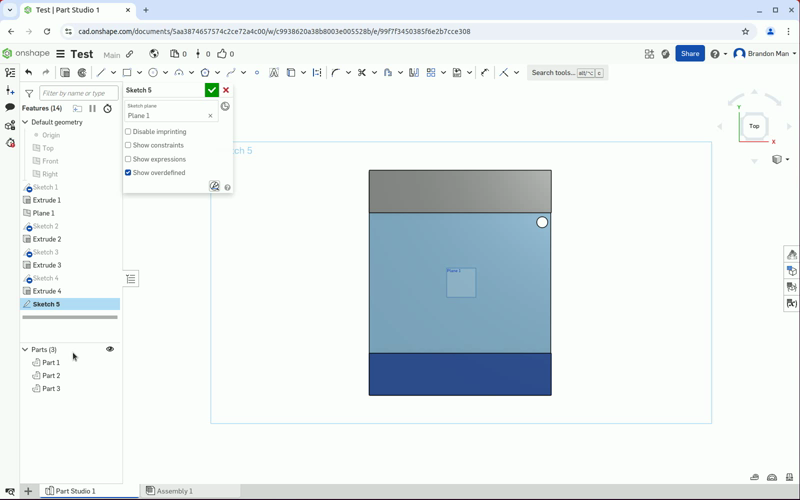
key(y)
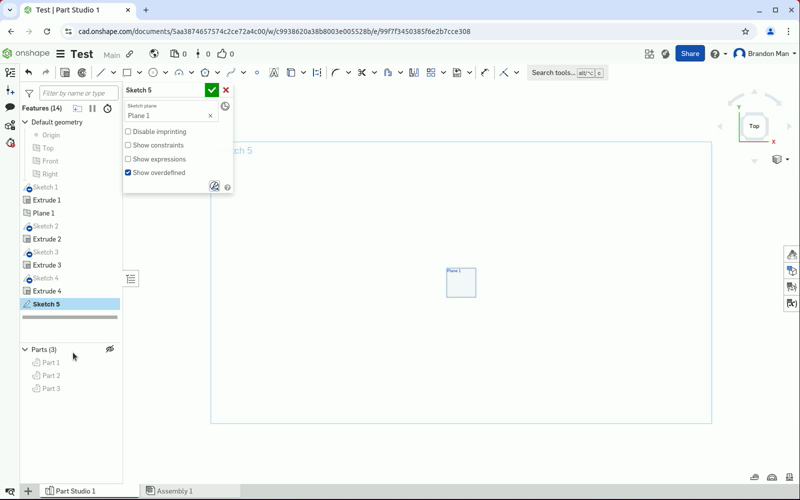
key(c)
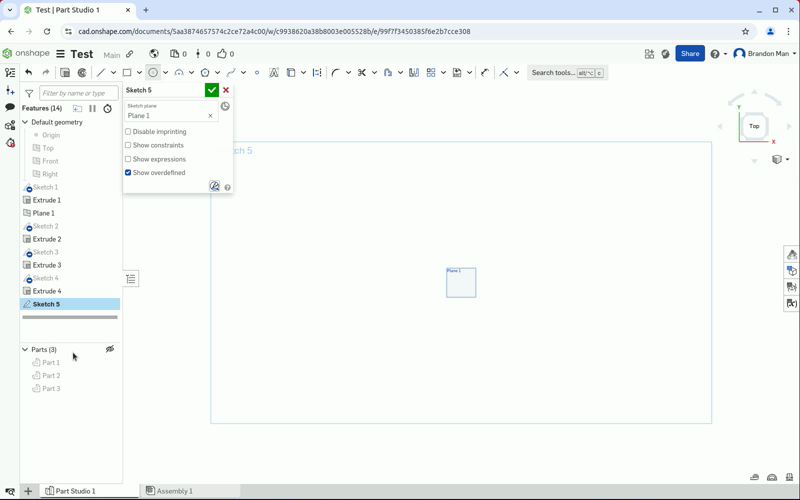
key_down(shift)
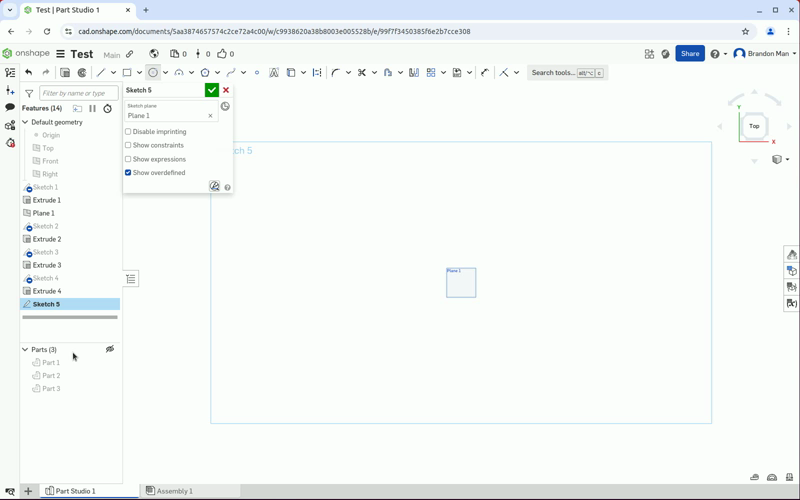
mouse_move(379, 222)
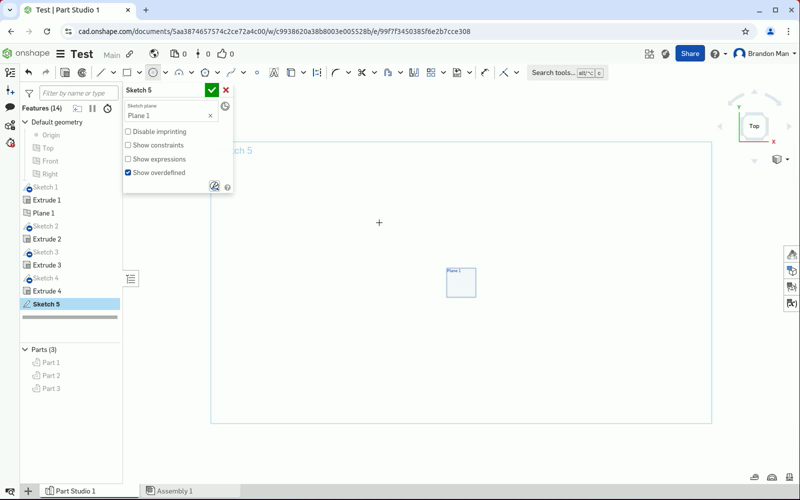
click(379, 222)
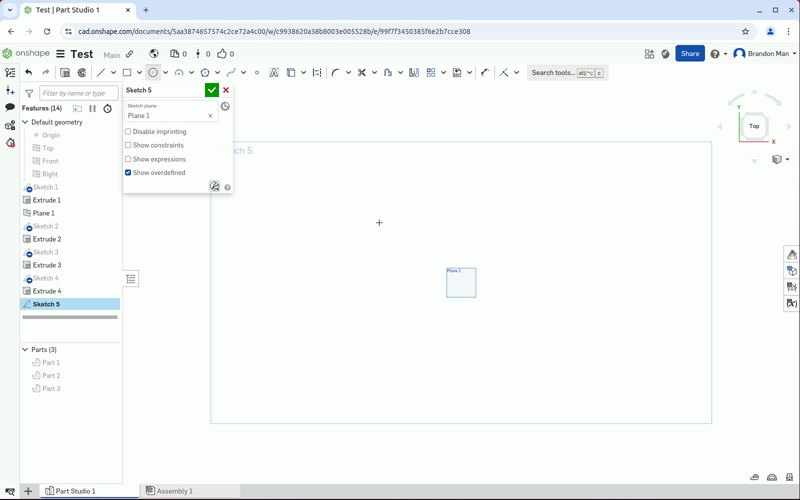
key_up(shift)
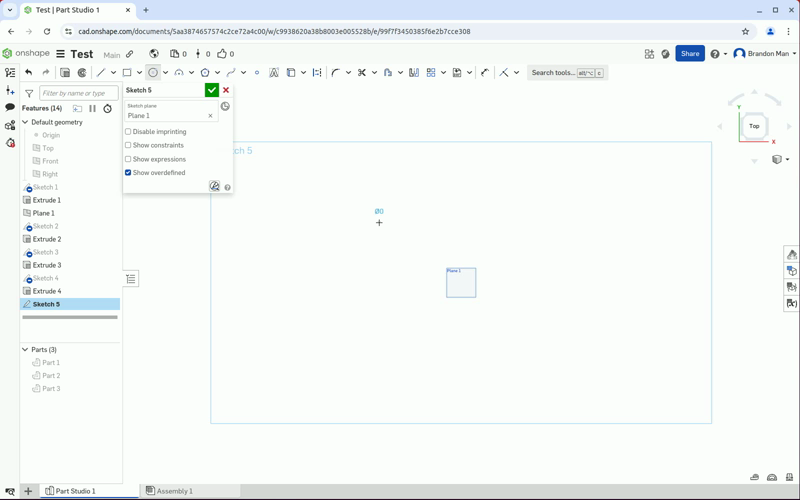
mouse_move(384, 222)
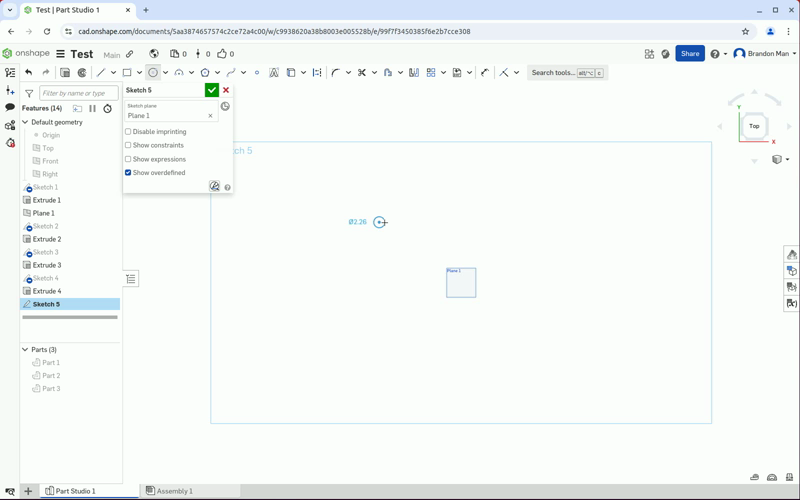
click(384, 222)
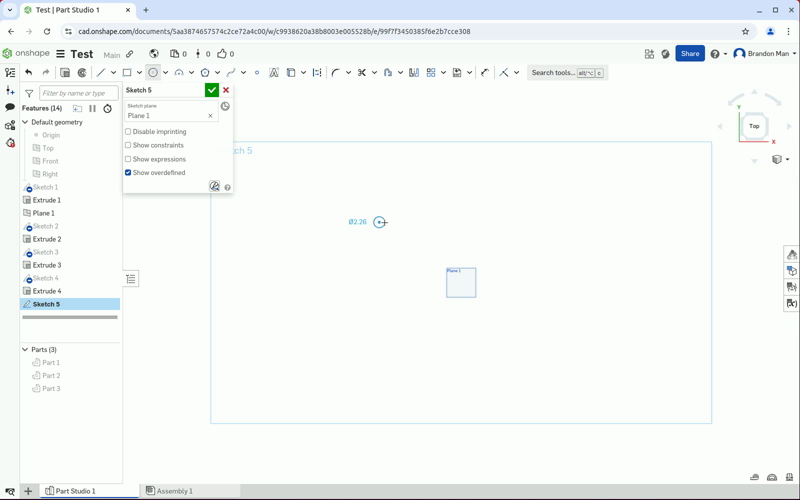
key(esc)
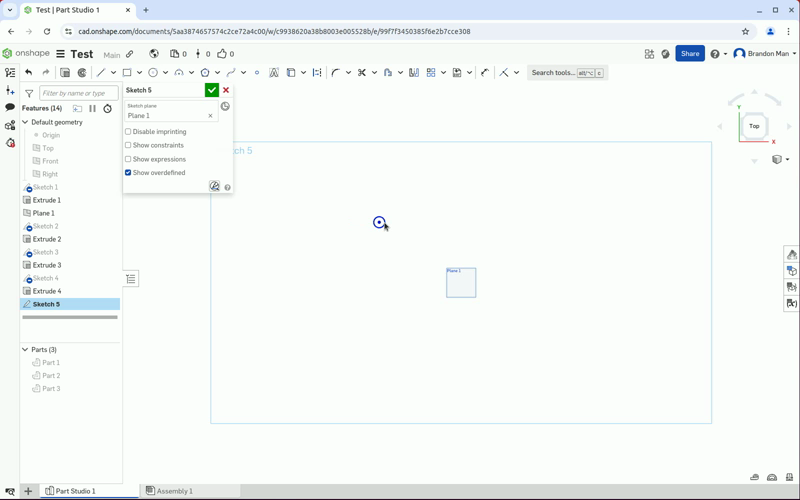
mouse_move(377, 219)
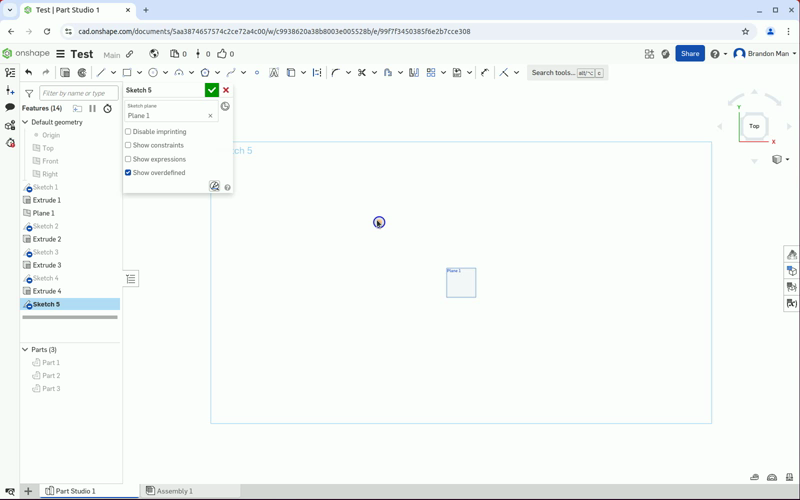
scroll(6)
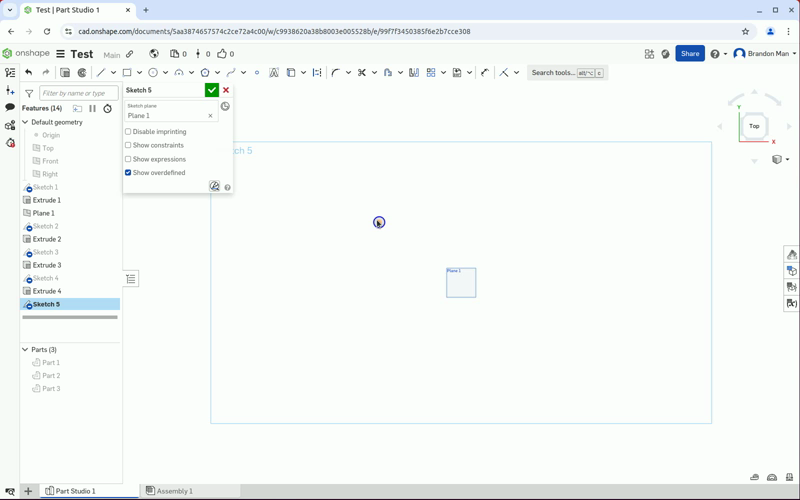
scroll(6)
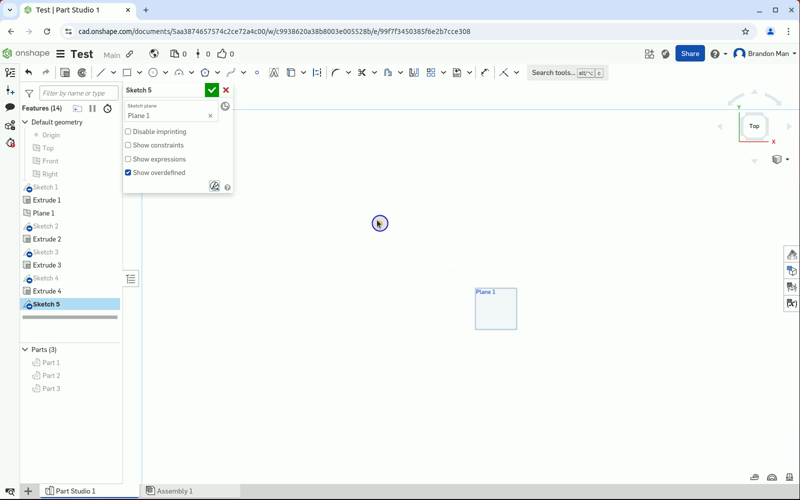
scroll(6)
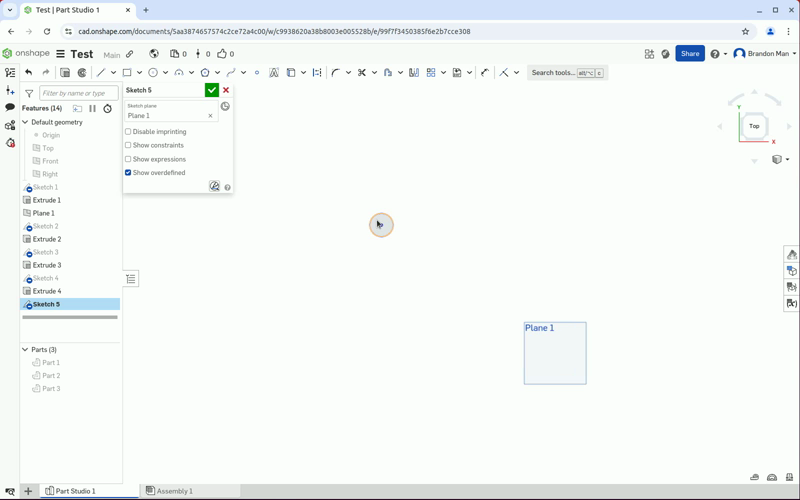
scroll(6)
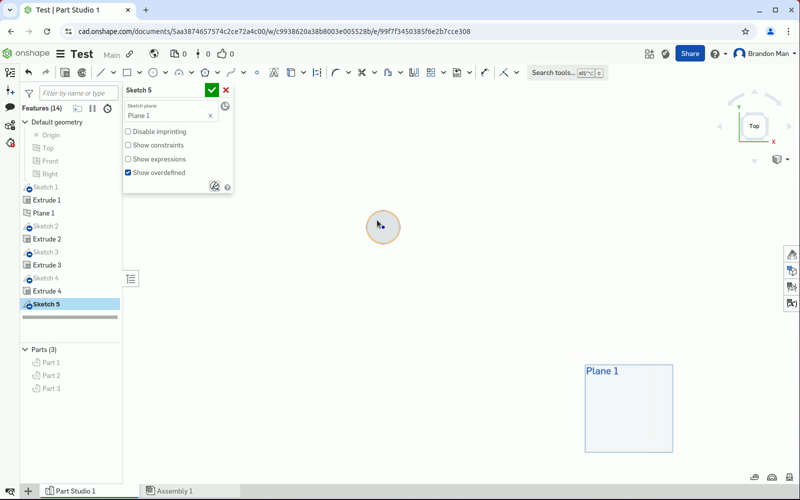
scroll(6)
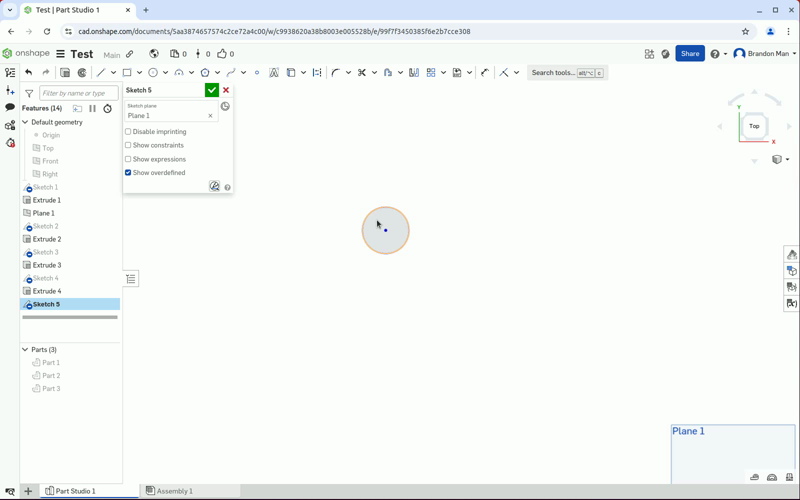
scroll(6)
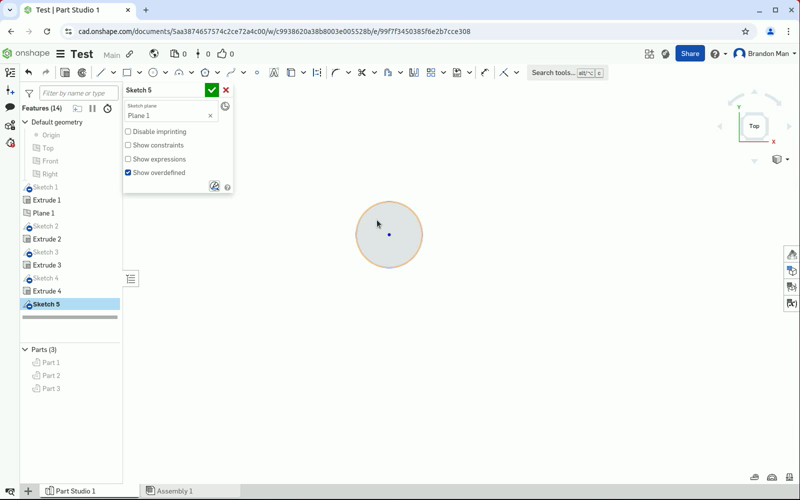
scroll(6)
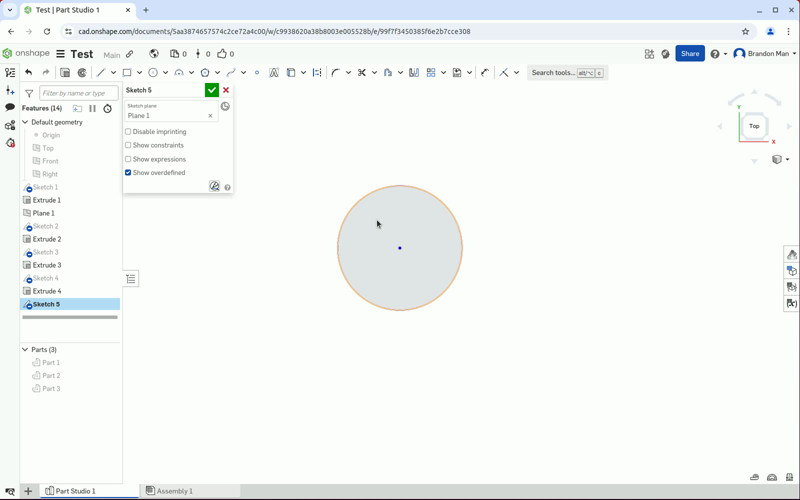
click(377, 219)
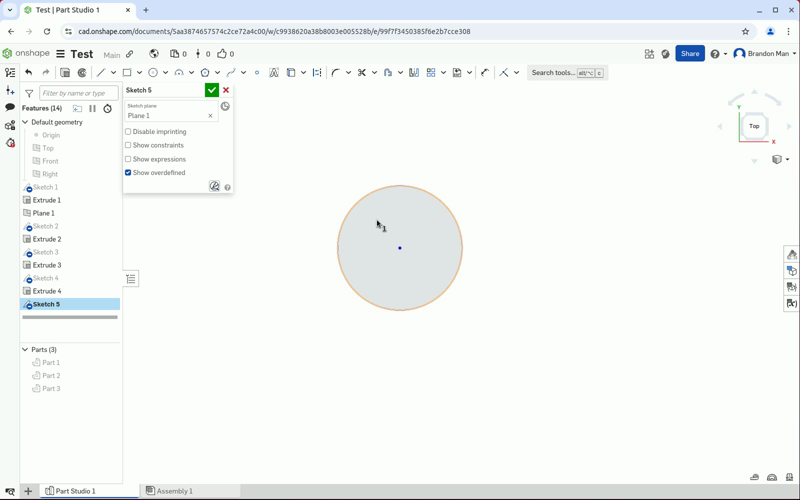
scroll(-6)
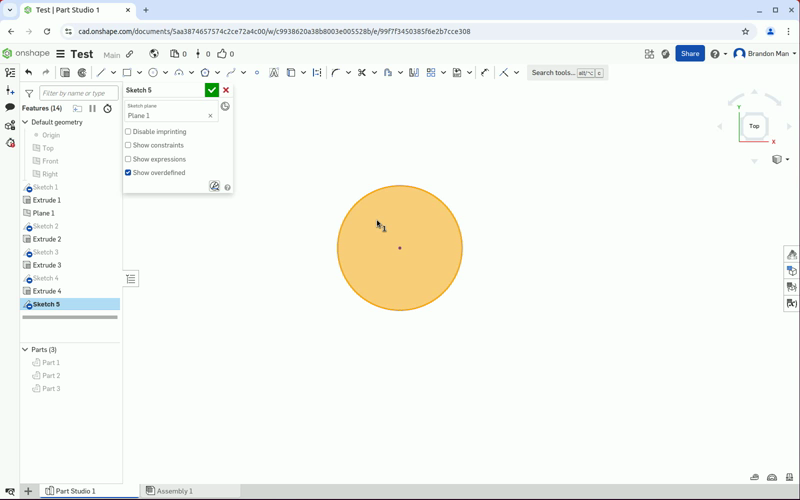
scroll(-6)
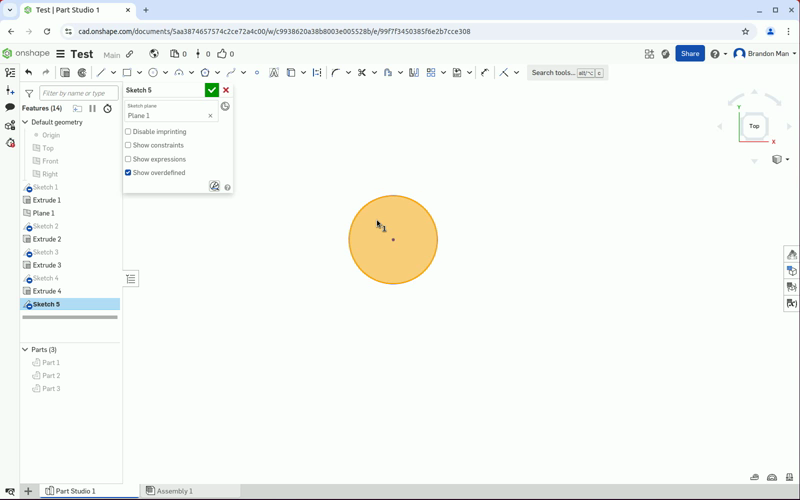
scroll(-6)
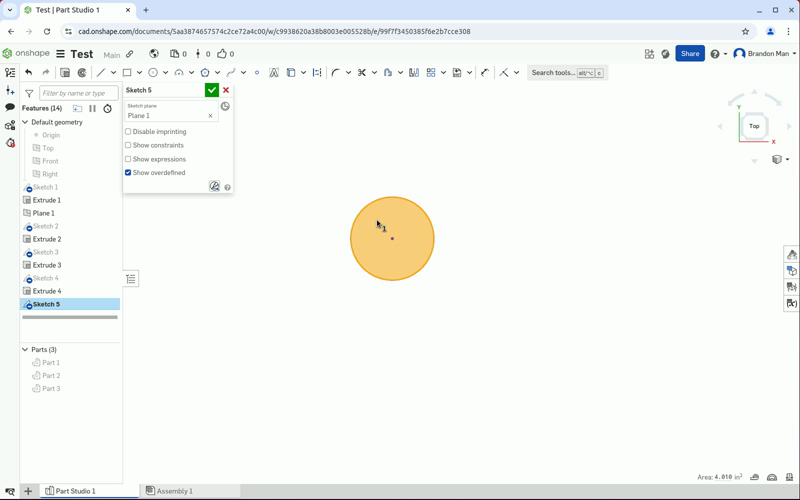
scroll(-6)
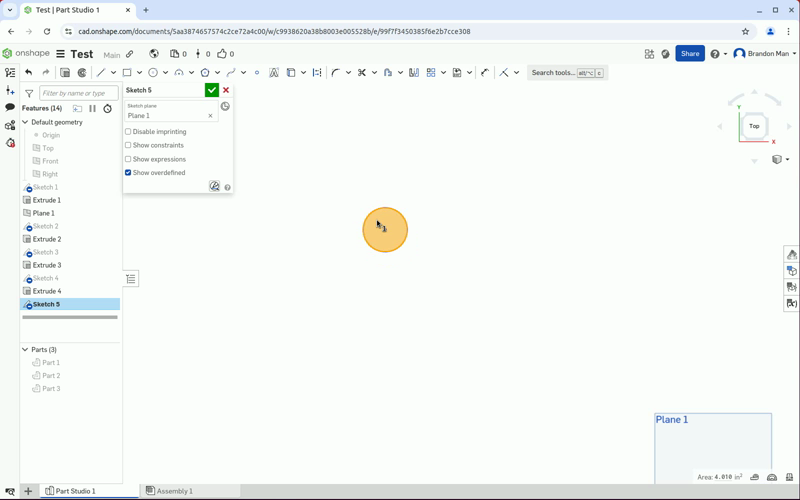
scroll(-6)
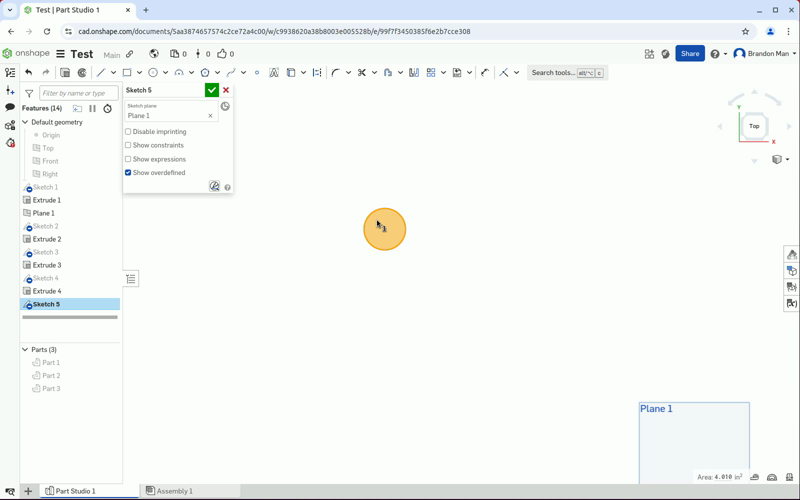
scroll(-6)
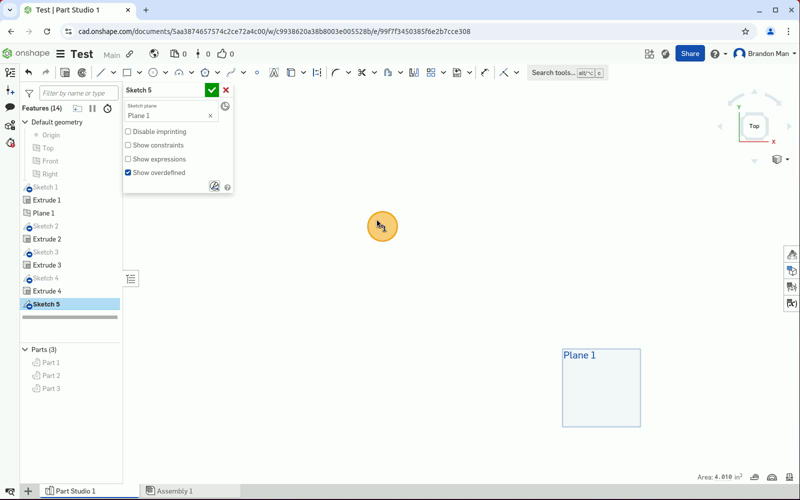
scroll(-6)
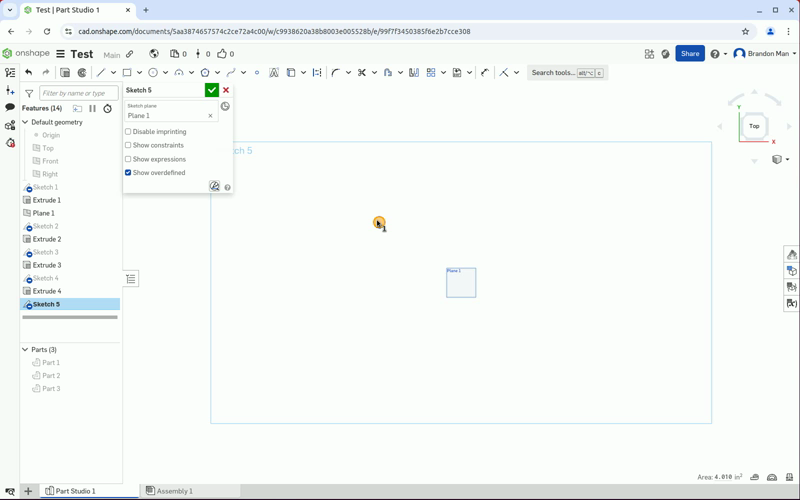
mouse_move(73, 352)
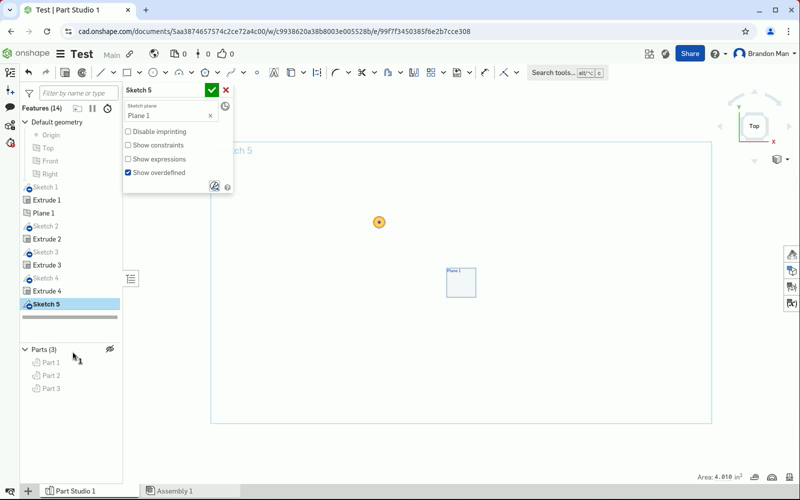
key(shift+y)
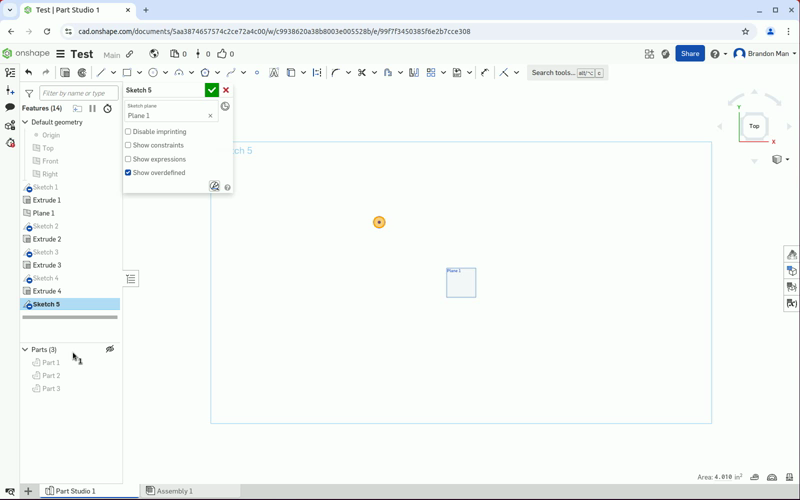
key(shift+e)
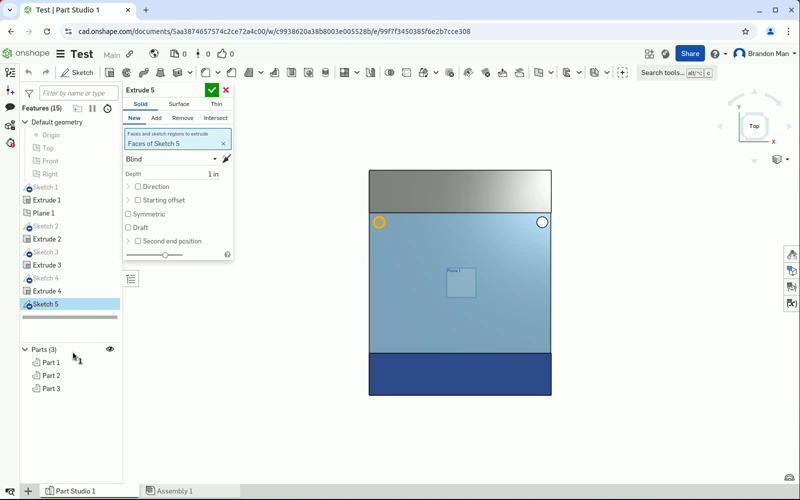
mouse_move(143, 106)
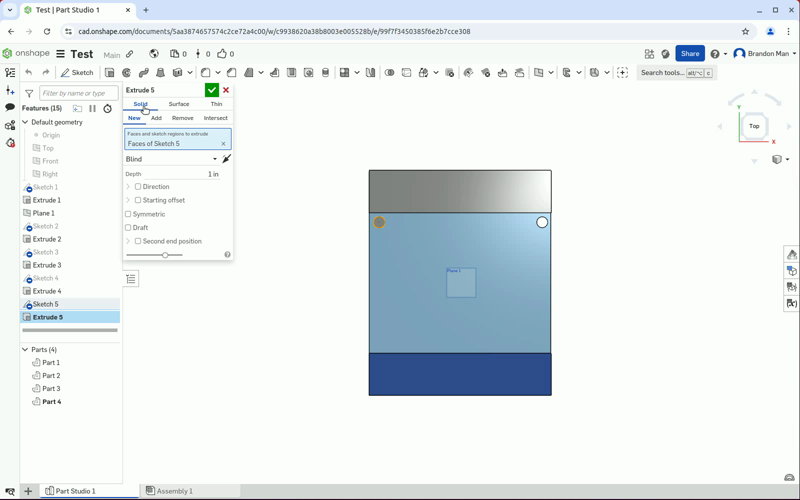
click(143, 106)
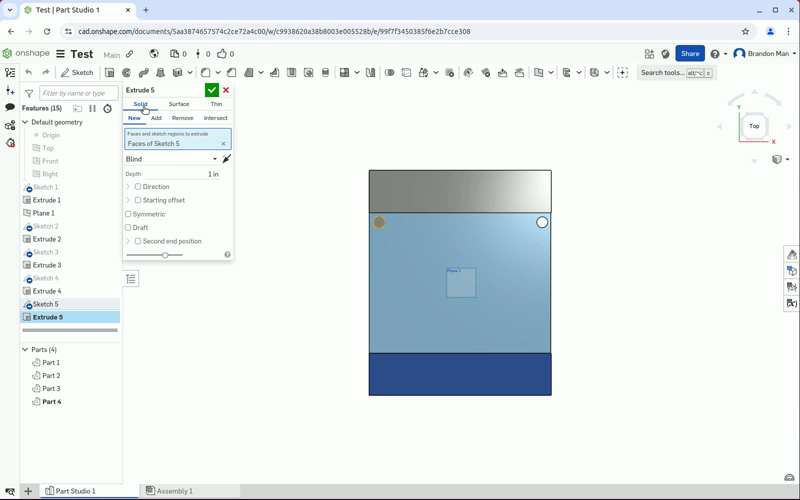
mouse_move(186, 120)
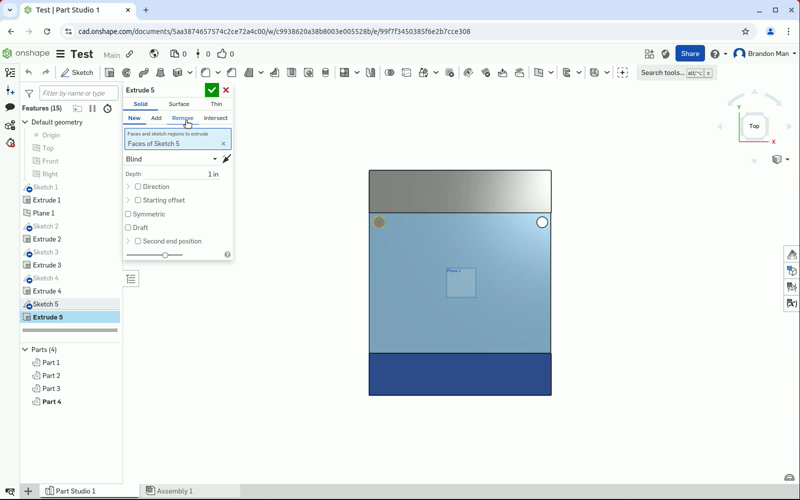
click(186, 120)
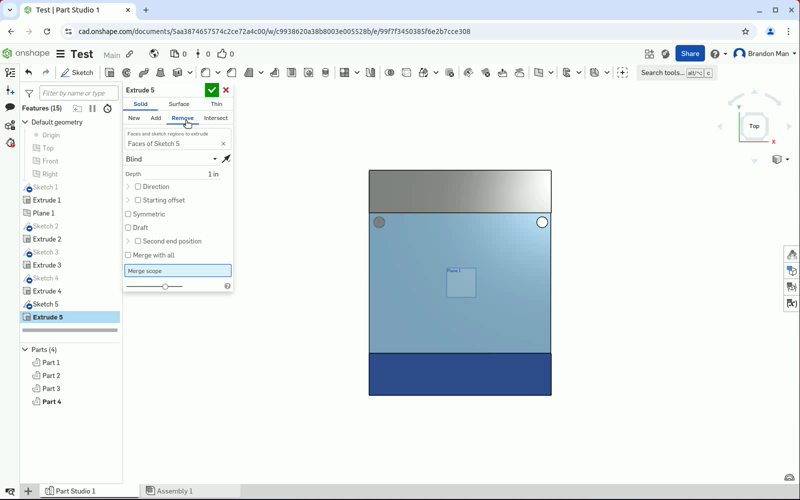
key(tab, 4)
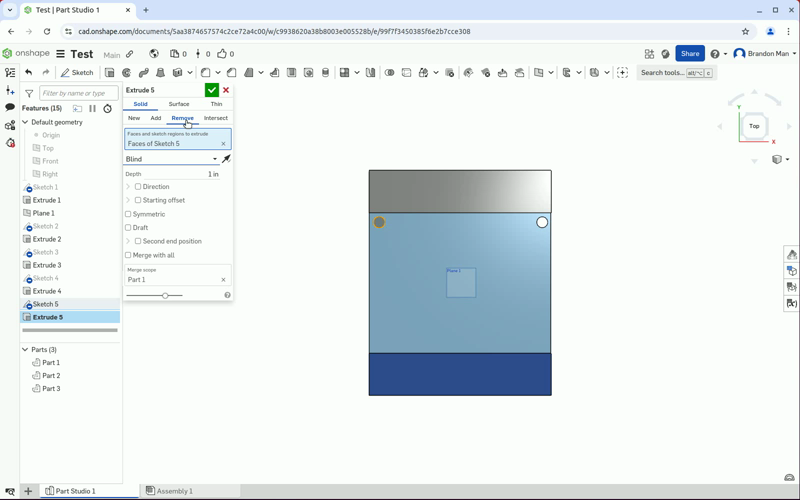
text(14.202)
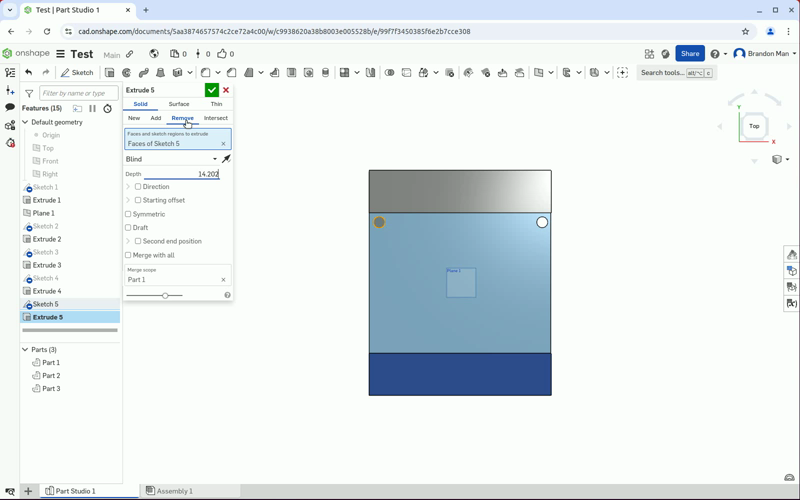
key(tab, 6)
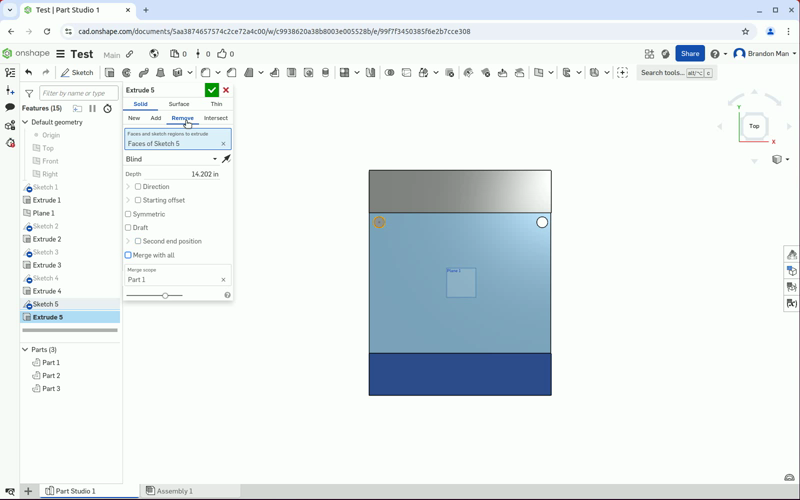
key(space)
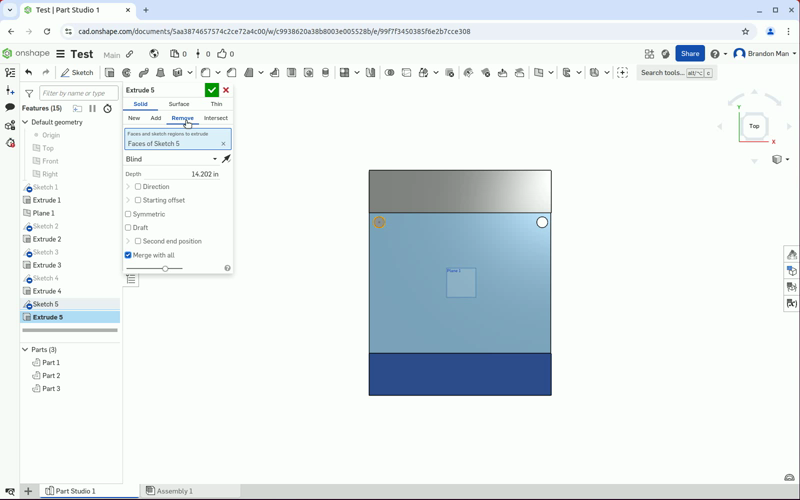
key(enter)
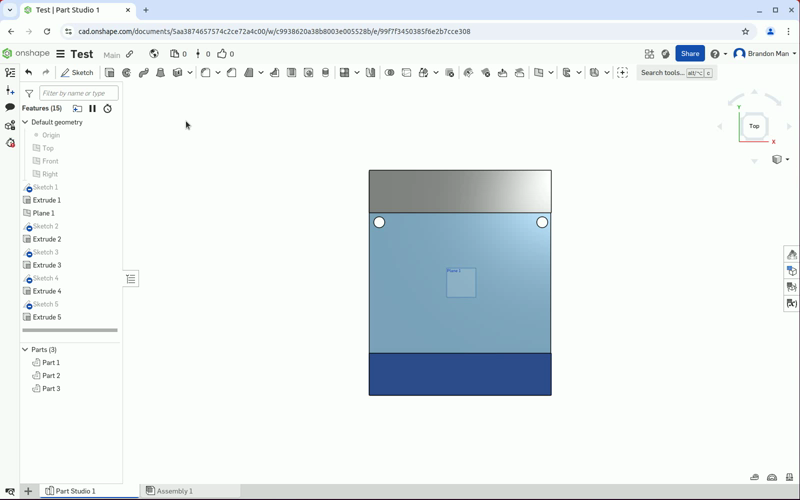
key(shift+h)
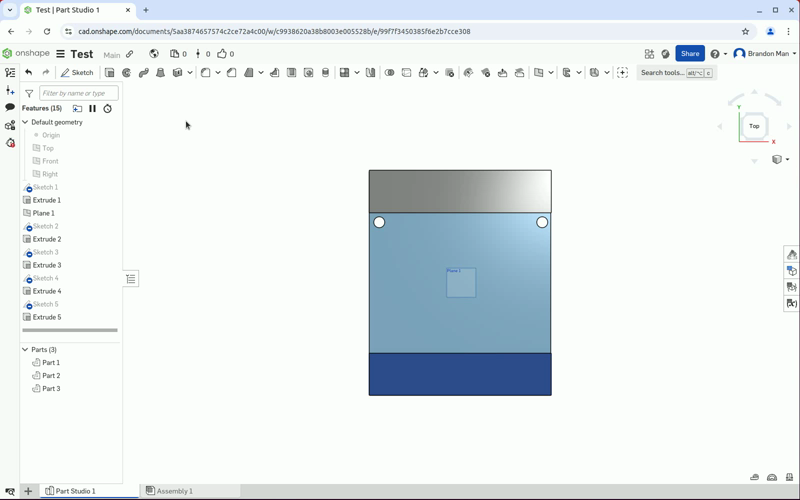
key(shift+h)
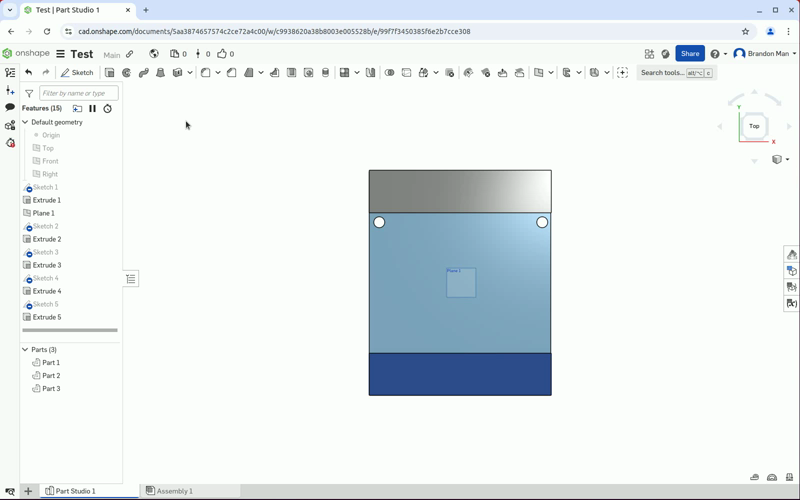
mouse_move(73, 189)
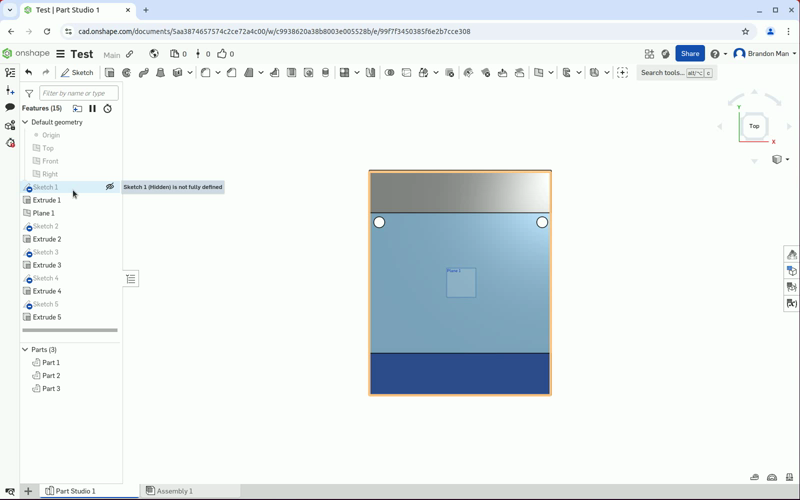
click(73, 189)
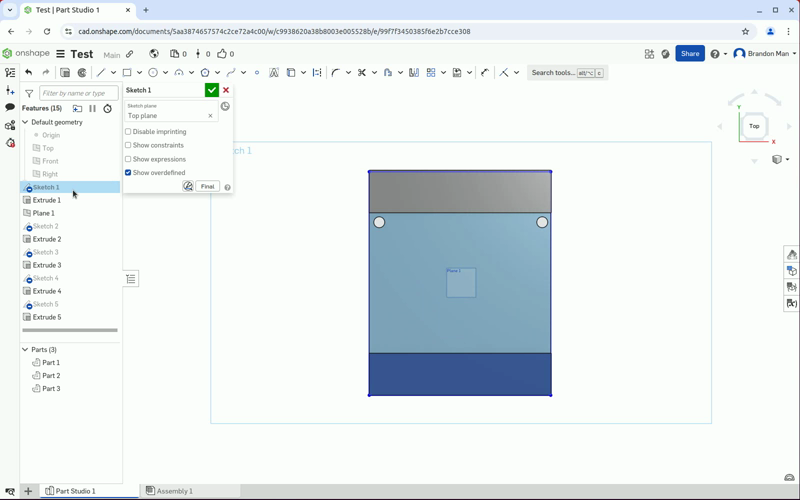
mouse_move(229, 92)
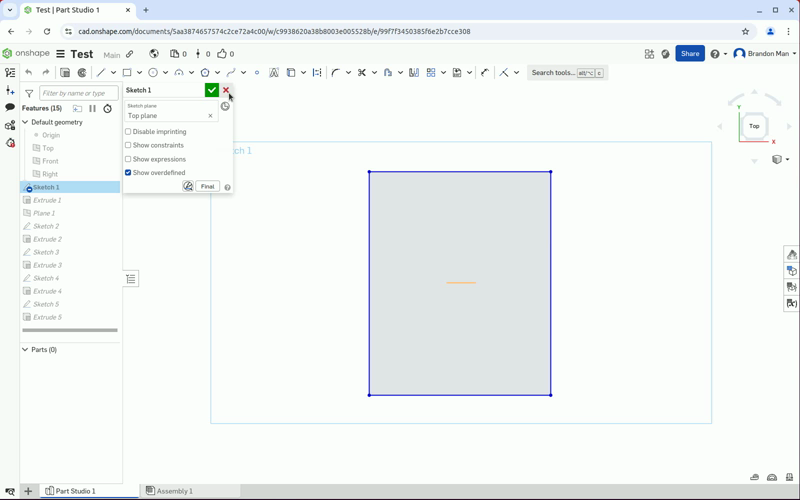
click(229, 92)
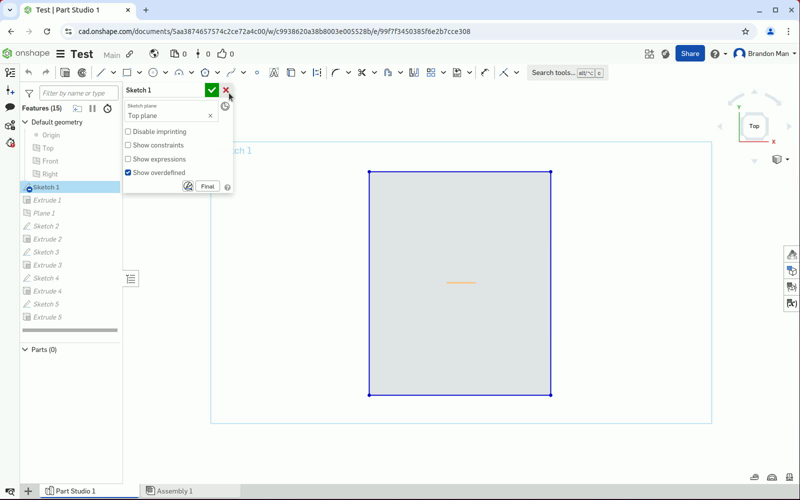
key(shift+s)
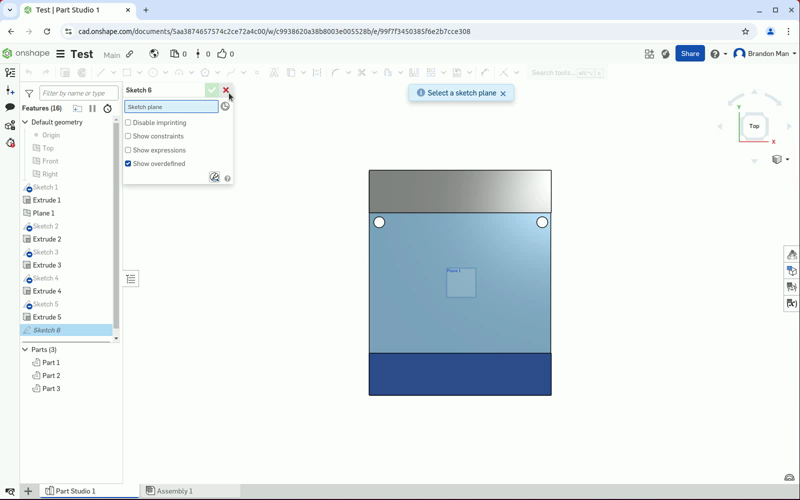
mouse_move(69, 215)
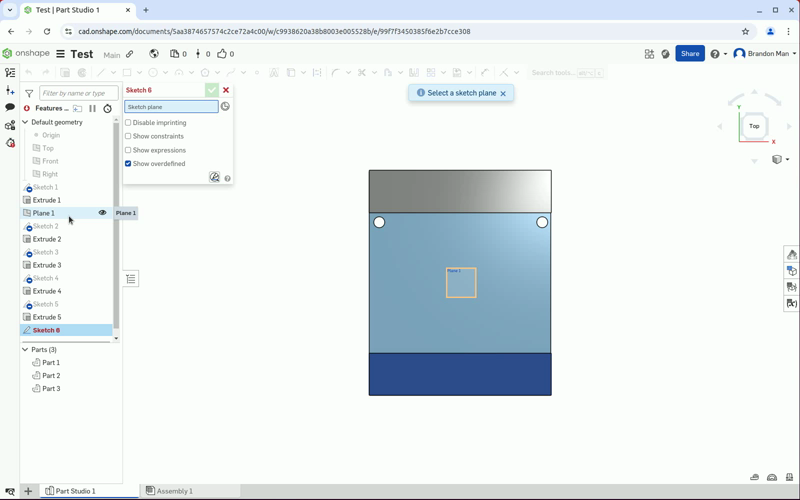
click(69, 215)
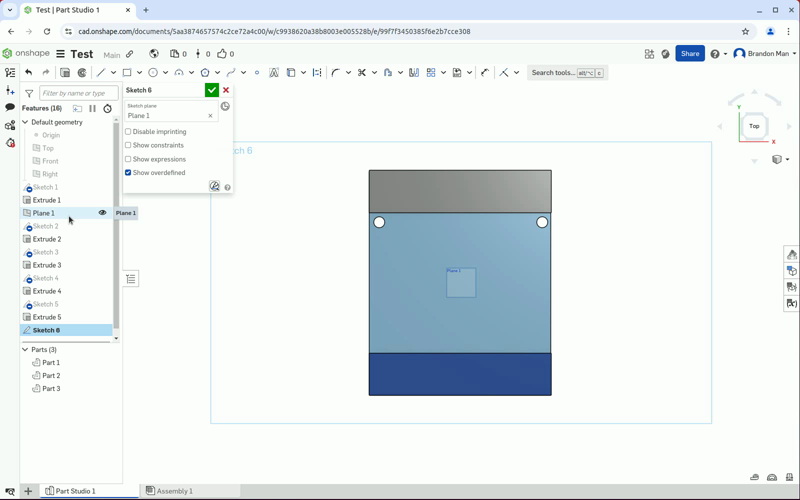
mouse_move(73, 352)
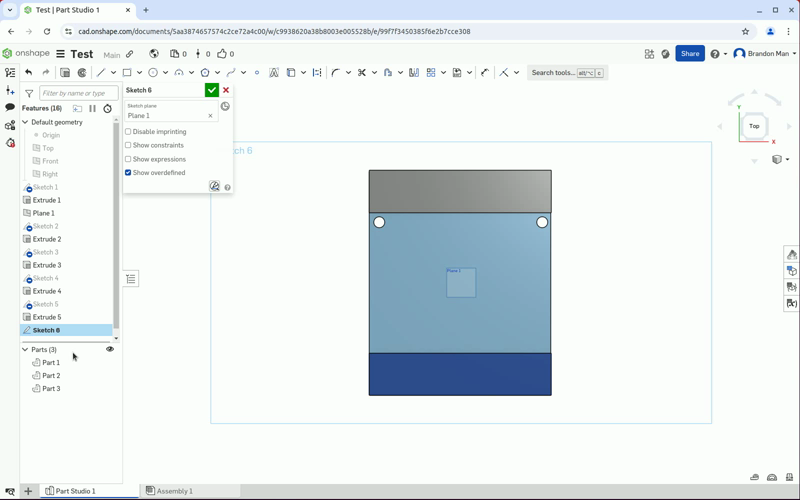
key(y)
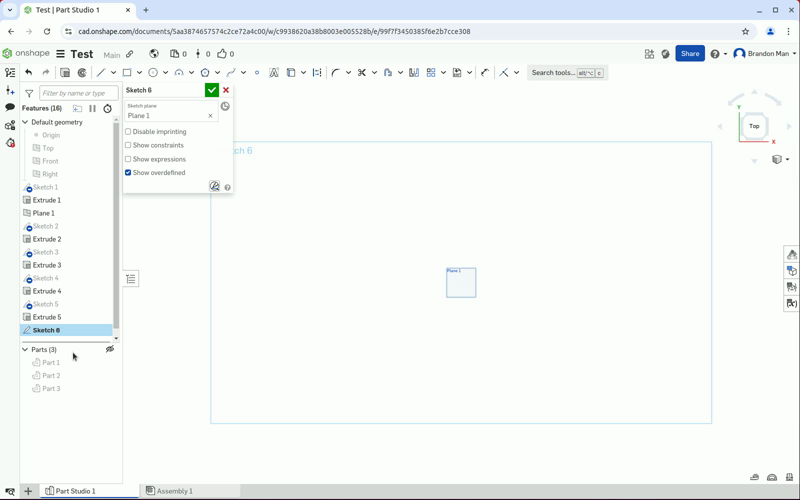
key(c)
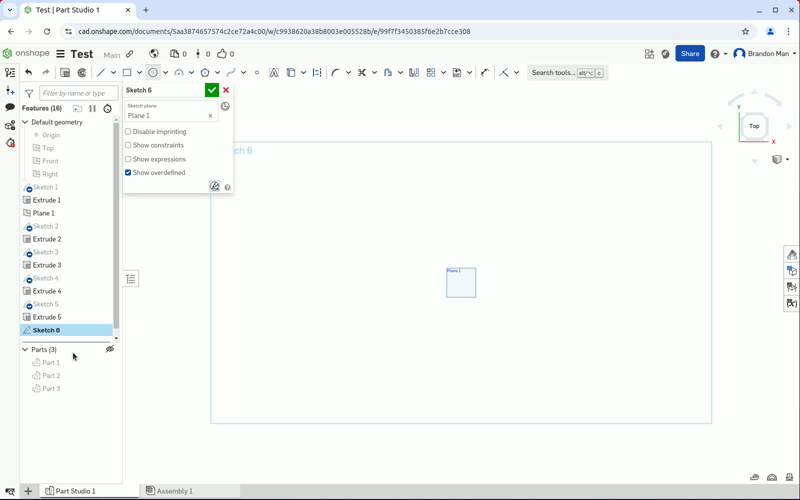
key_down(shift)
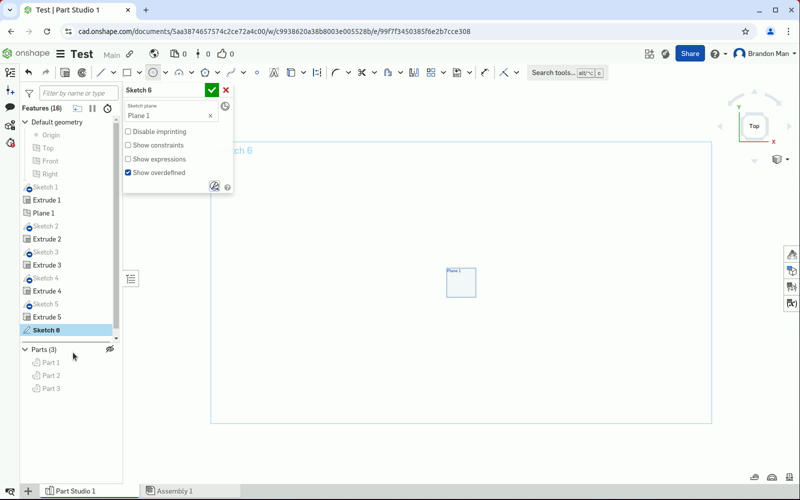
mouse_move(542, 343)
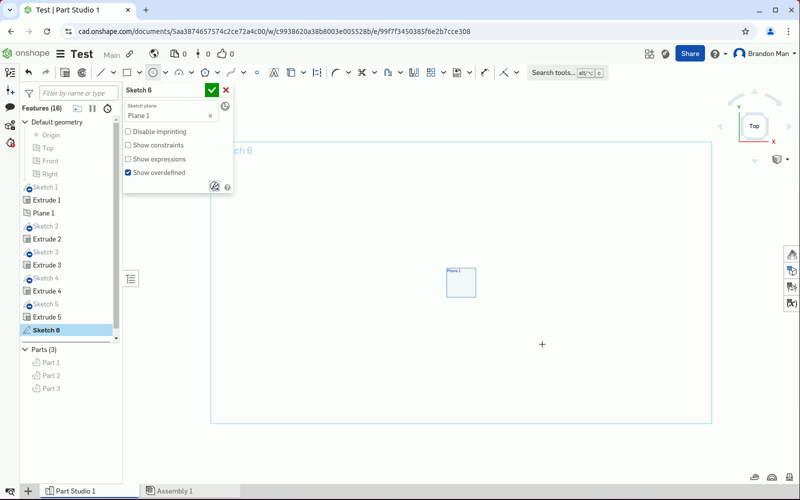
click(542, 343)
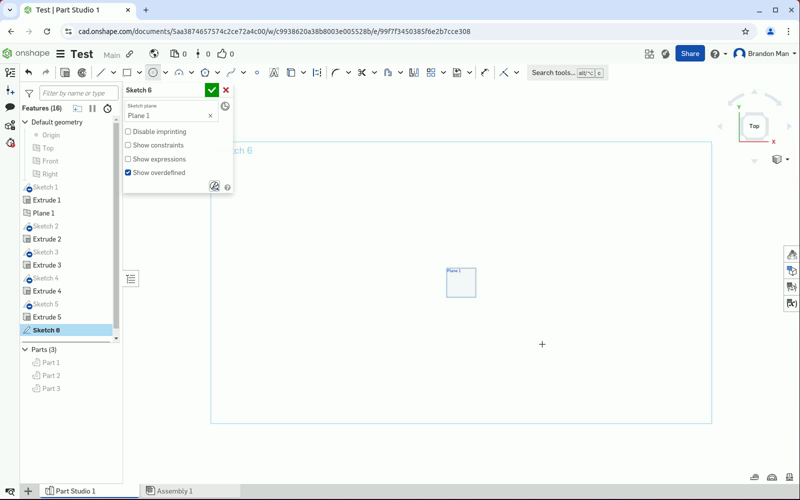
key_up(shift)
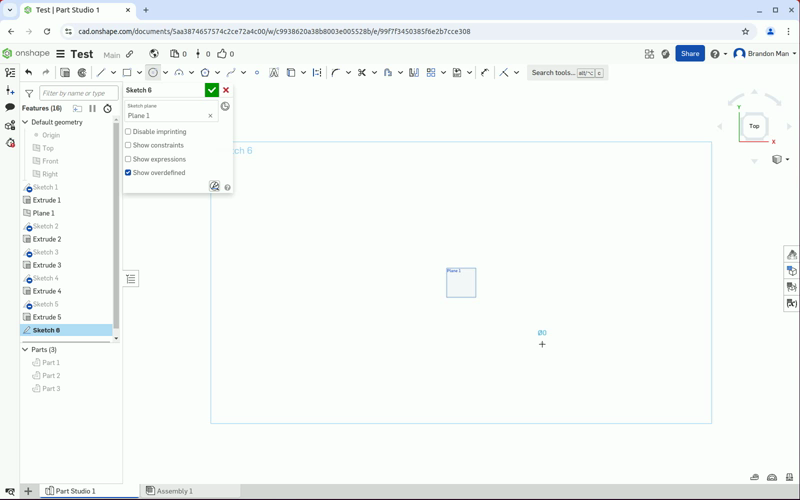
mouse_move(547, 343)
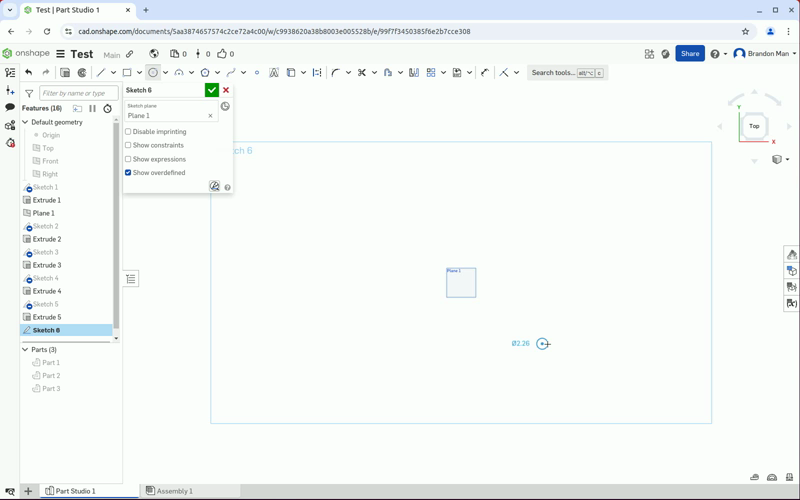
click(547, 343)
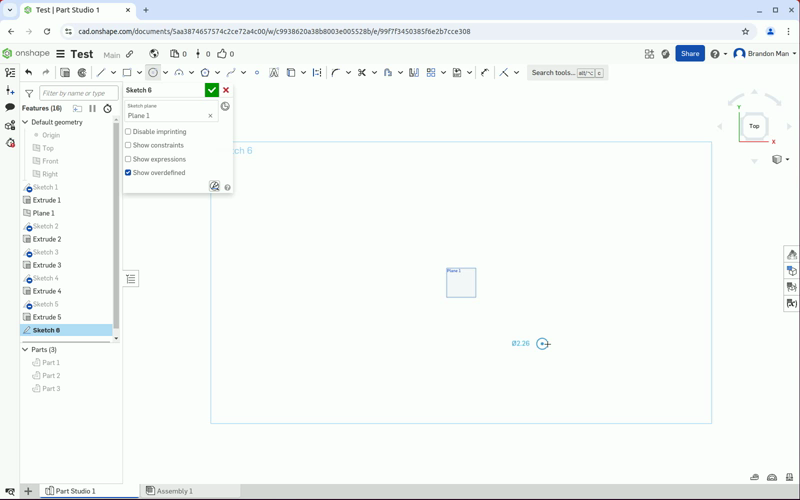
key(esc)
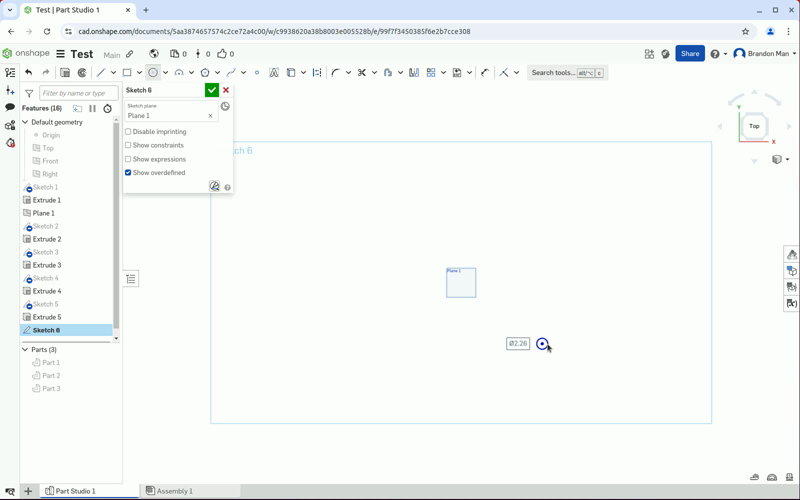
mouse_move(537, 342)
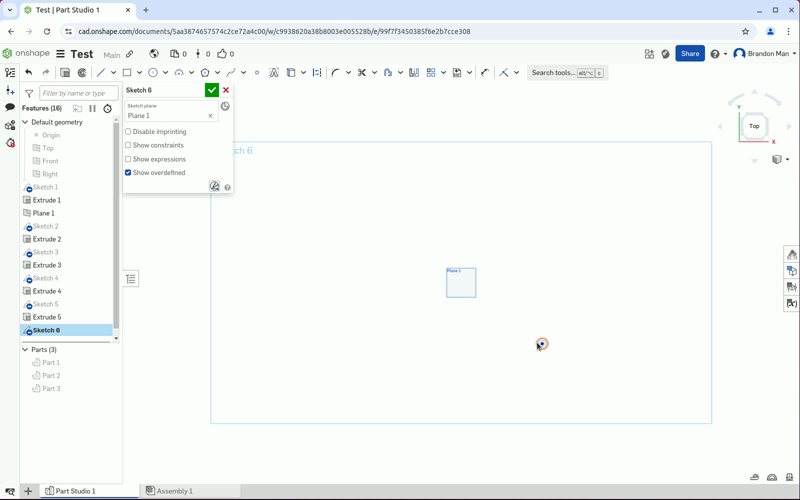
scroll(6)
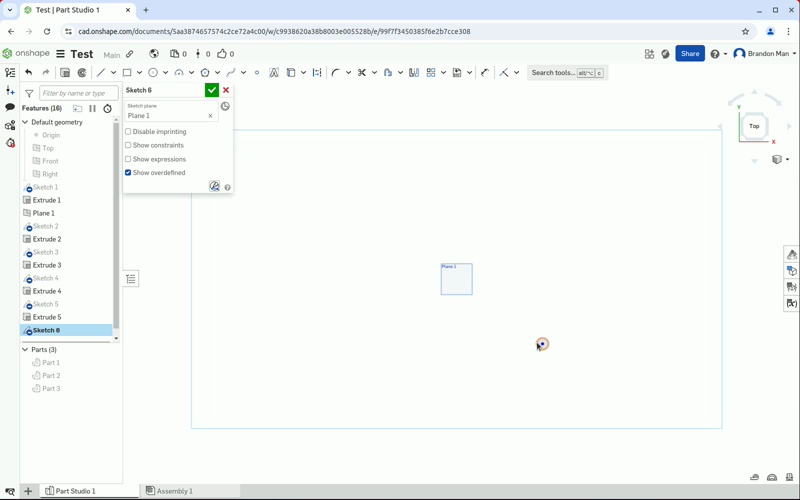
scroll(6)
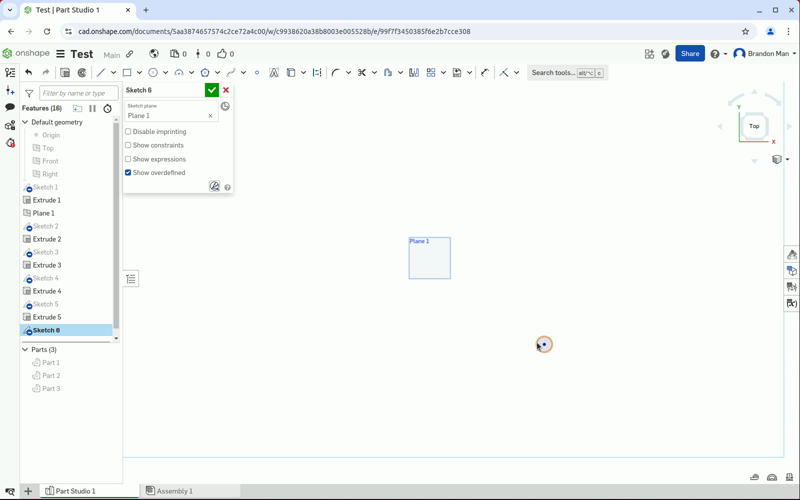
scroll(6)
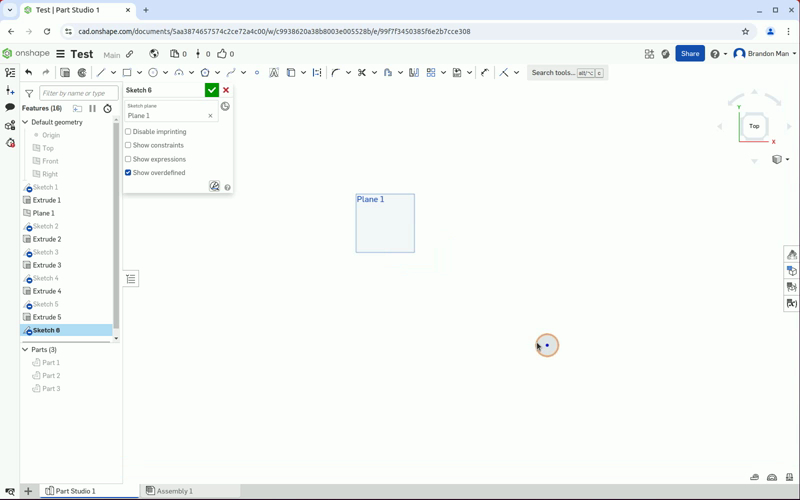
scroll(6)
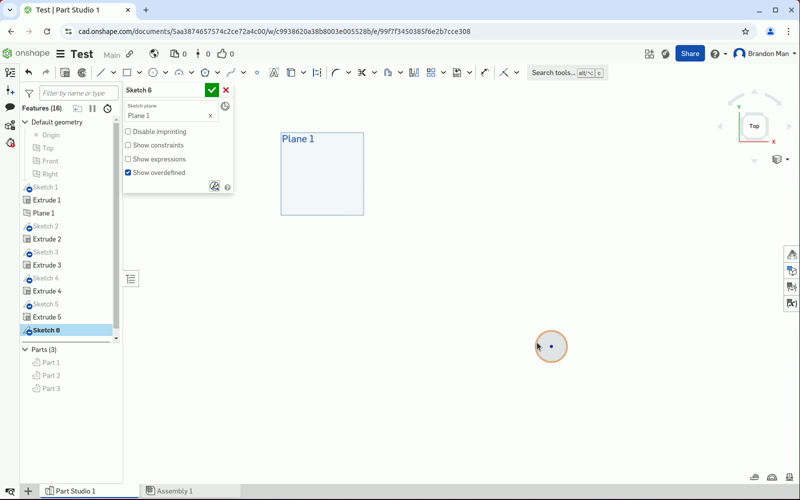
scroll(6)
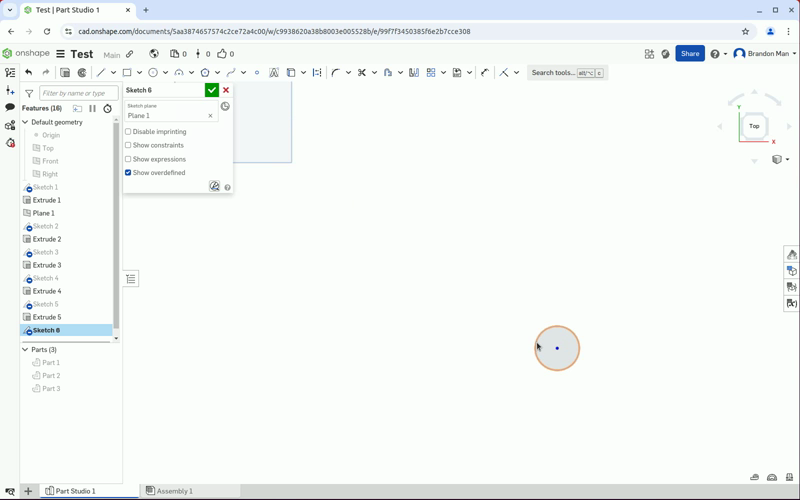
scroll(6)
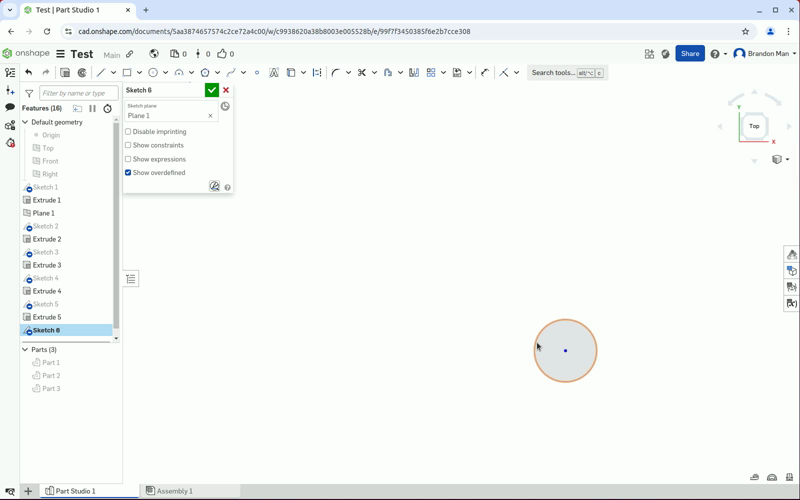
scroll(6)
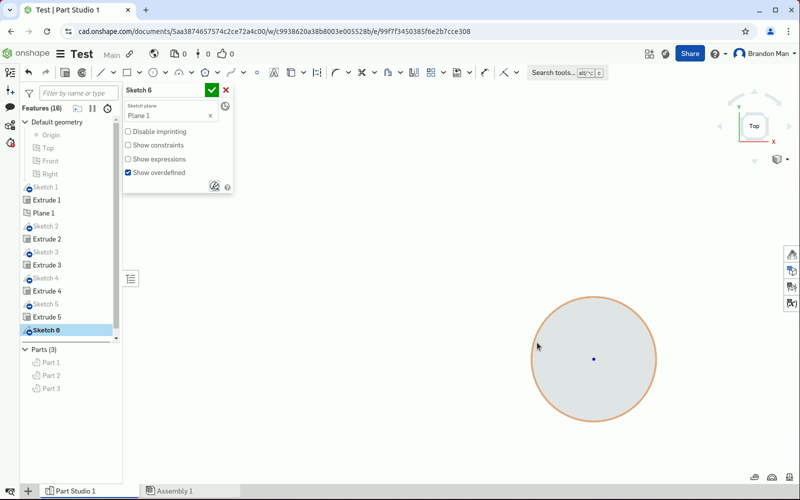
click(537, 342)
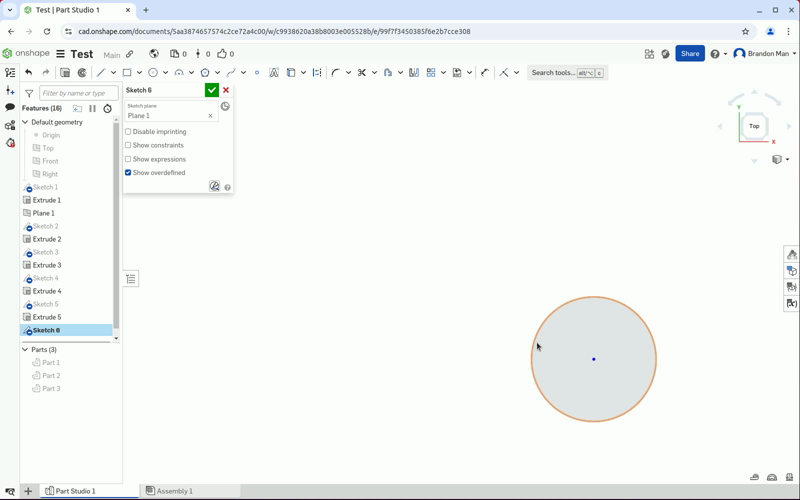
scroll(-6)
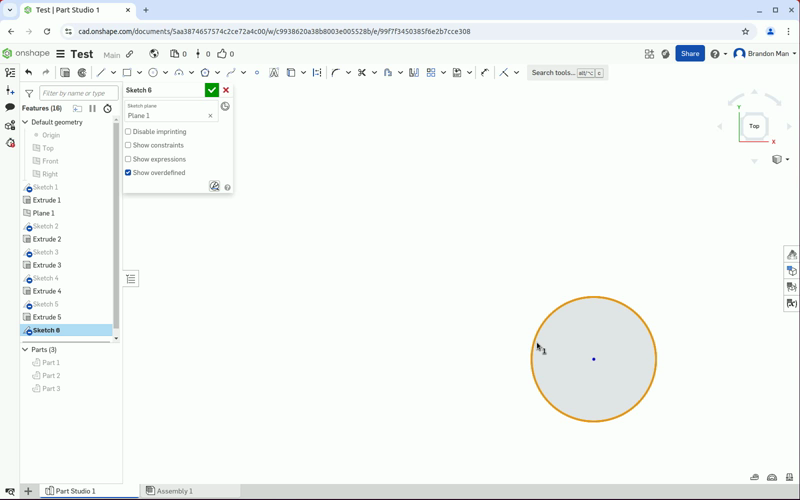
scroll(-6)
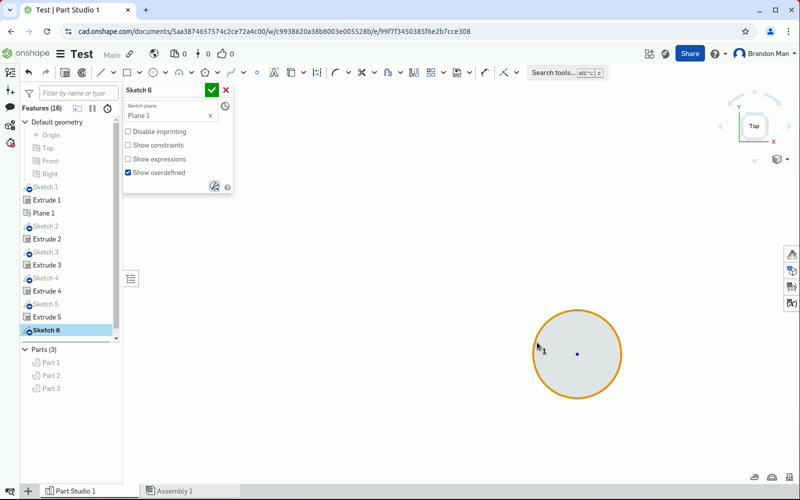
scroll(-6)
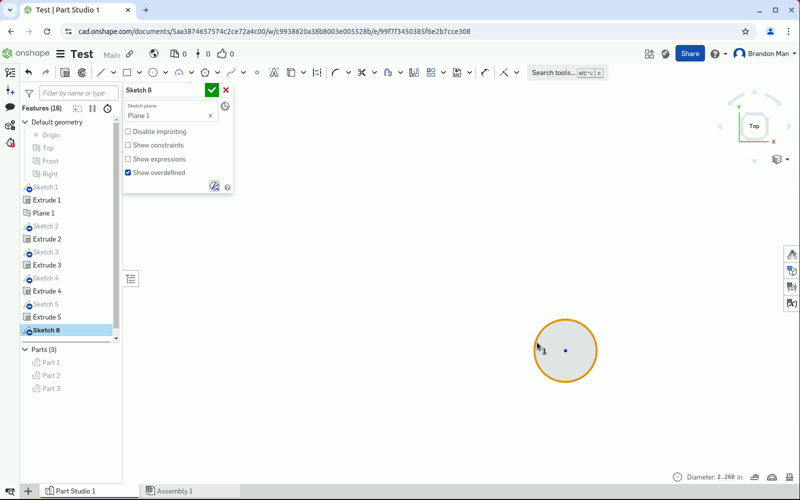
scroll(-6)
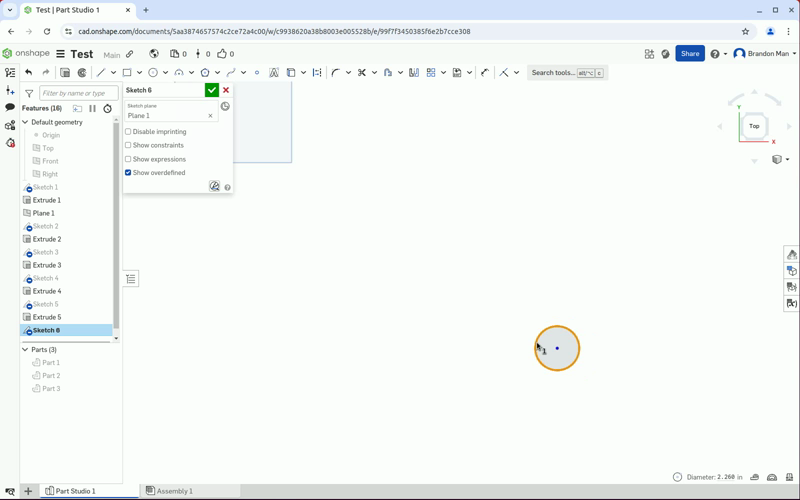
scroll(-6)
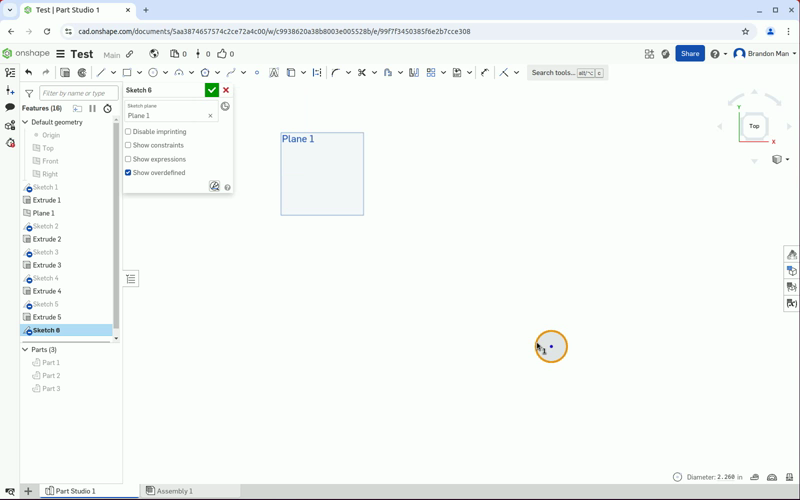
scroll(-6)
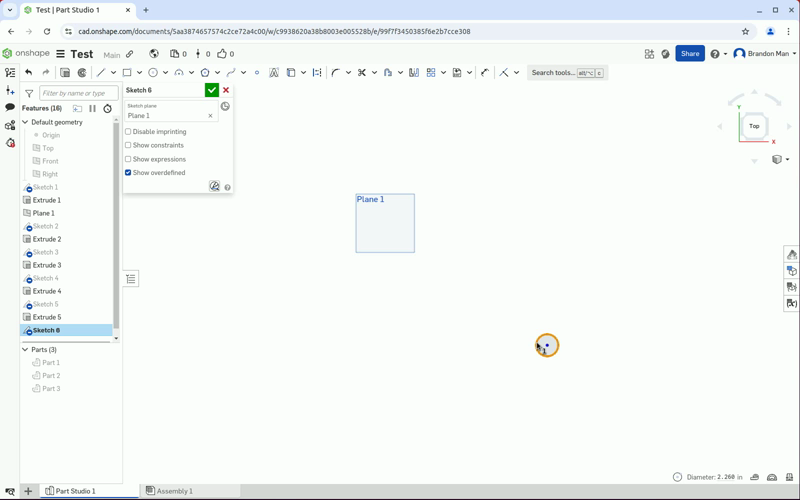
scroll(-6)
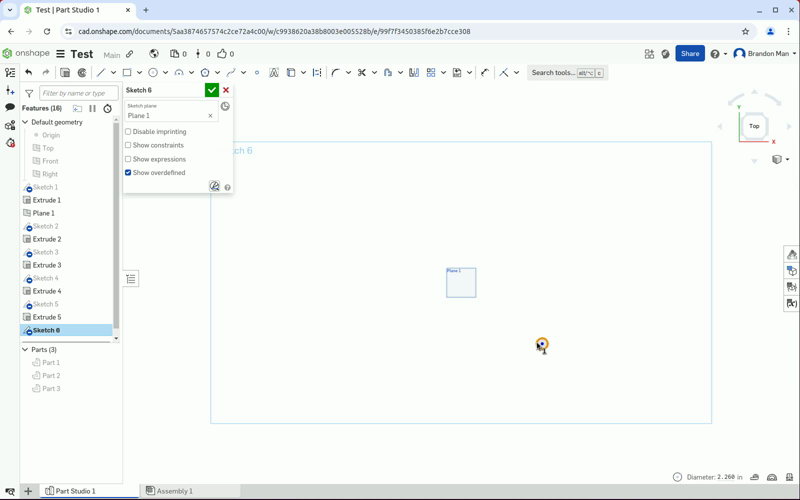
mouse_move(73, 352)
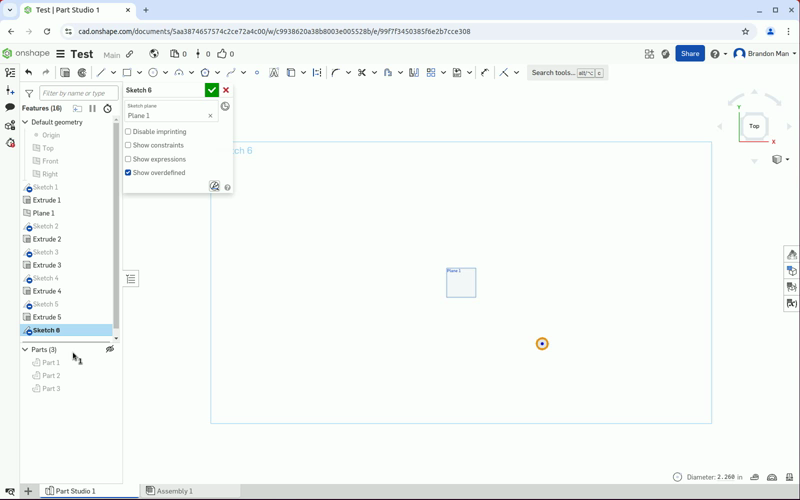
key(shift+y)
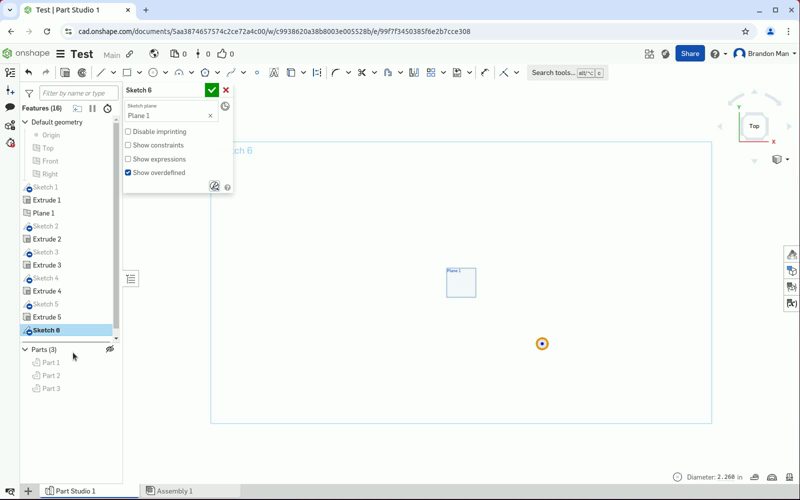
key(shift+e)
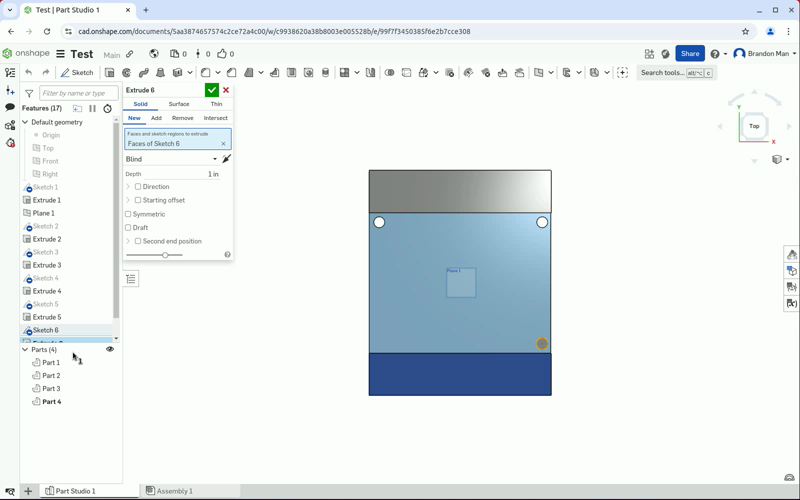
mouse_move(143, 106)
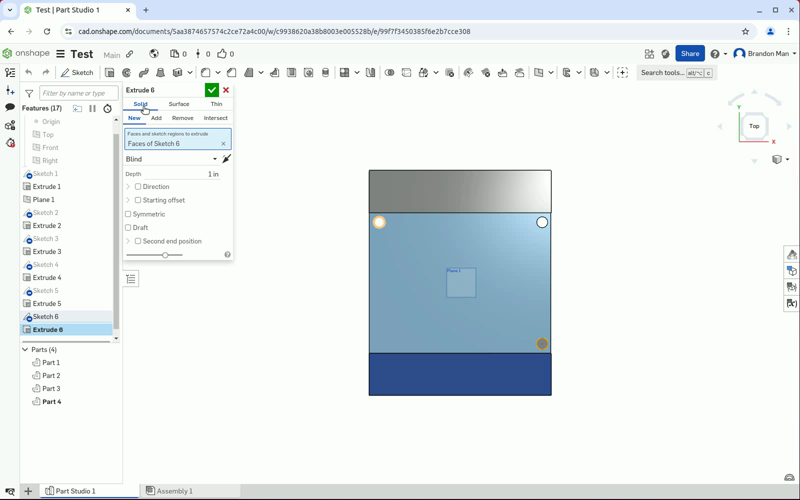
click(143, 106)
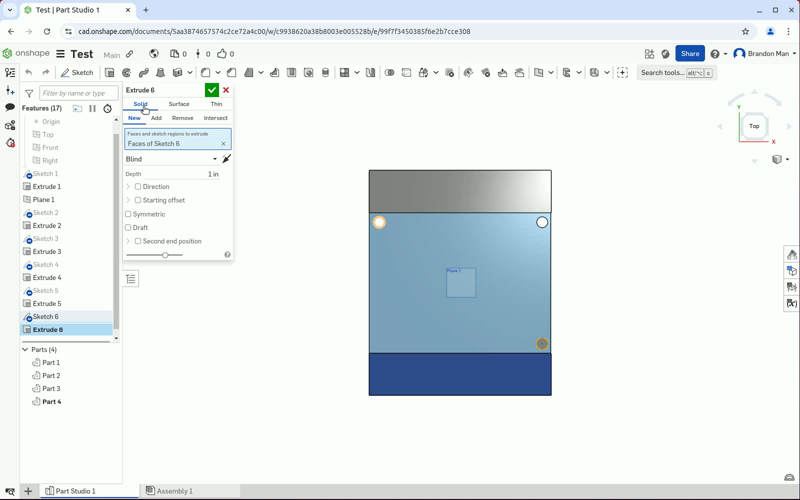
mouse_move(186, 120)
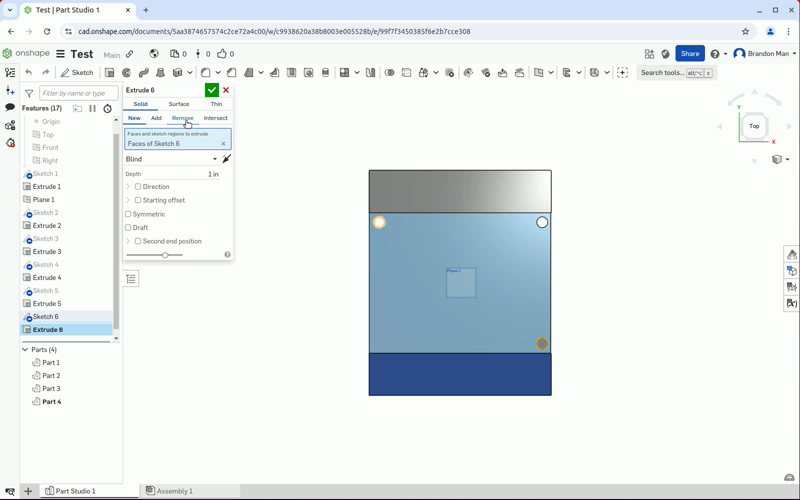
click(186, 120)
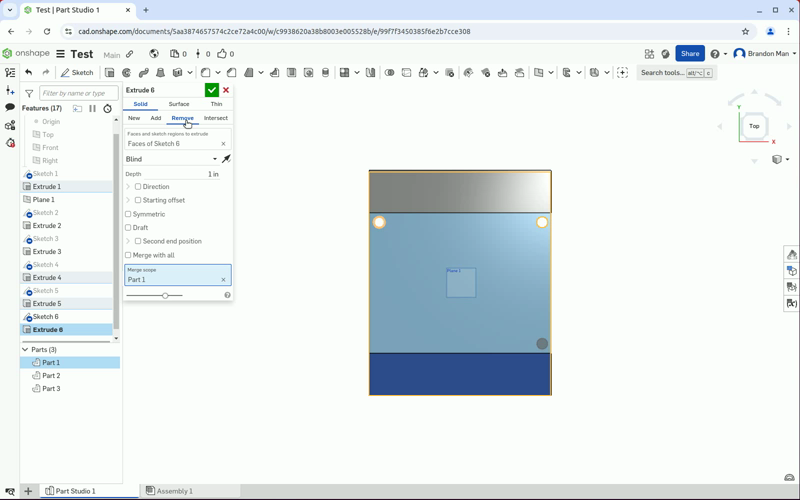
key(tab, 4)
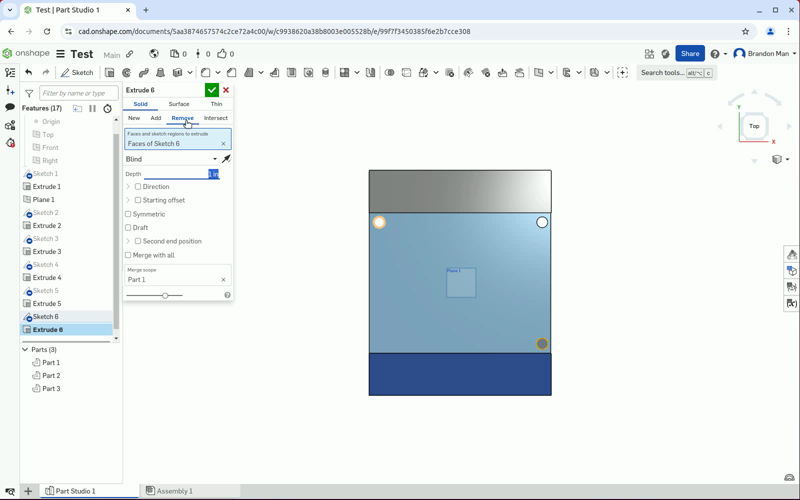
text(14.202)
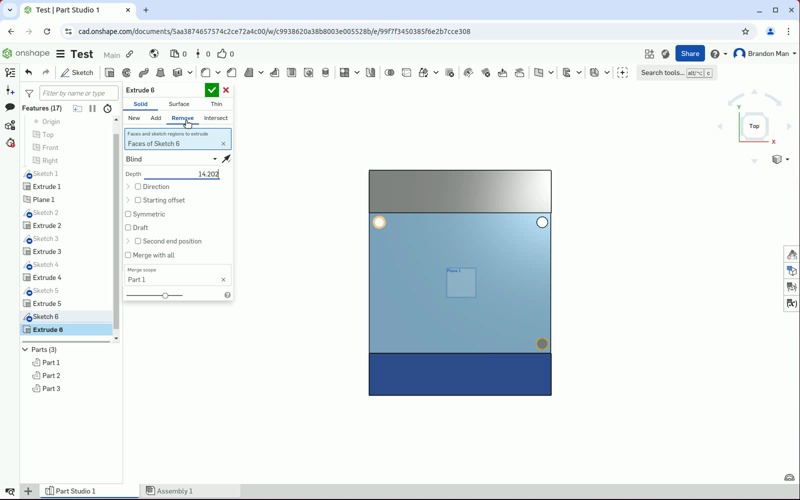
key(tab, 6)
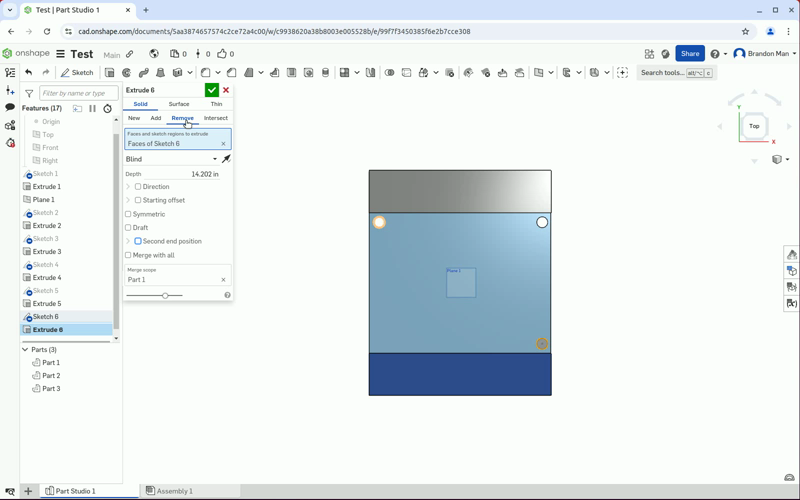
key(space)
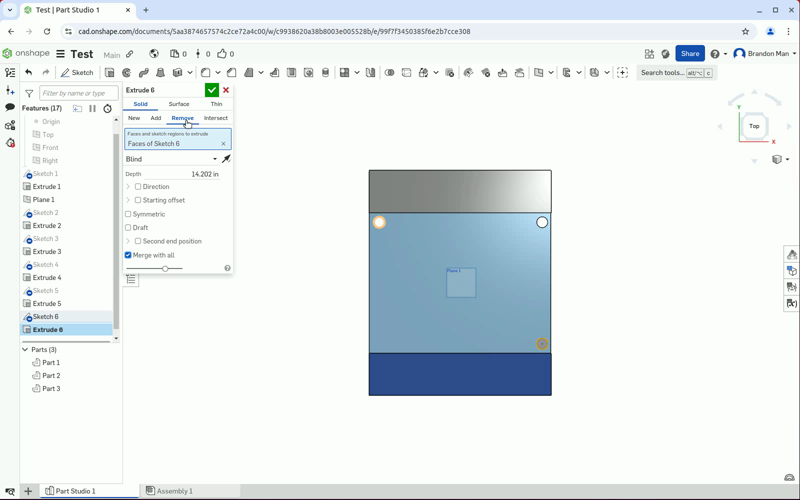
key(enter)
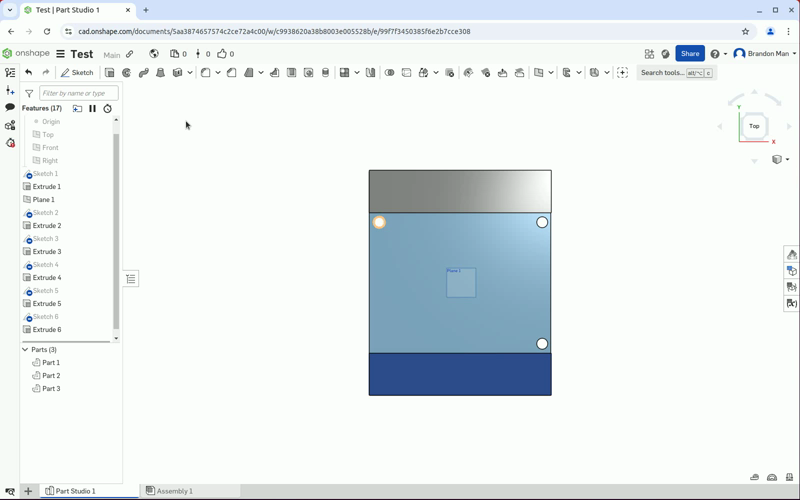
key(shift+h)
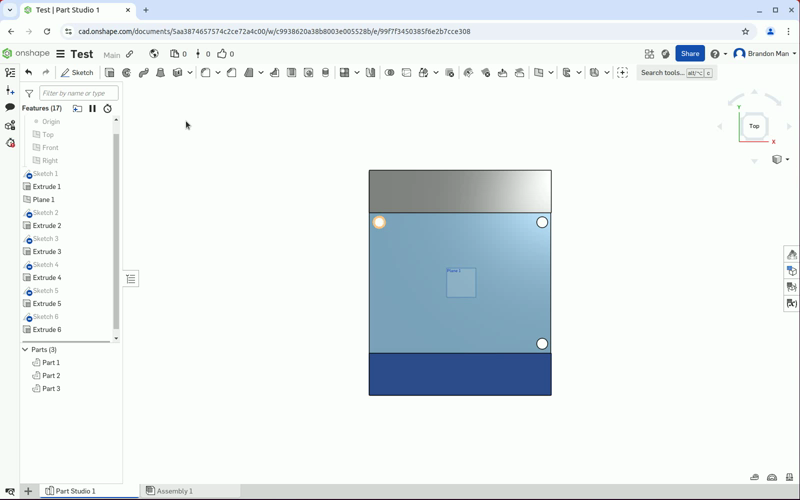
key(shift+h)
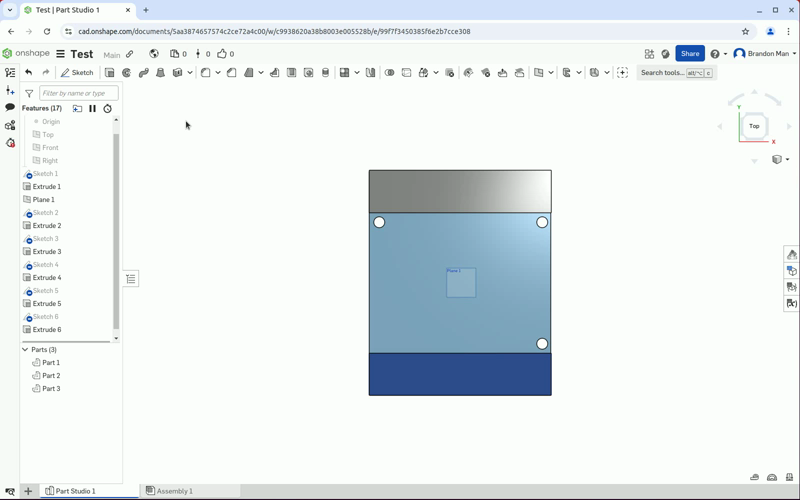
mouse_move(69, 176)
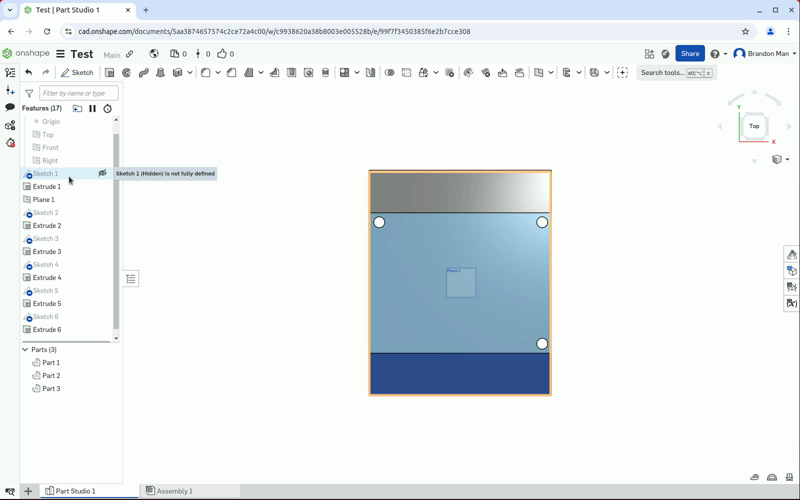
click(69, 176)
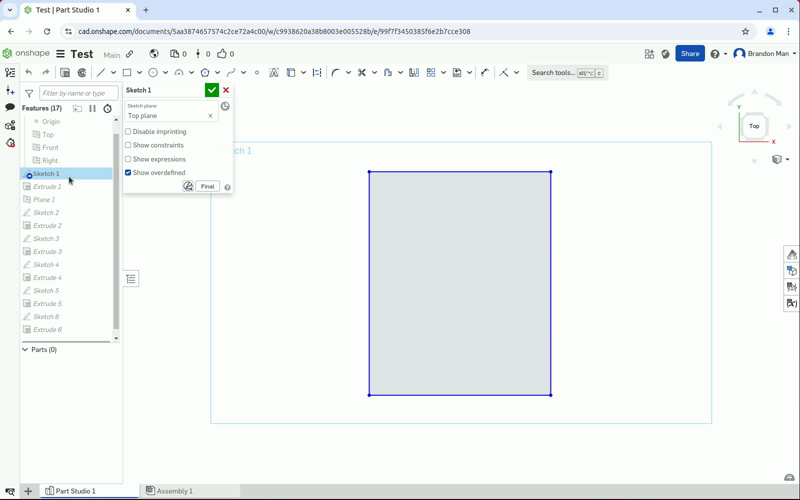
mouse_move(229, 92)
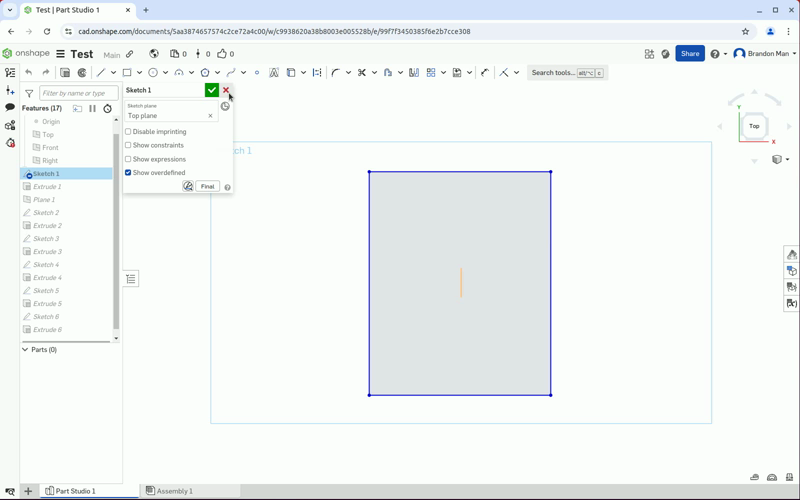
click(229, 92)
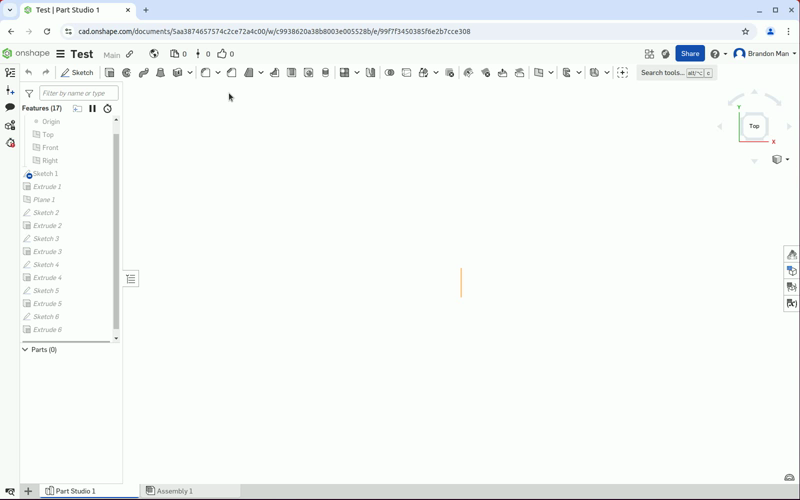
key(shift+s)
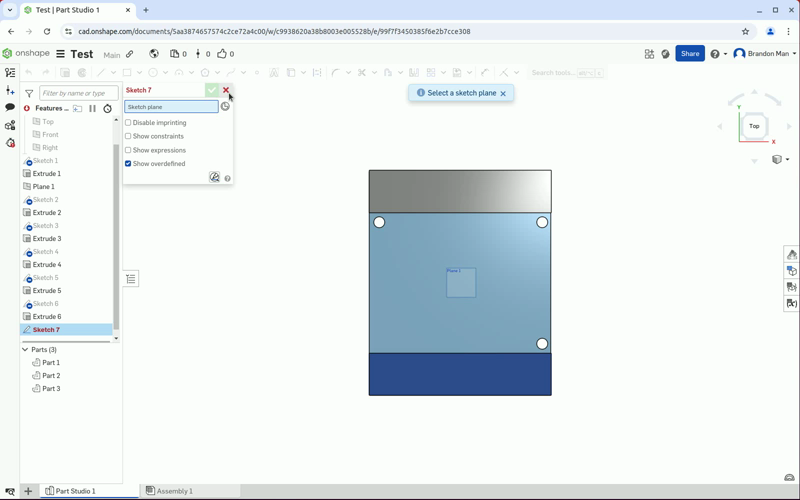
mouse_move(69, 189)
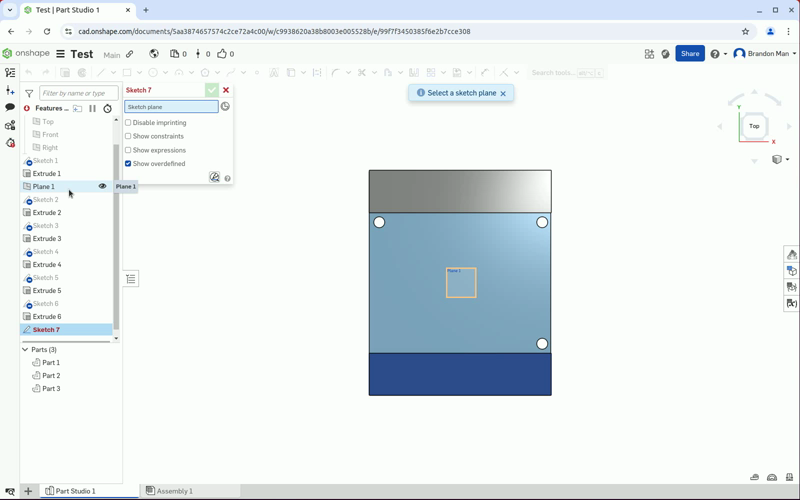
click(69, 189)
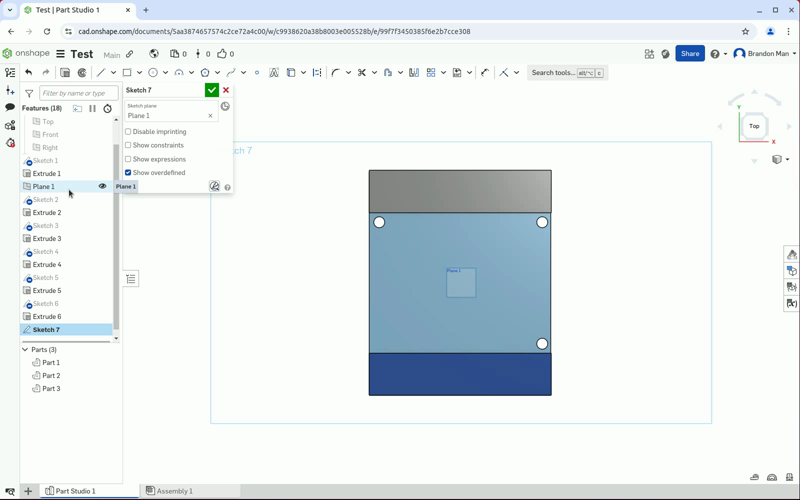
mouse_move(73, 352)
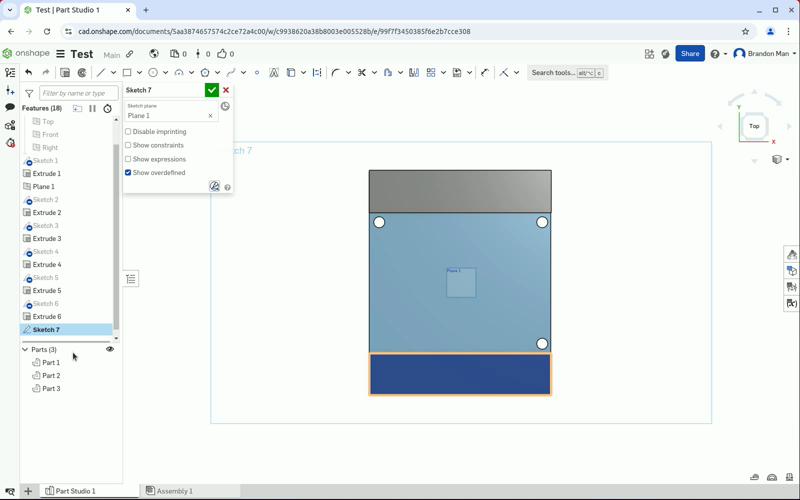
key(y)
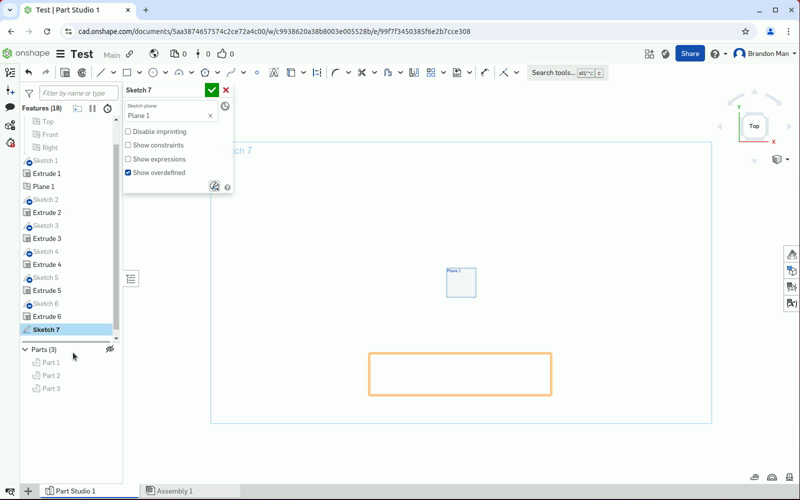
key(c)
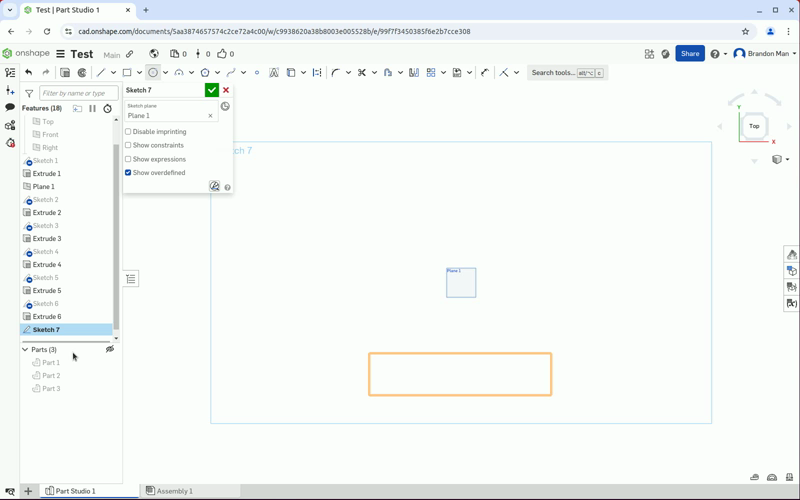
key_down(shift)
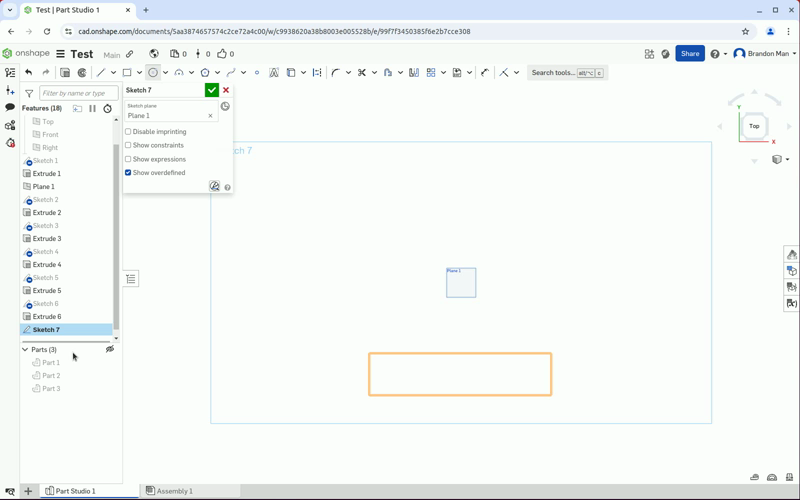
mouse_move(379, 343)
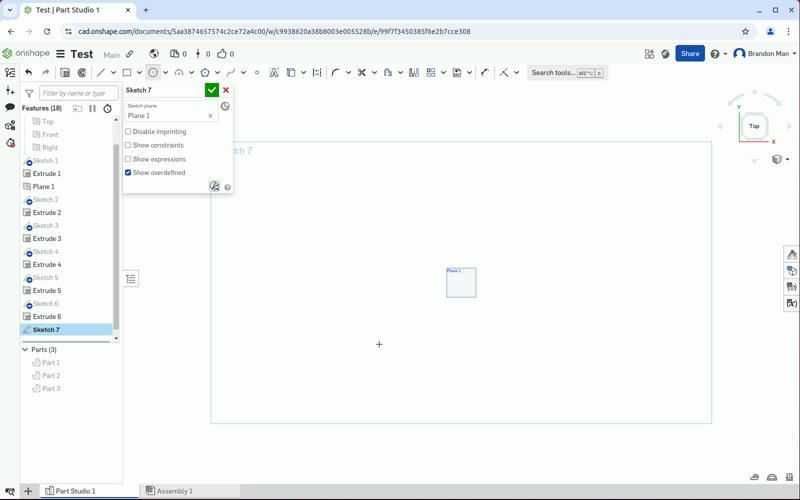
click(379, 343)
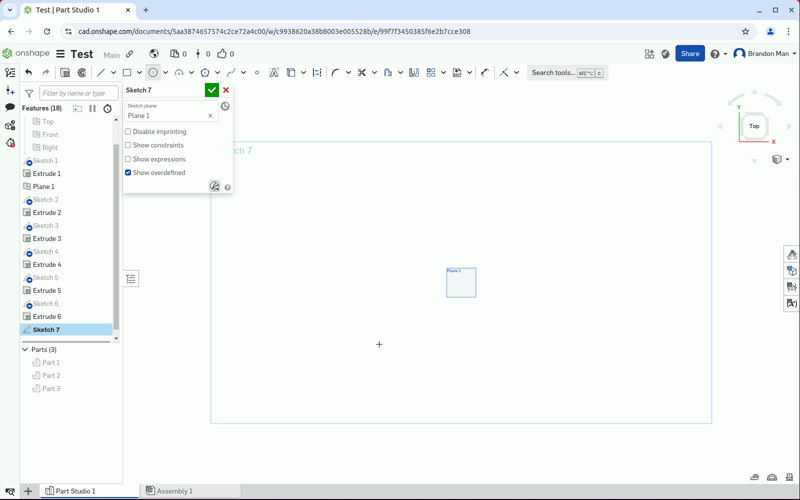
key_up(shift)
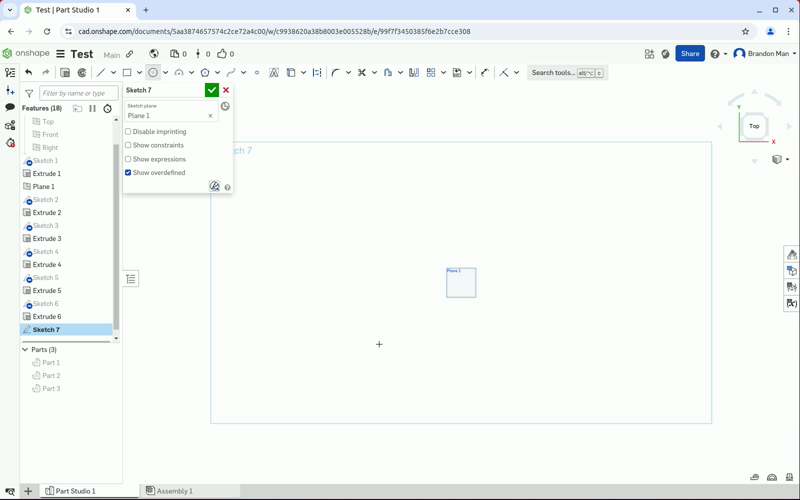
mouse_move(384, 343)
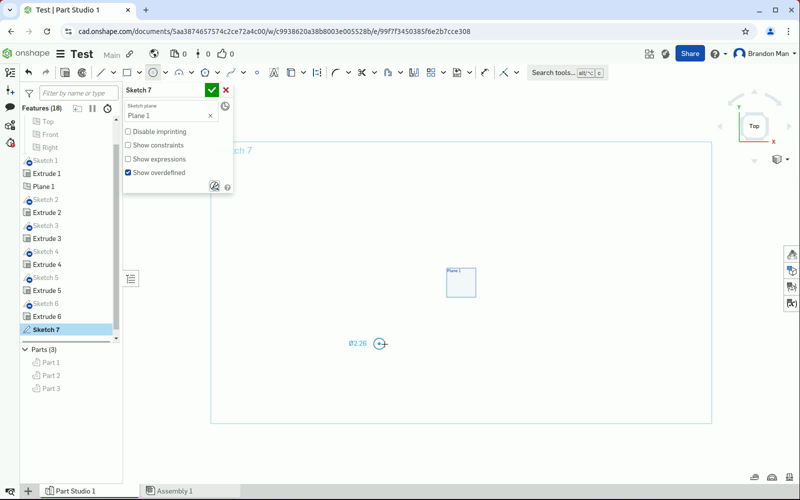
click(384, 343)
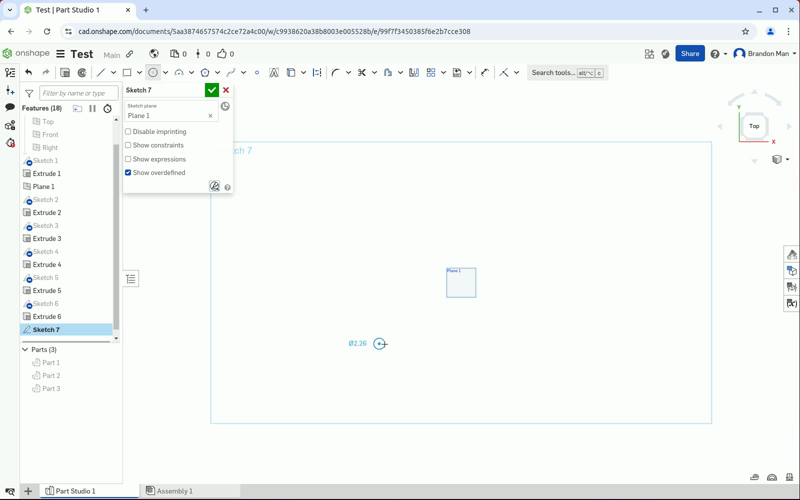
key(esc)
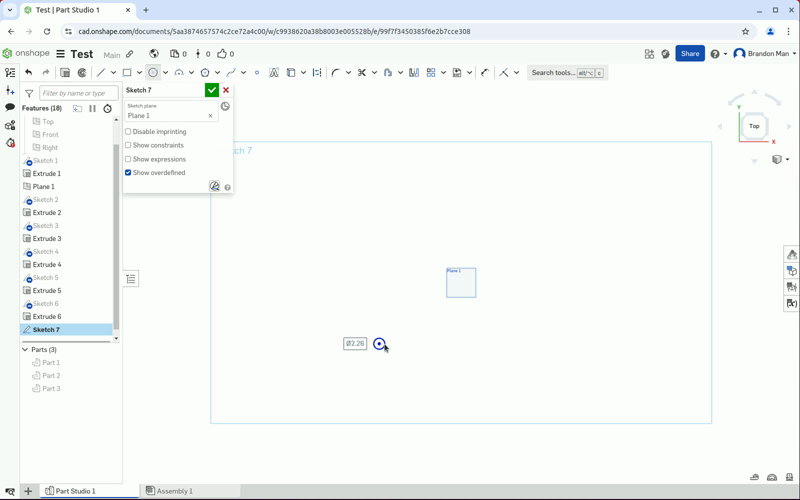
mouse_move(383, 341)
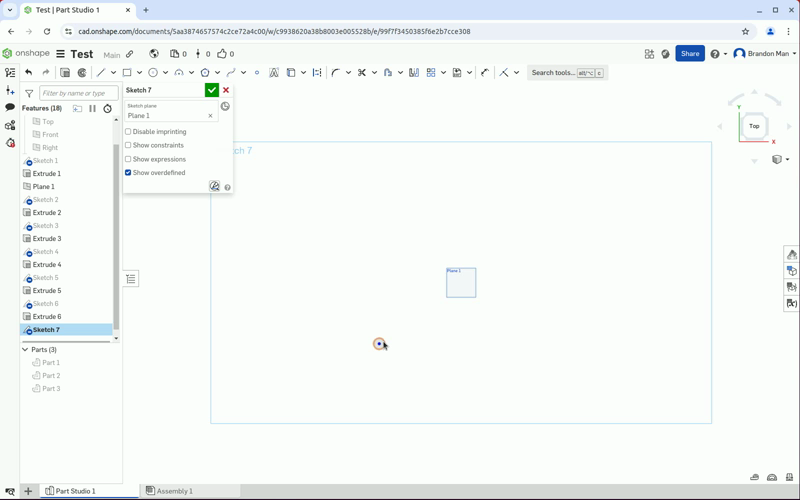
scroll(6)
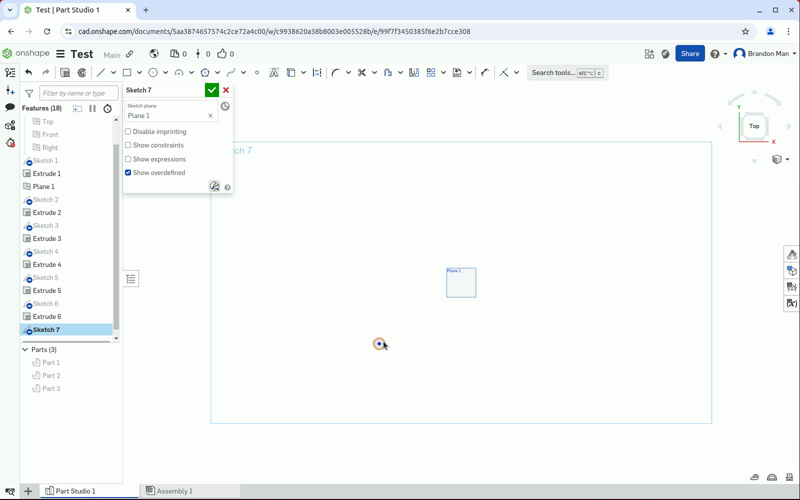
scroll(6)
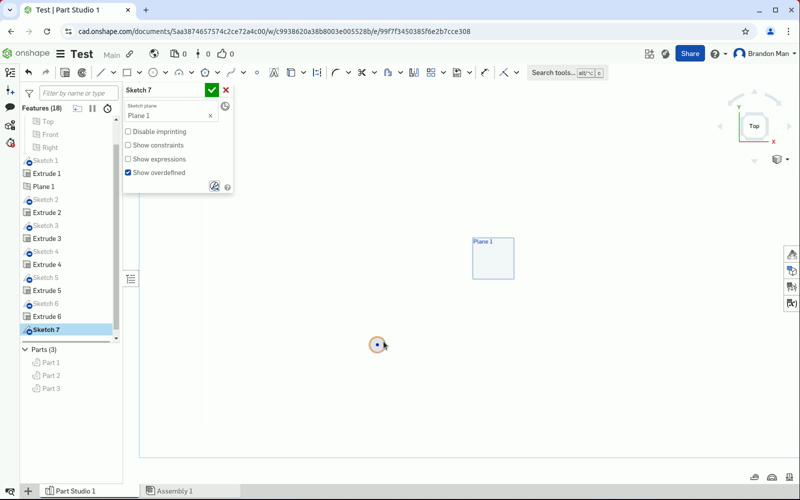
scroll(6)
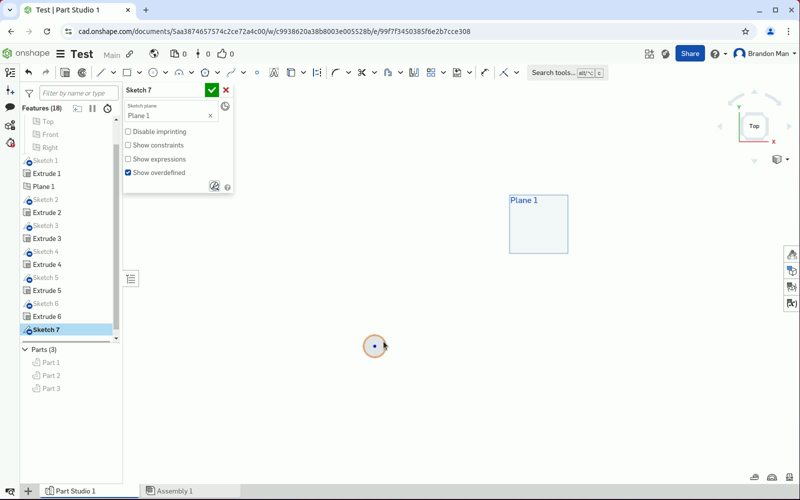
scroll(6)
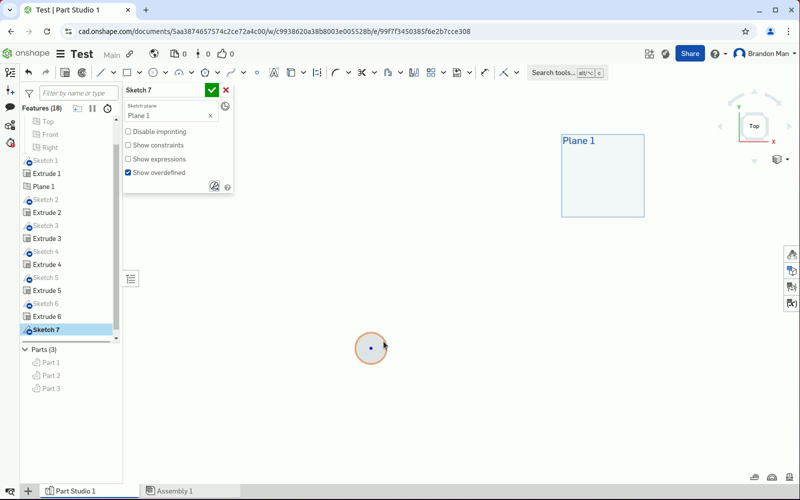
scroll(6)
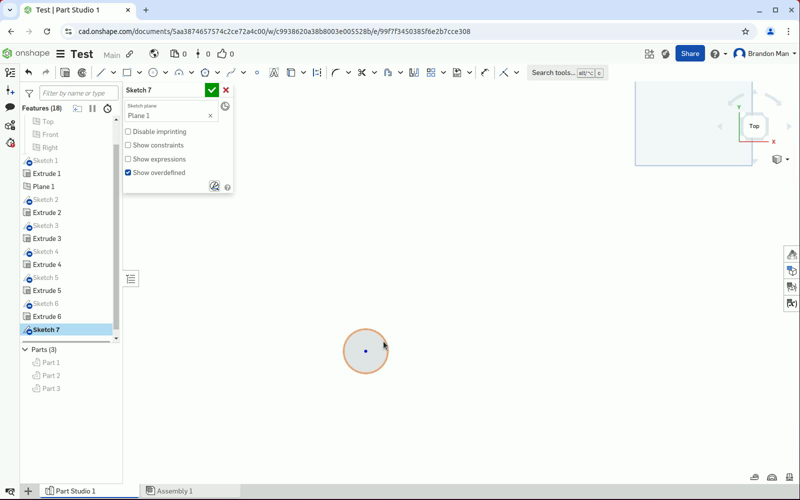
scroll(6)
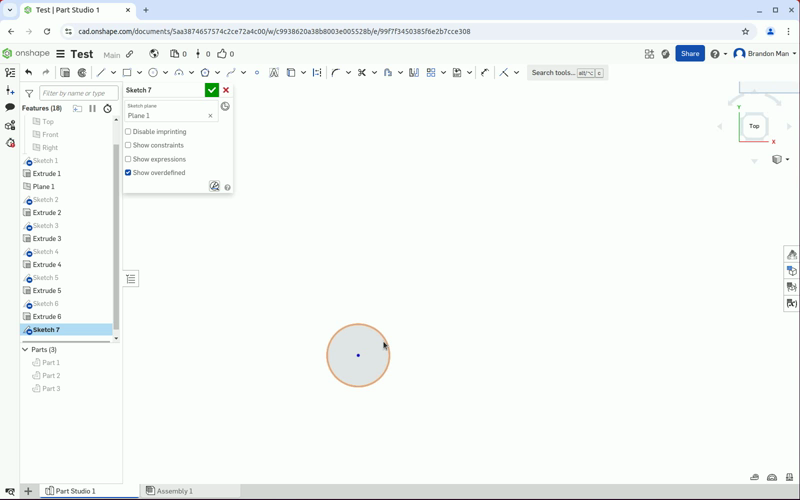
scroll(6)
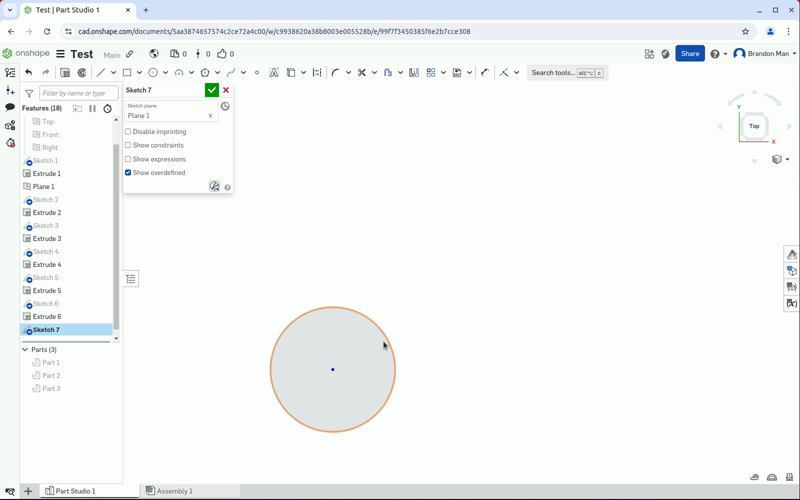
click(383, 341)
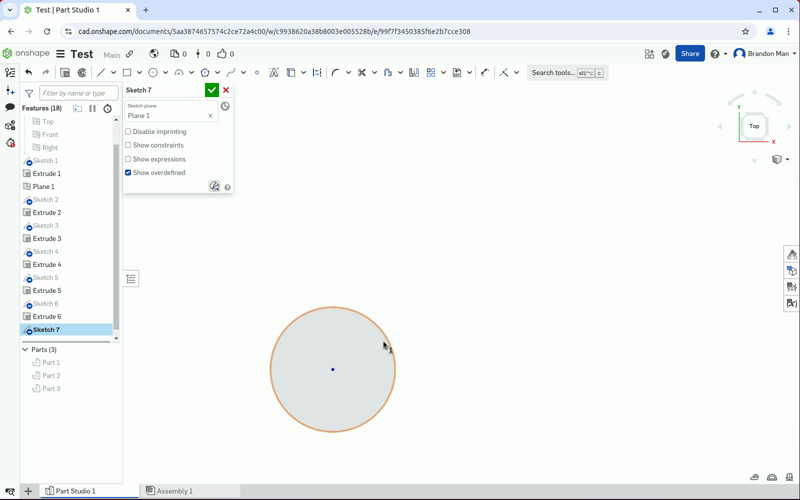
scroll(-6)
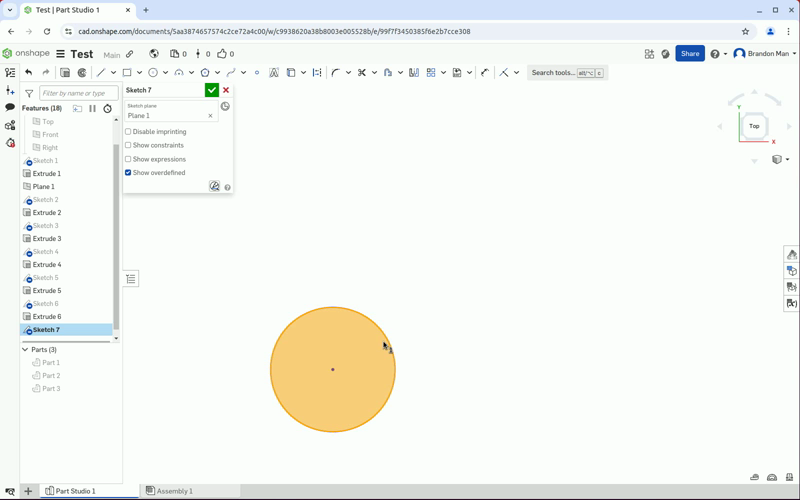
scroll(-6)
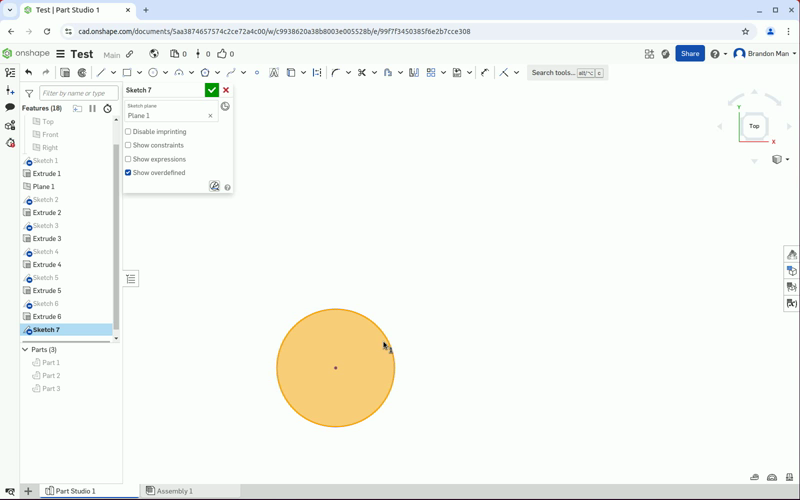
scroll(-6)
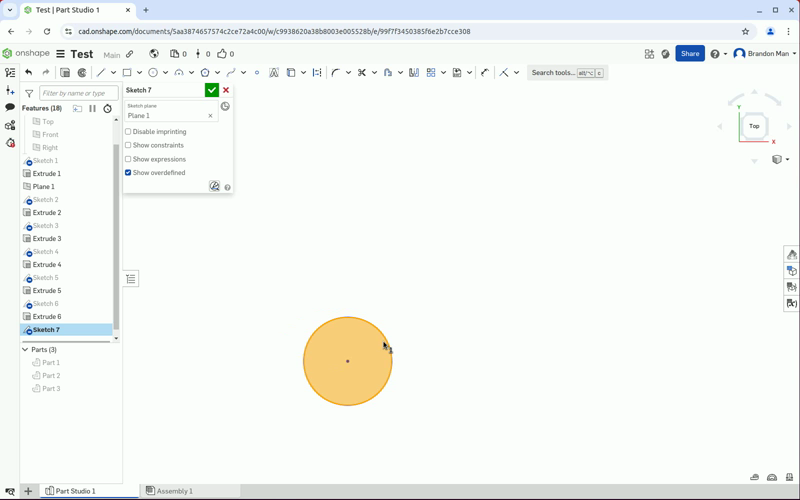
scroll(-6)
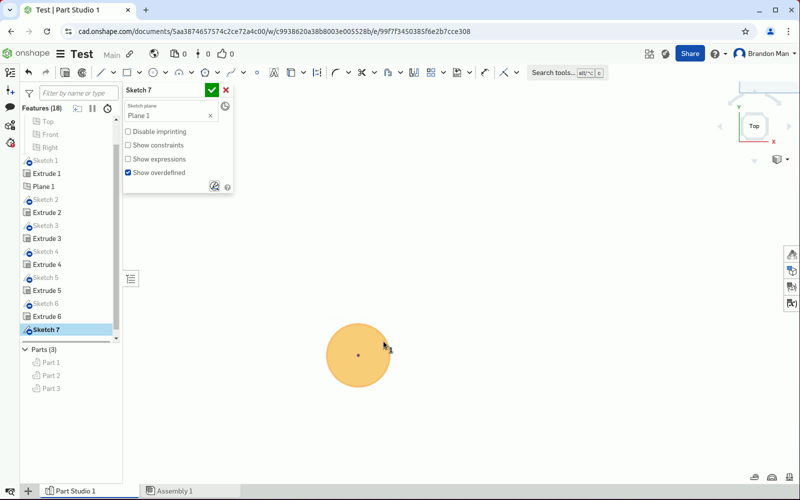
scroll(-6)
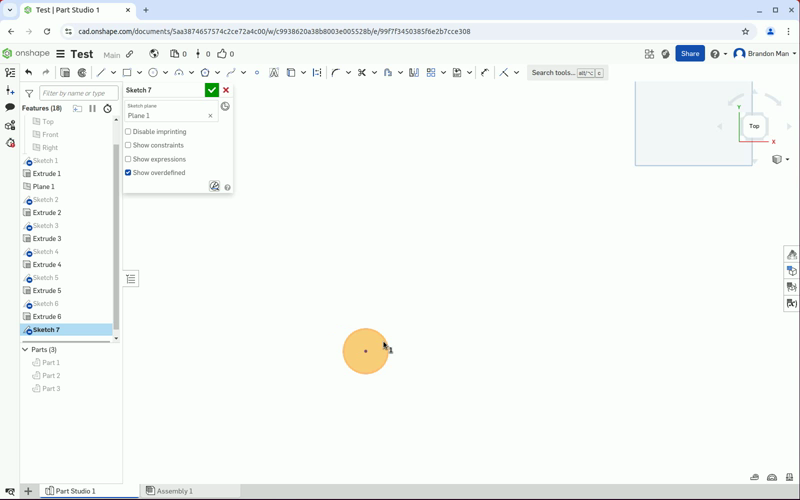
scroll(-6)
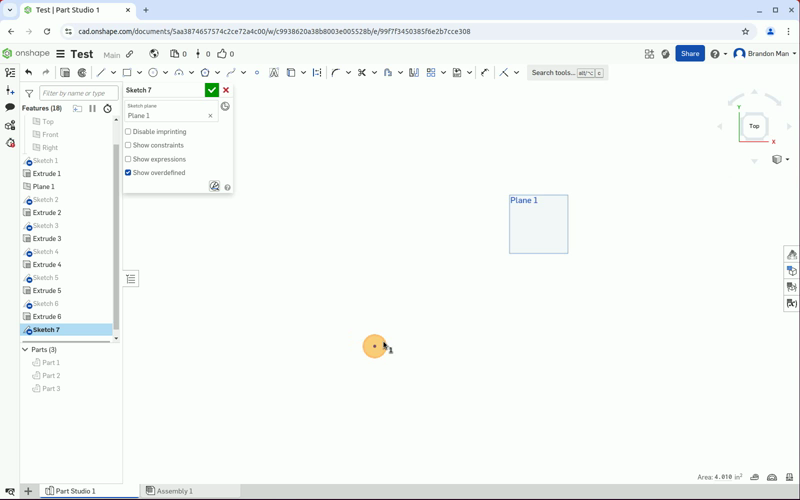
scroll(-6)
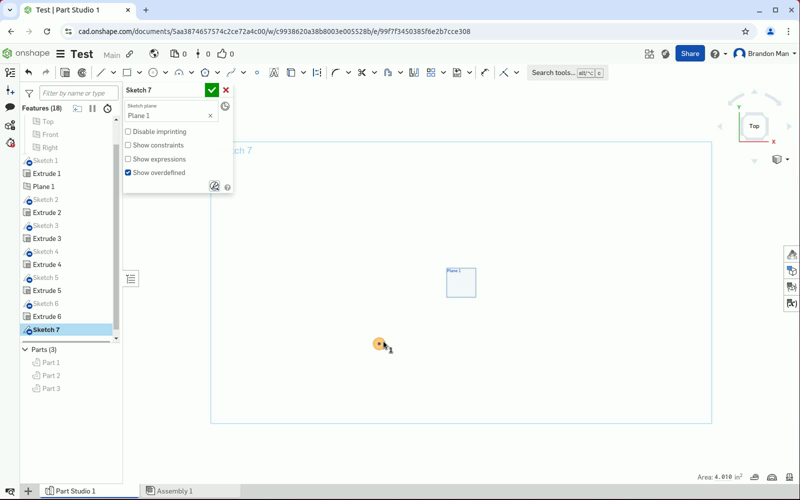
mouse_move(73, 352)
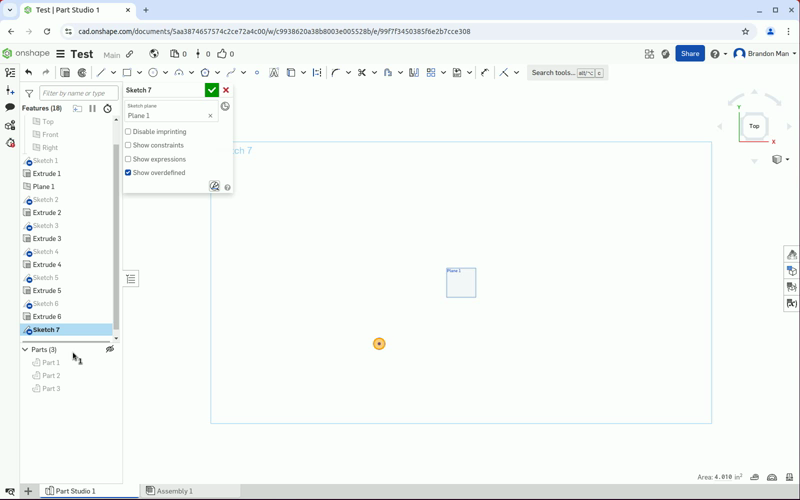
key(shift+y)
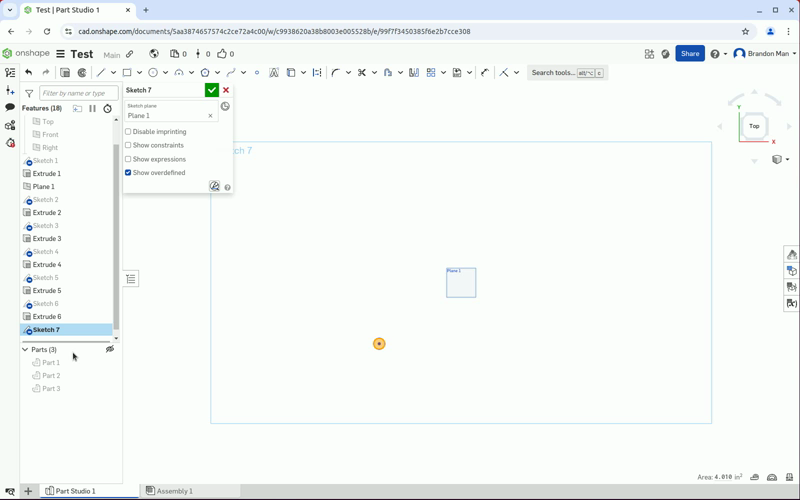
key(shift+e)
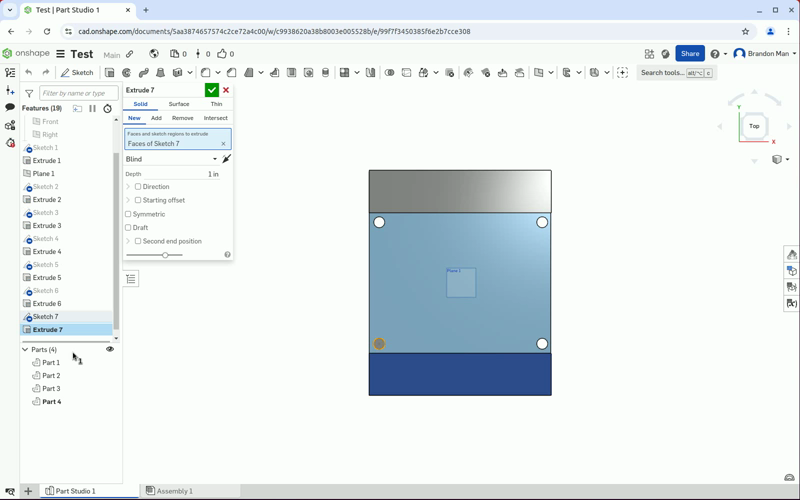
mouse_move(143, 106)
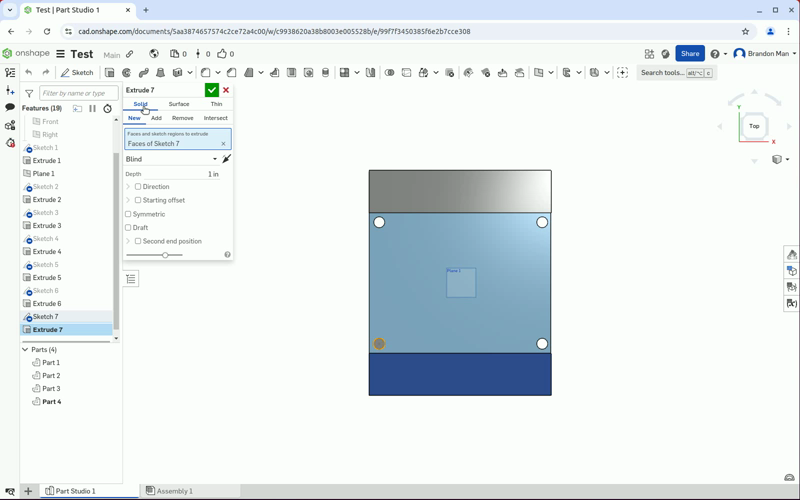
click(143, 106)
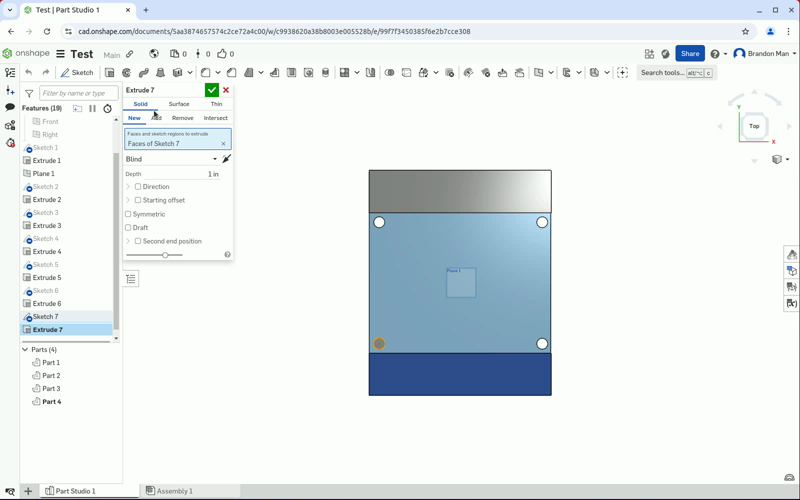
mouse_move(186, 120)
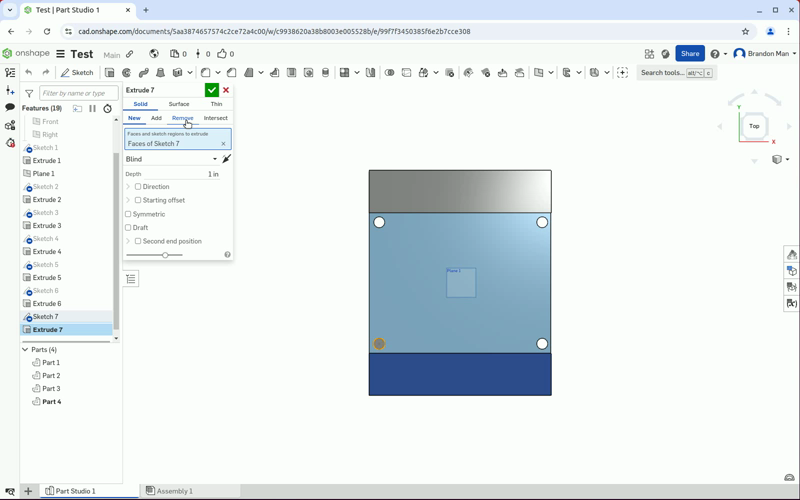
click(186, 120)
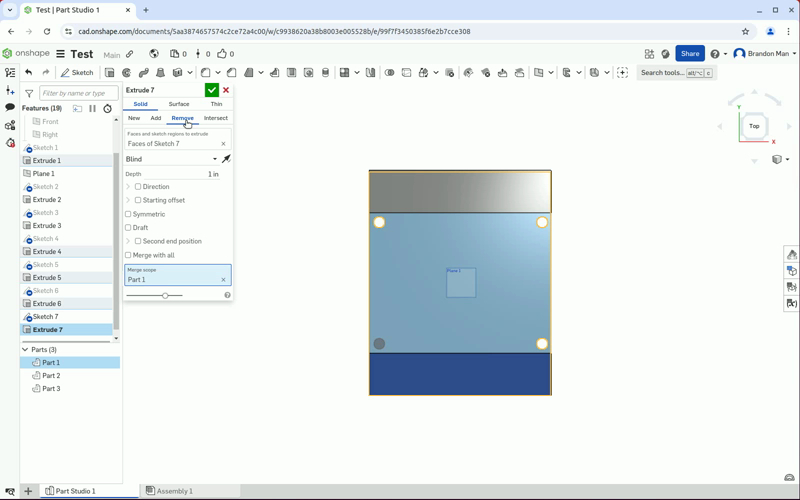
key(tab, 4)
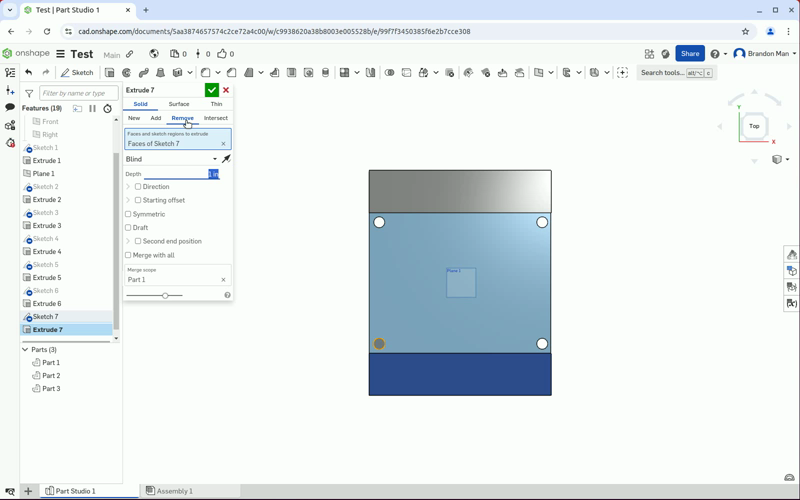
text(14.202)
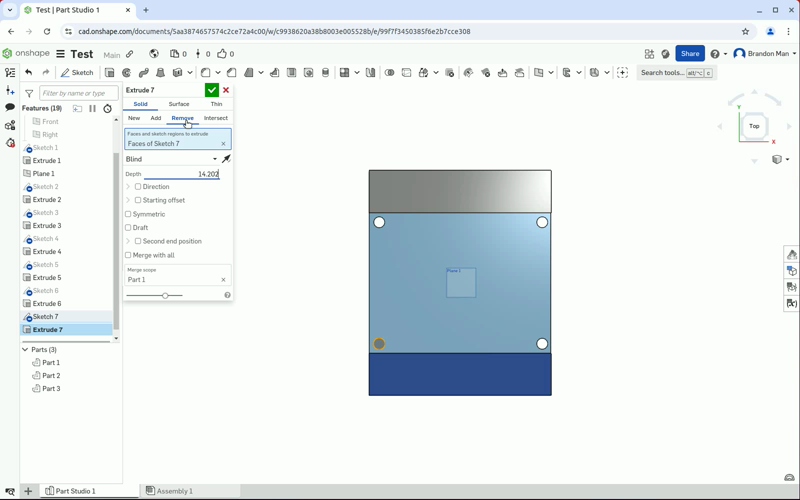
key(tab, 6)
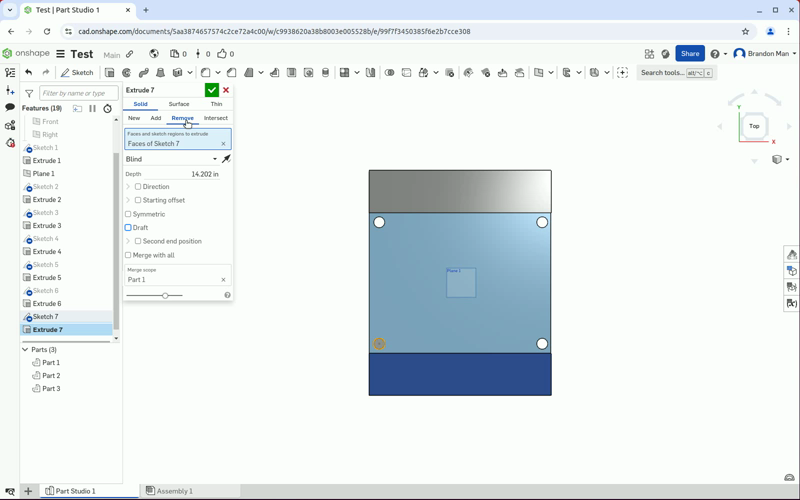
key(space)
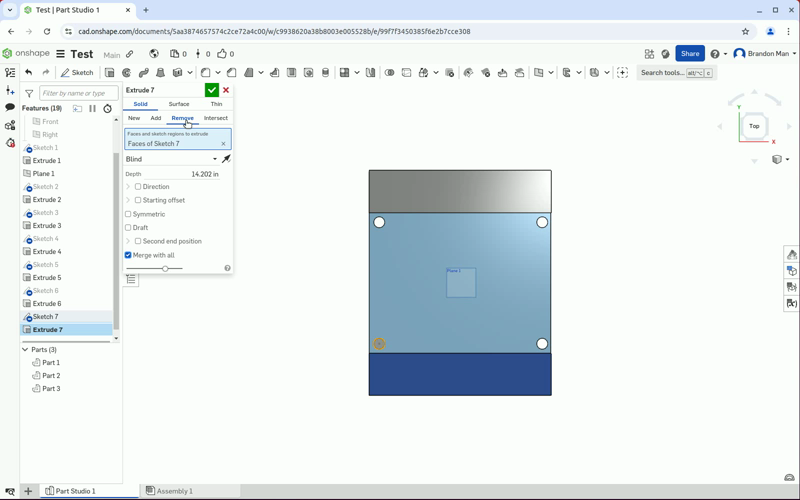
key(enter)
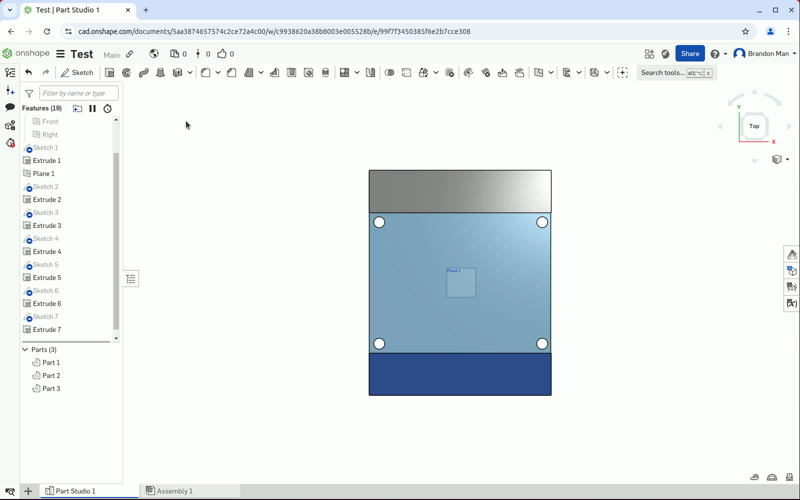
key(shift+h)
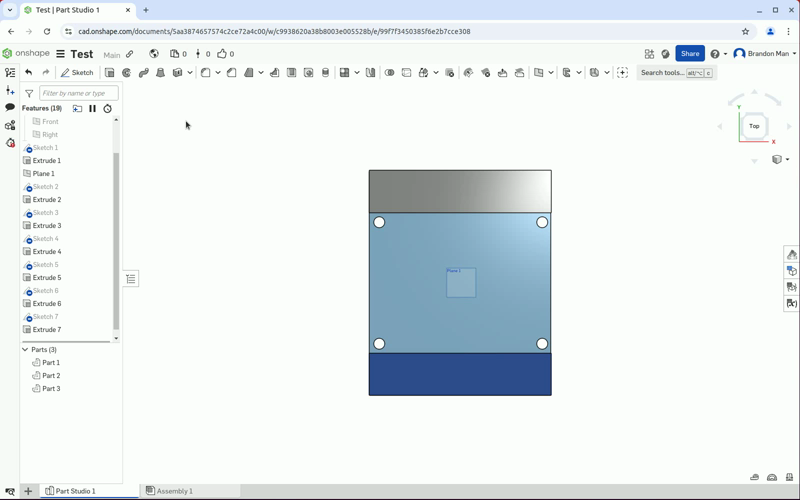
key(shift+h)
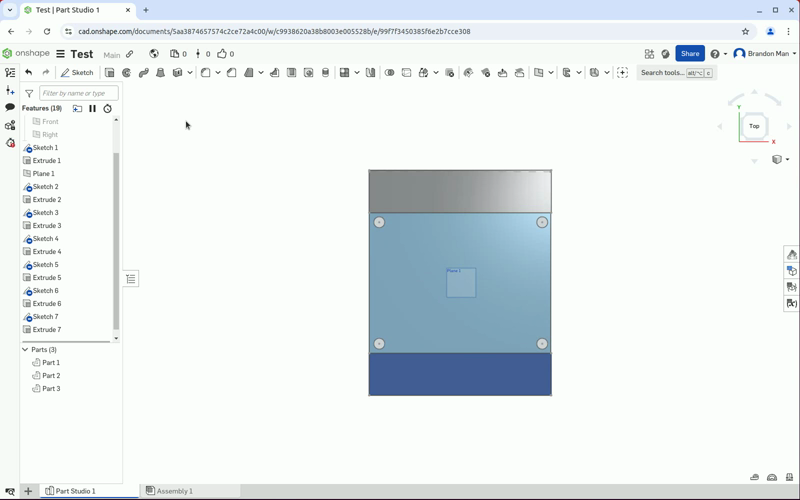
key(shift+7)
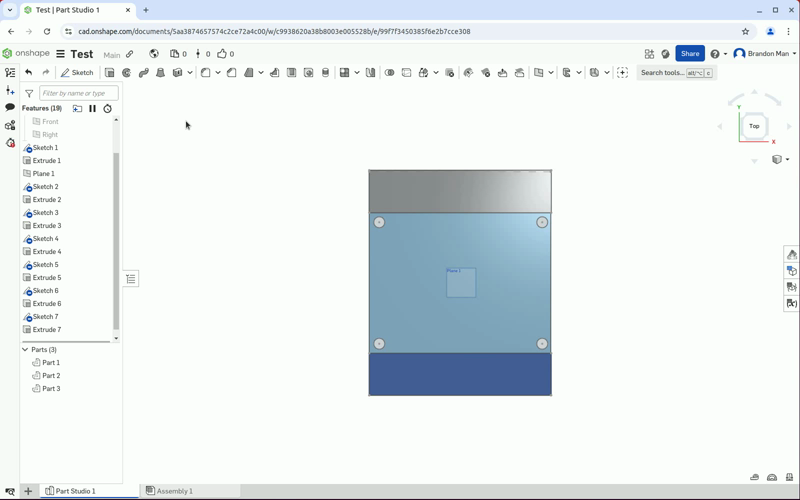
key(up, 3)
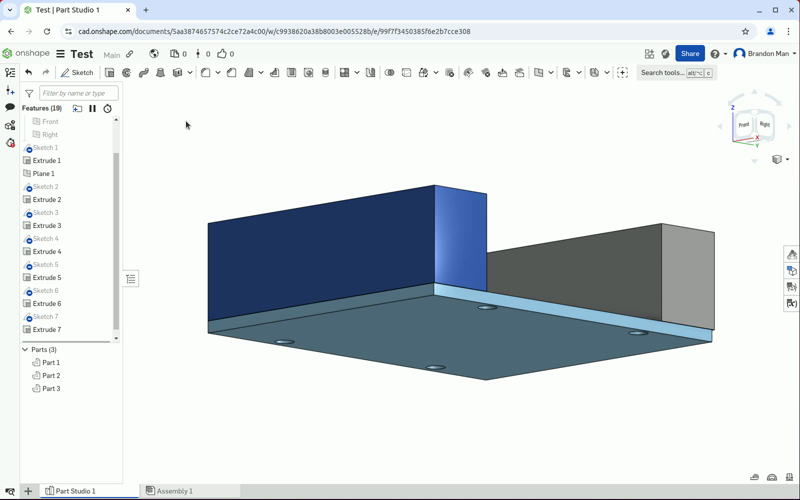
key(left, 3)
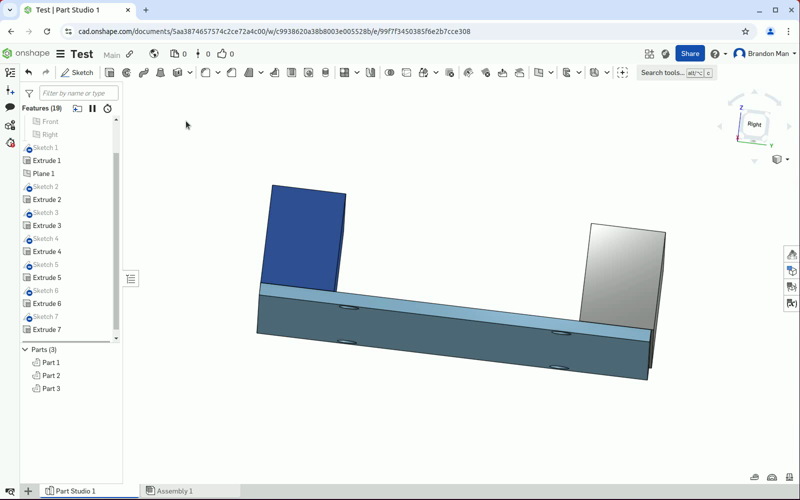
key(right, 3)
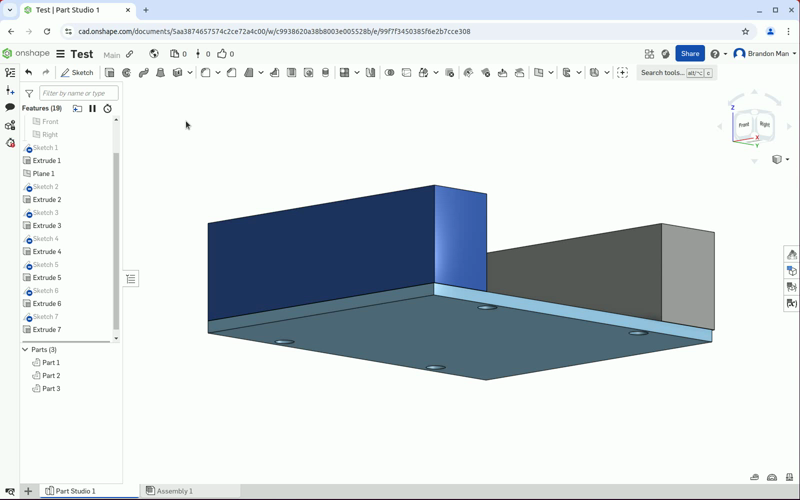
key(down, 3)
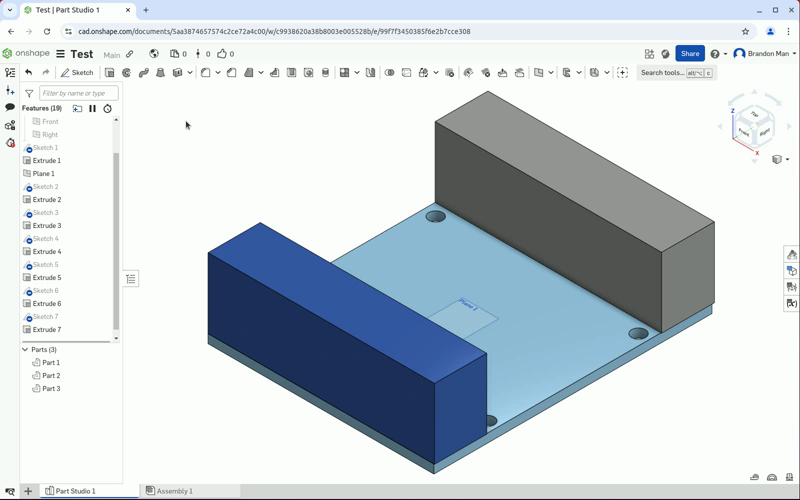
mouse_move(69, 150)
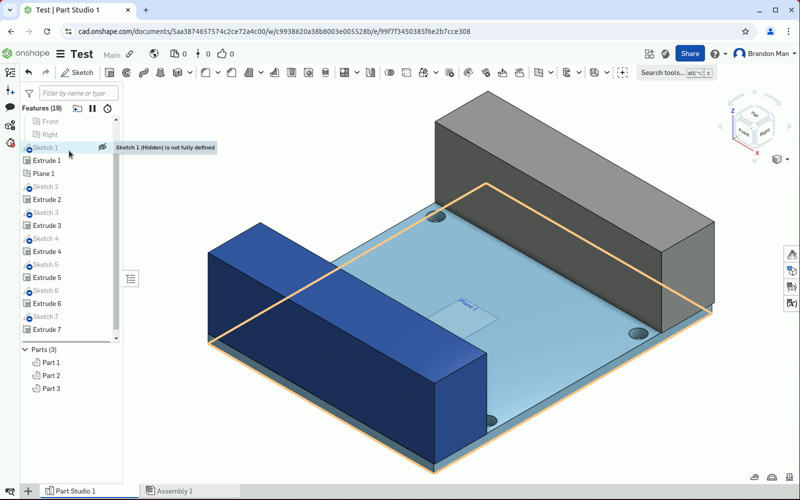
click(69, 150)